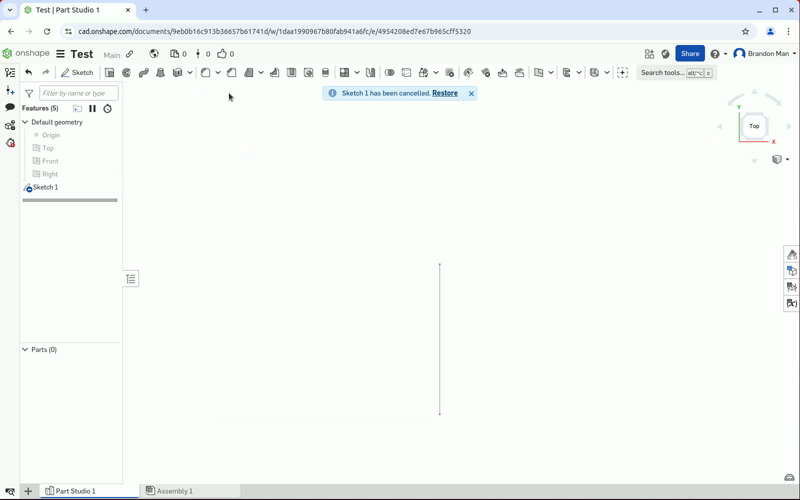
key(shift+h)
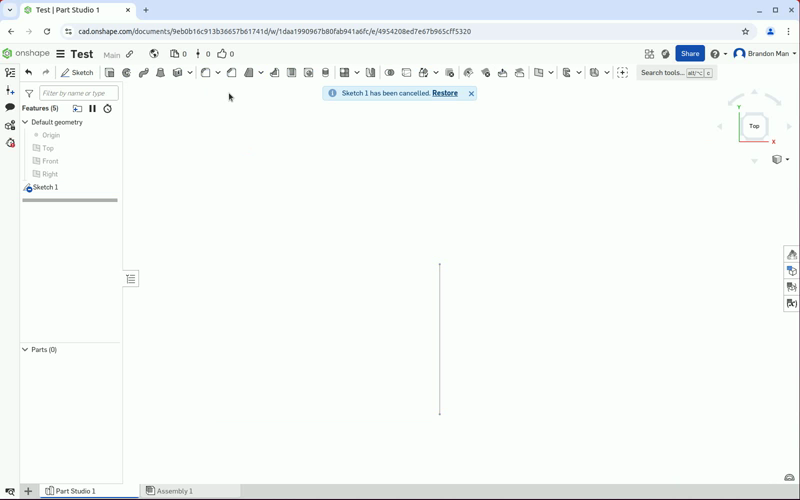
key(shift+s)
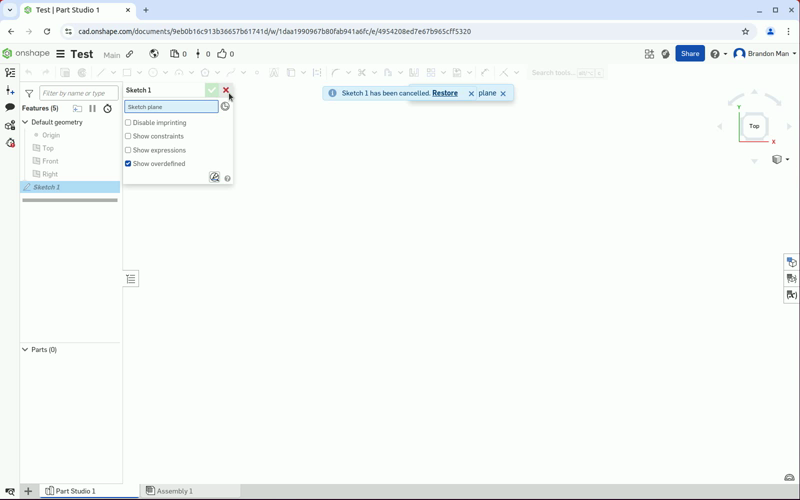
mouse_move(73, 150)
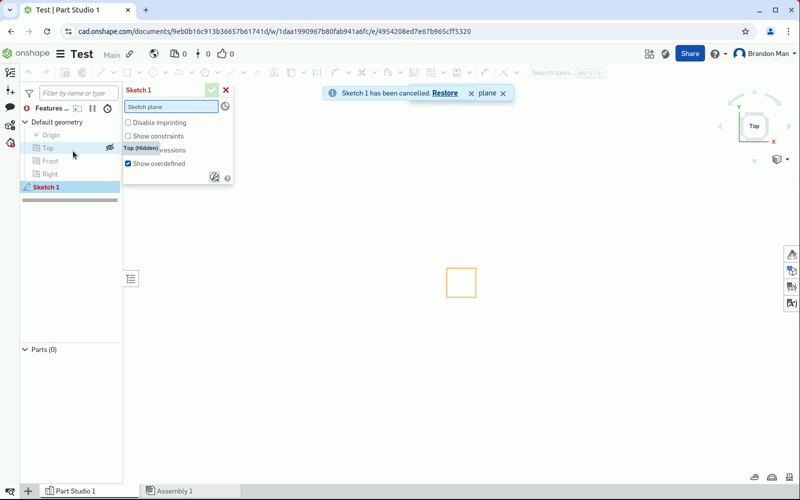
click(73, 150)
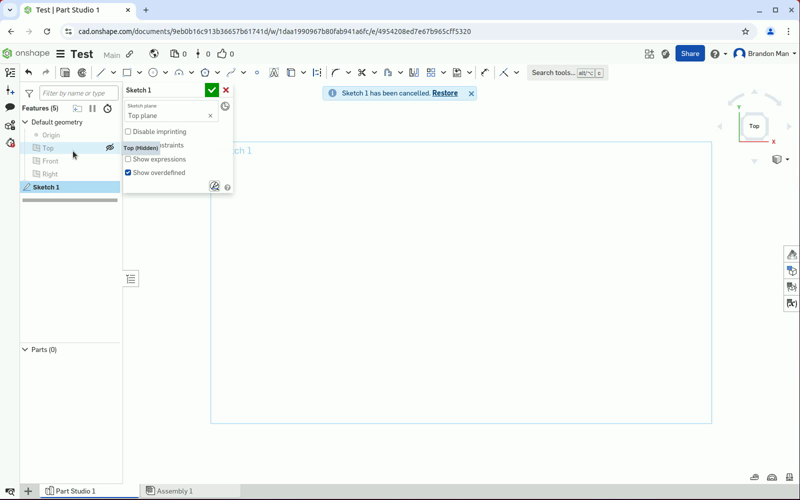
mouse_move(73, 352)
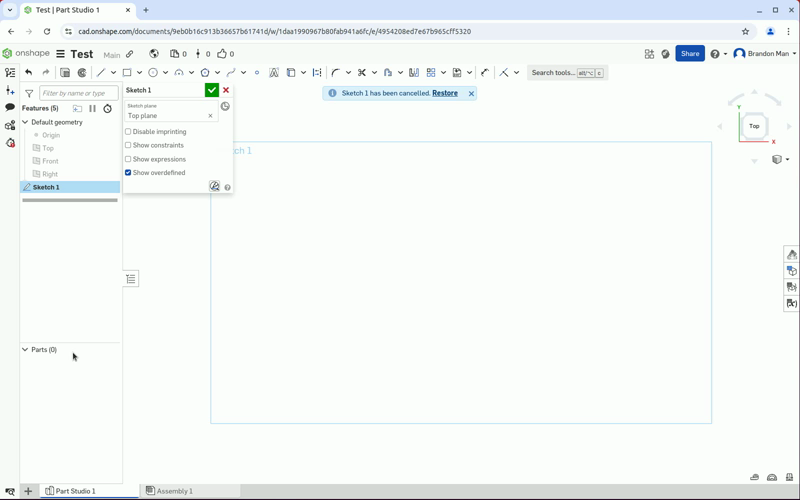
key(y)
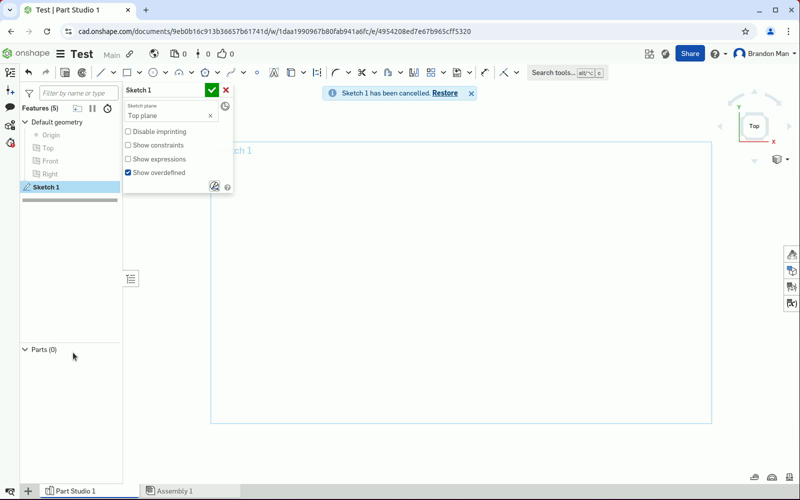
key(l)
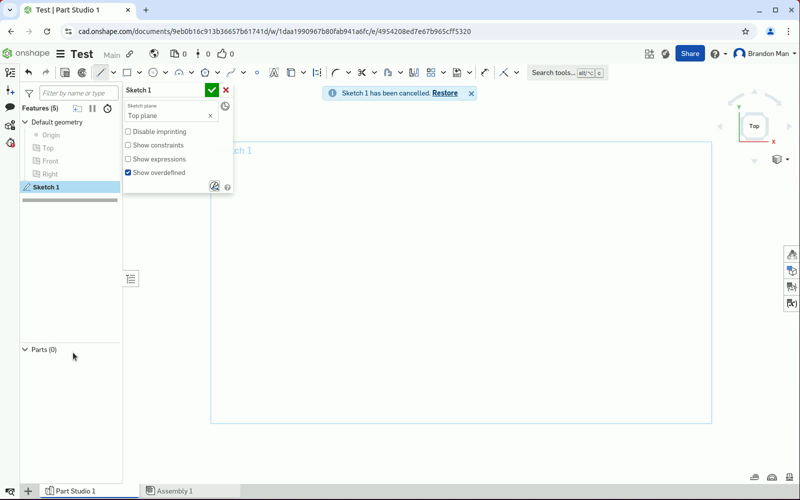
key_down(shift)
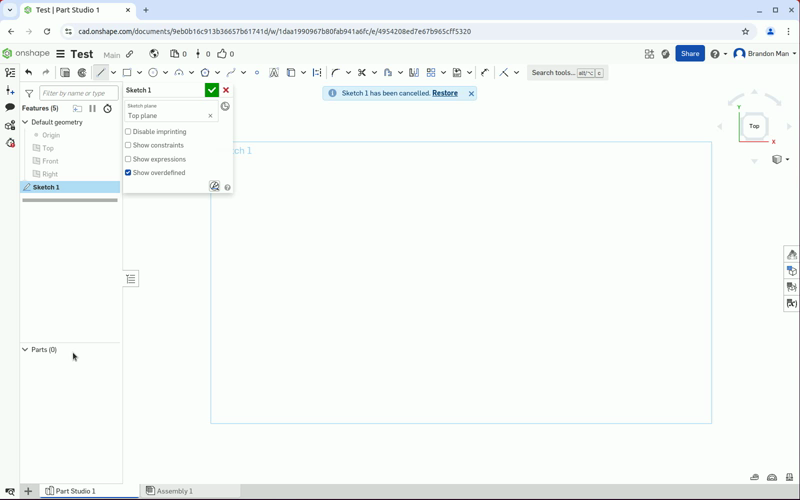
mouse_move(423, 325)
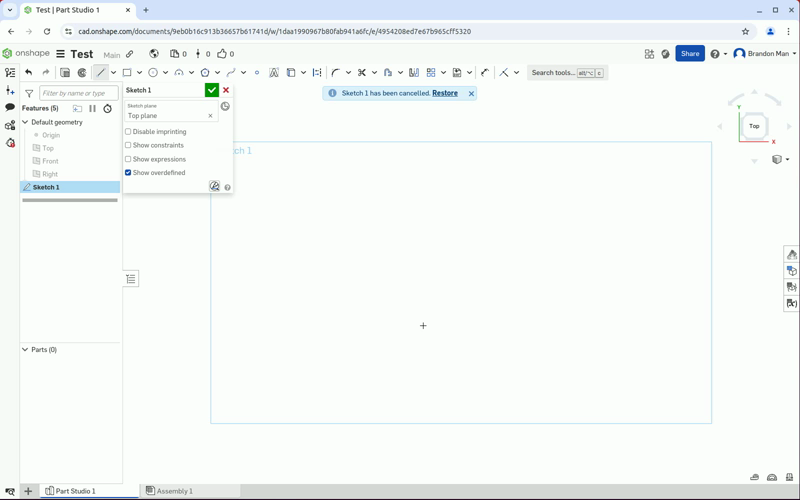
click(423, 325)
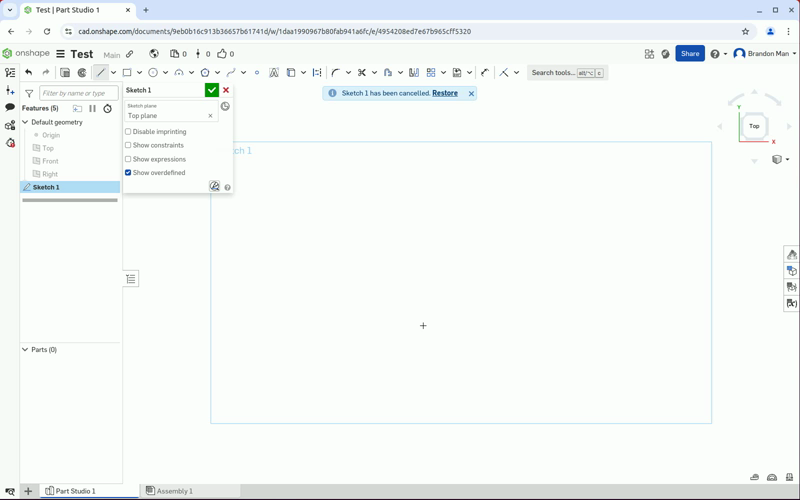
key_up(shift)
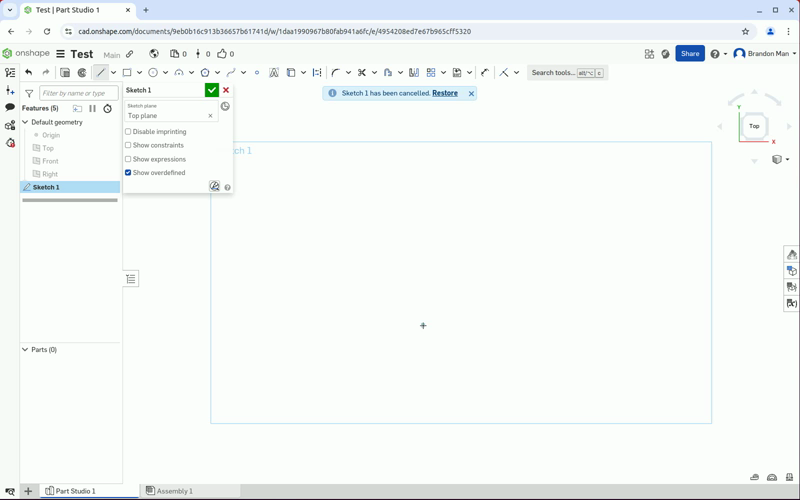
key_down(shift)
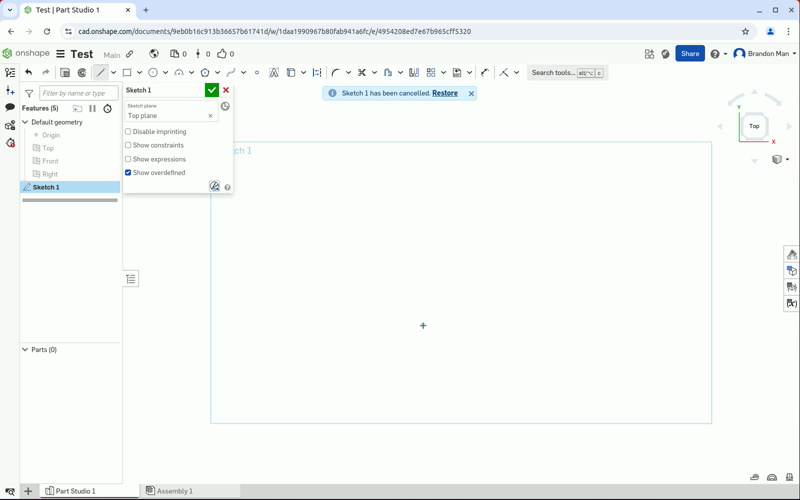
mouse_move(498, 325)
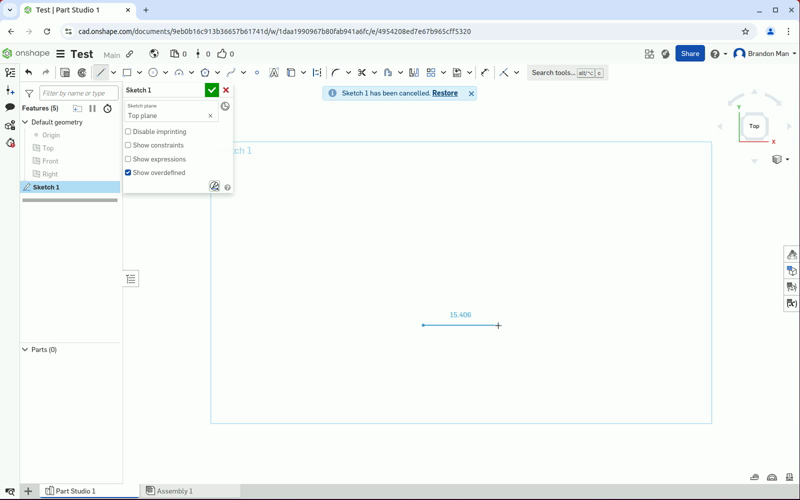
click(498, 325)
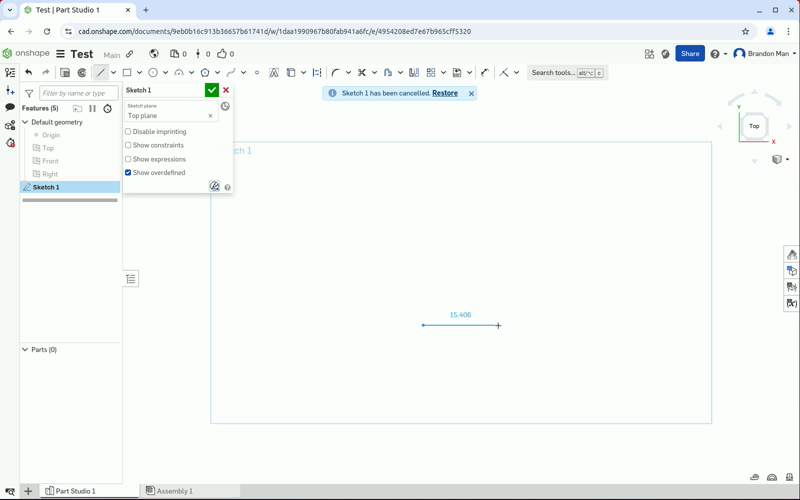
key_up(shift)
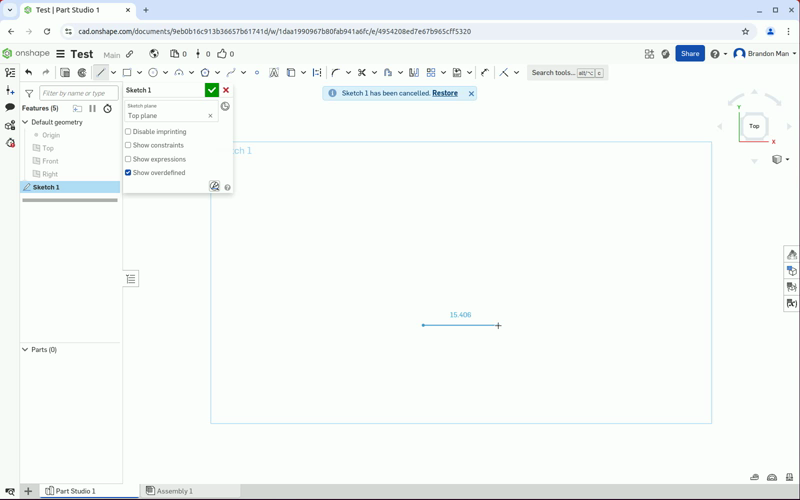
key(esc)
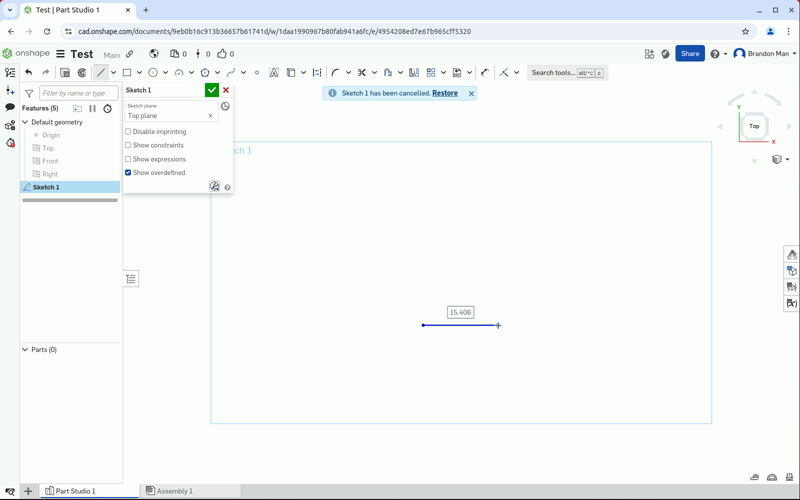
key(a)
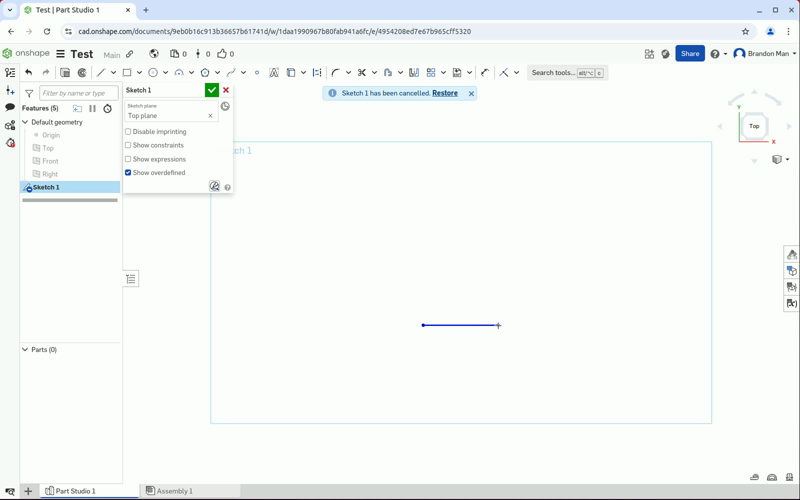
mouse_move(498, 325)
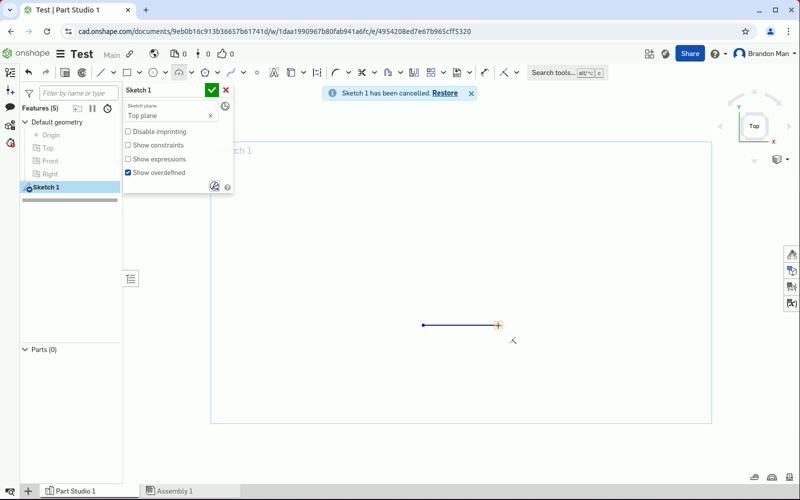
click(498, 325)
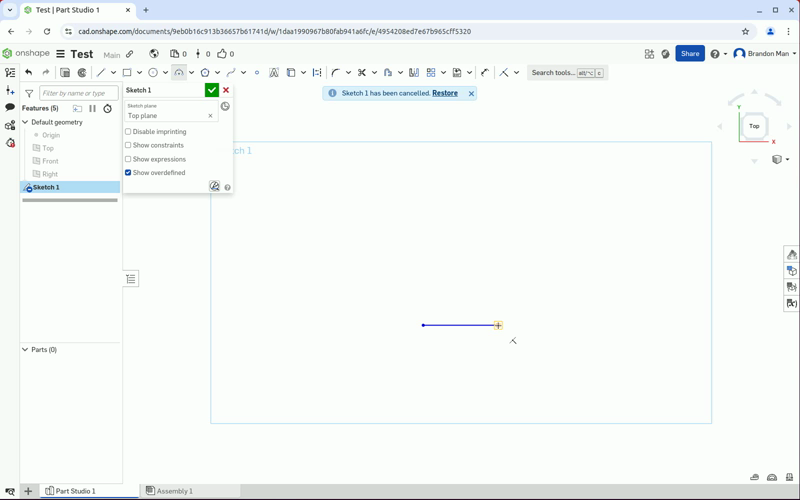
key_down(shift)
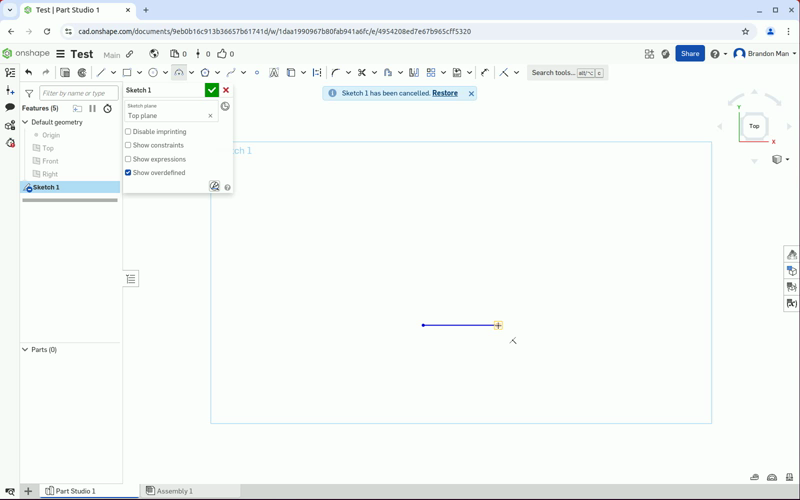
mouse_move(498, 240)
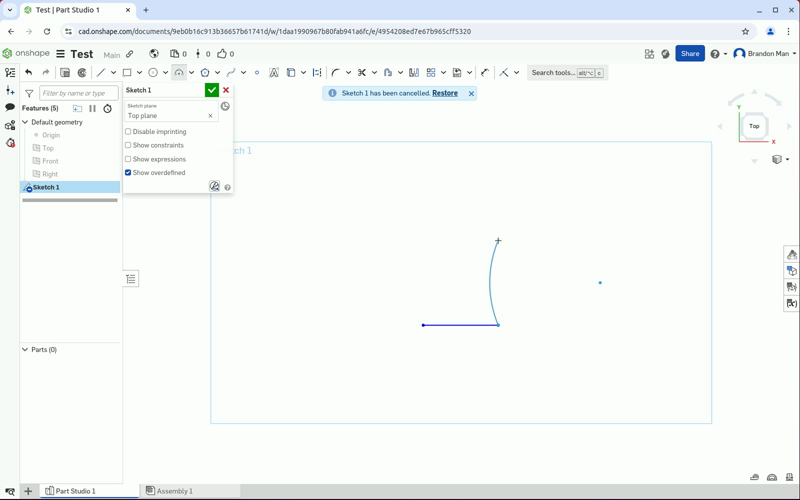
click(498, 240)
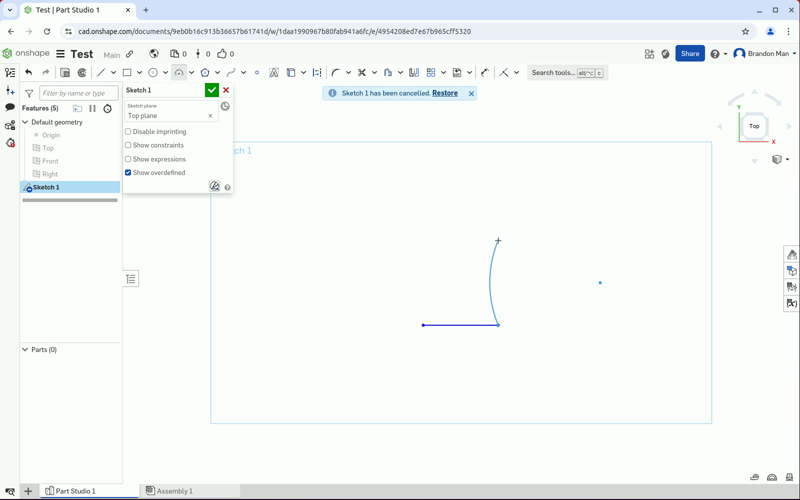
mouse_move(517, 282)
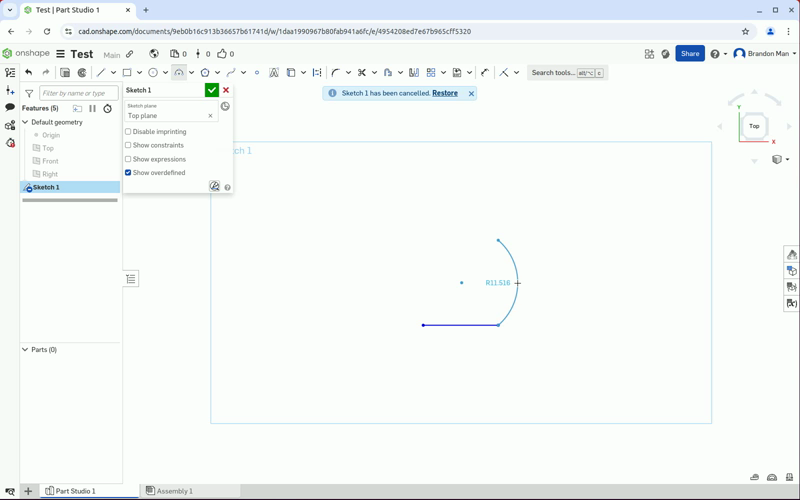
click(517, 282)
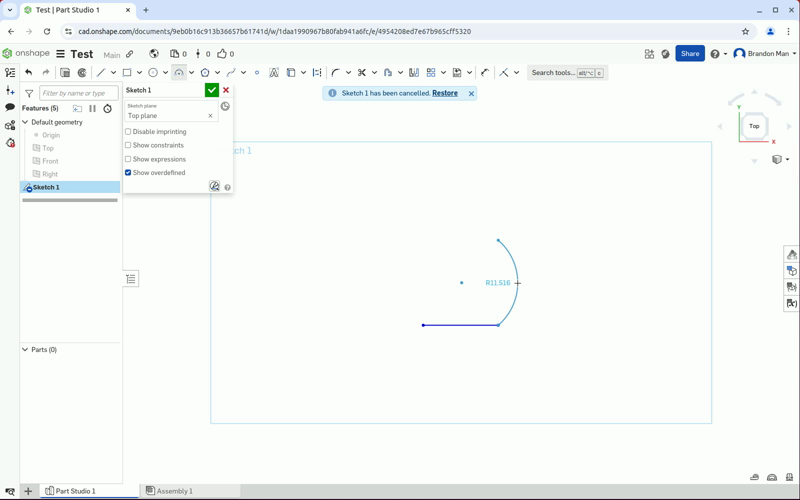
key_up(shift)
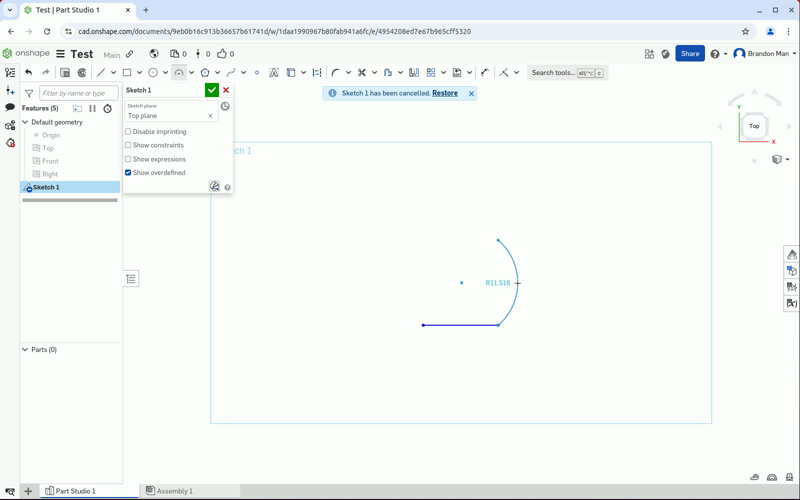
key(esc)
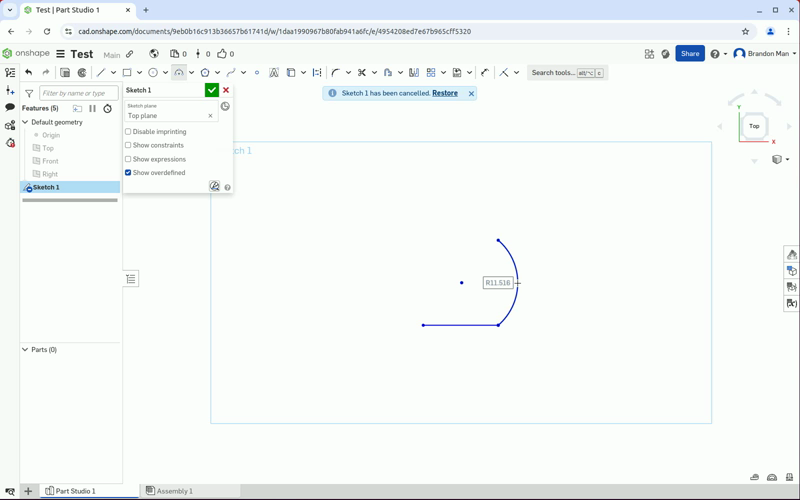
key(l)
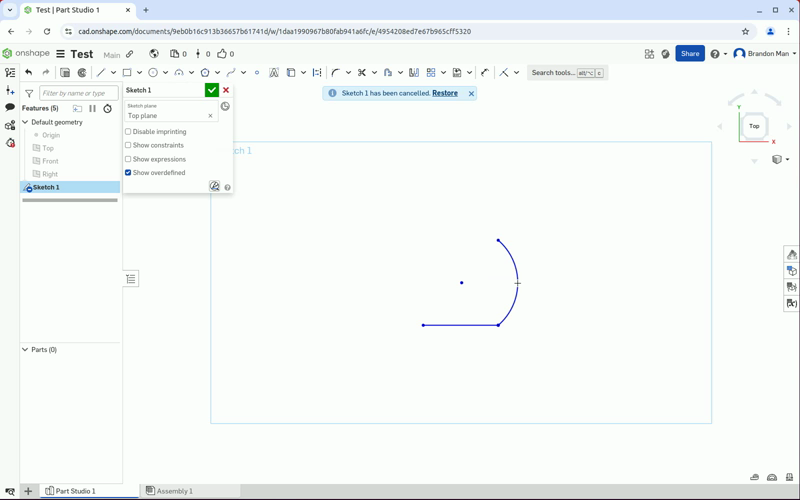
mouse_move(498, 240)
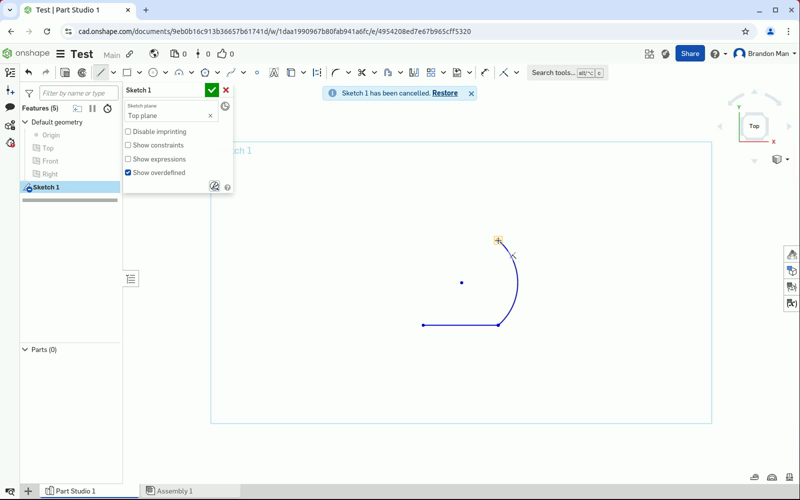
click(498, 240)
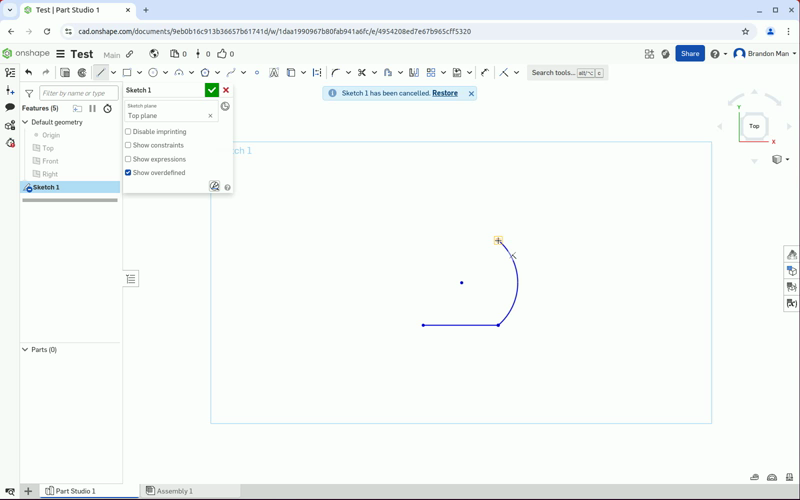
key_down(shift)
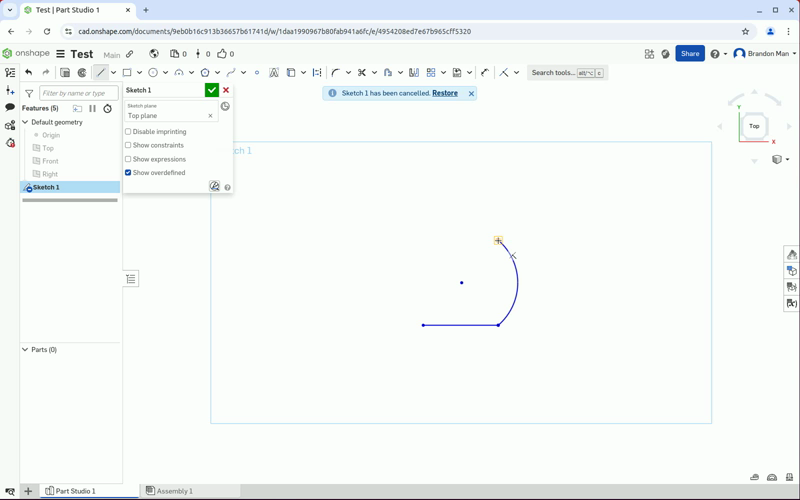
mouse_move(423, 240)
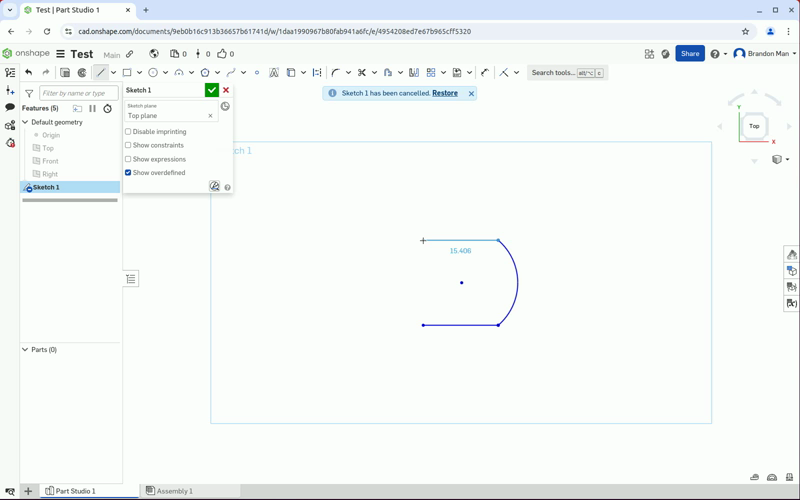
click(423, 240)
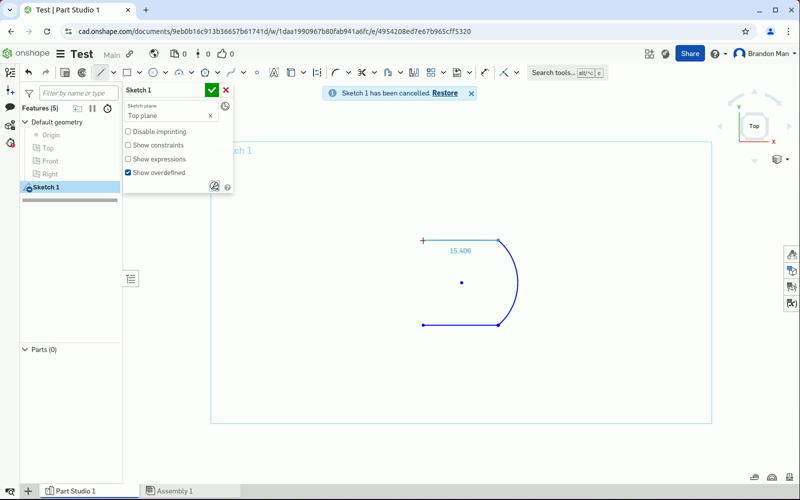
key_up(shift)
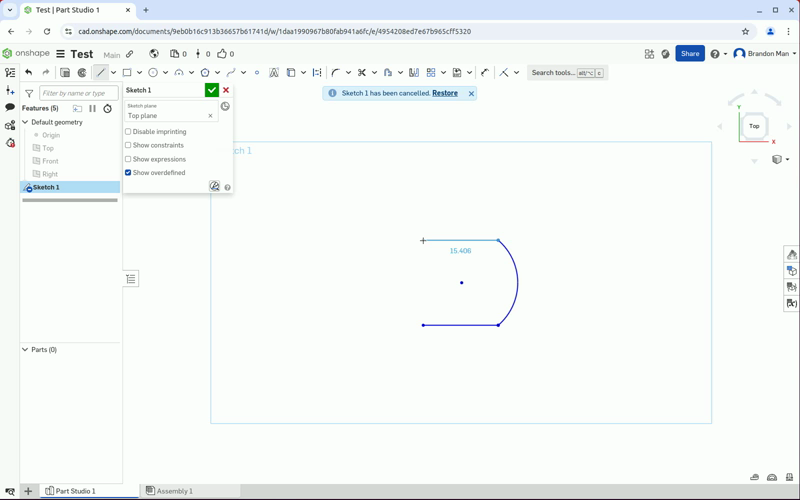
key(esc)
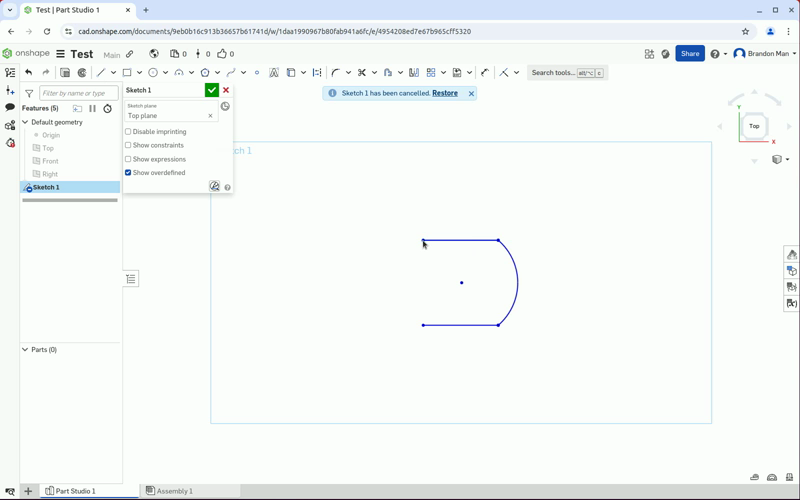
key(a)
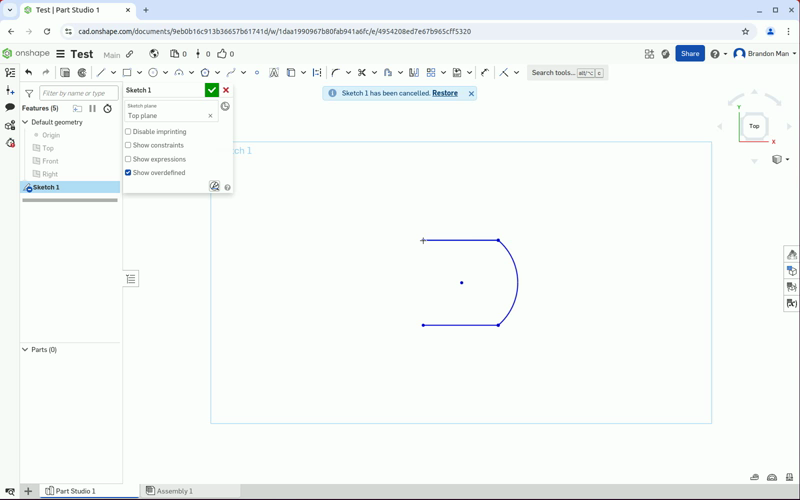
mouse_move(423, 240)
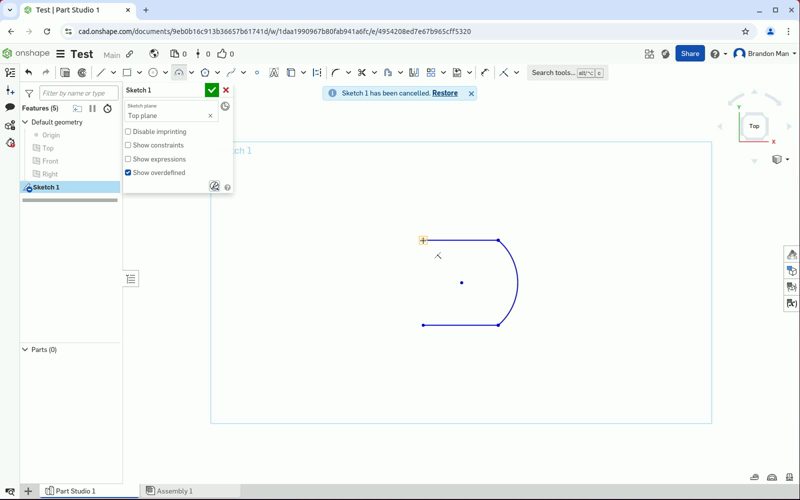
click(423, 240)
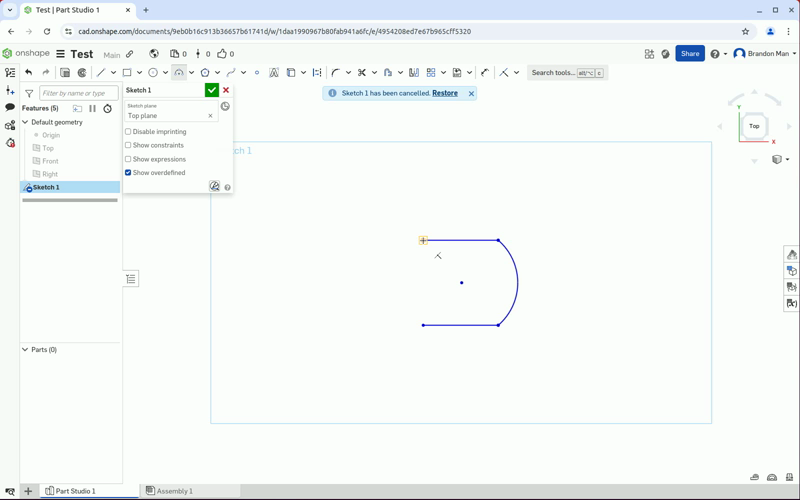
mouse_move(423, 325)
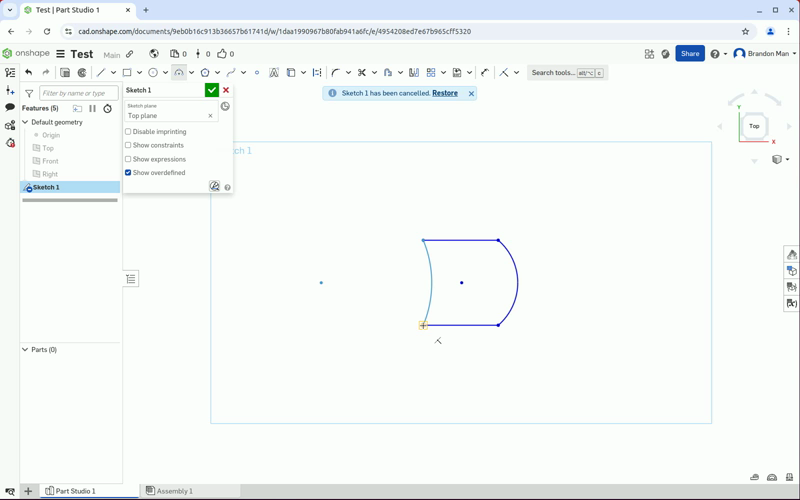
click(423, 325)
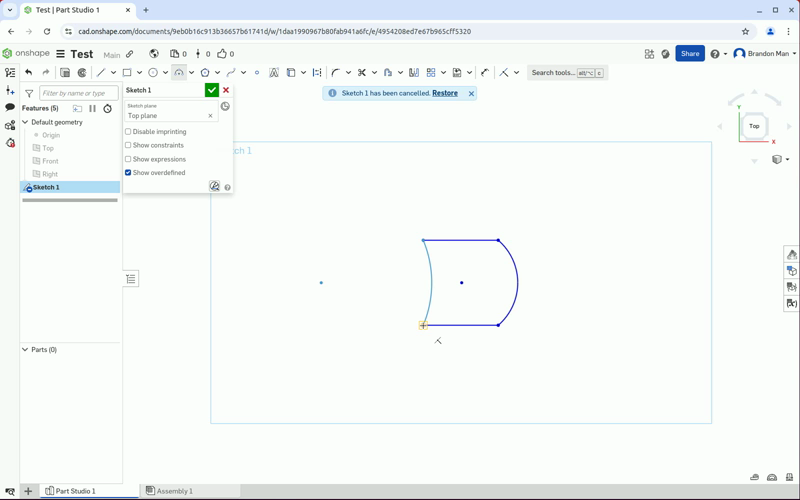
key_down(shift)
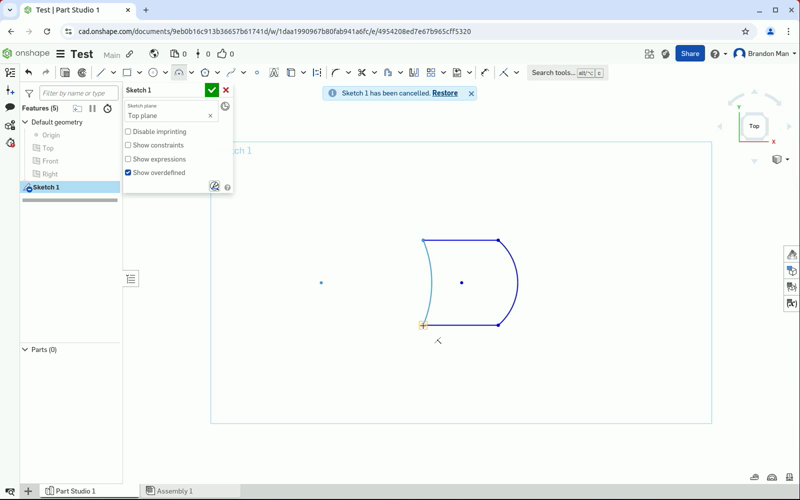
mouse_move(404, 282)
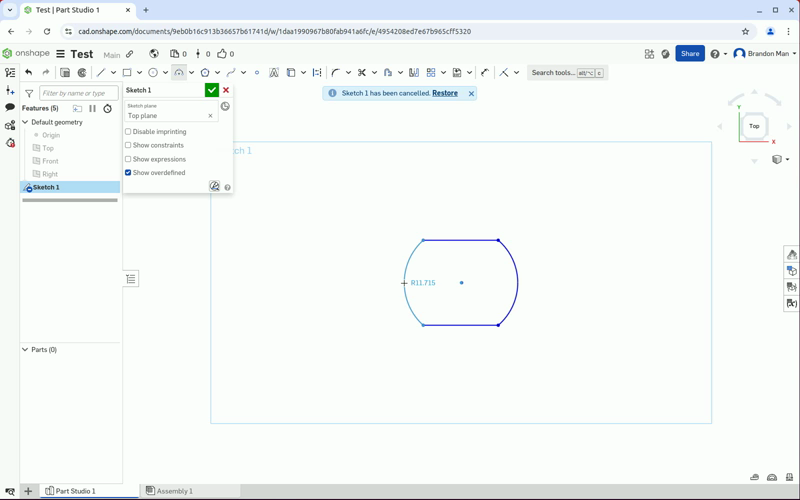
click(404, 282)
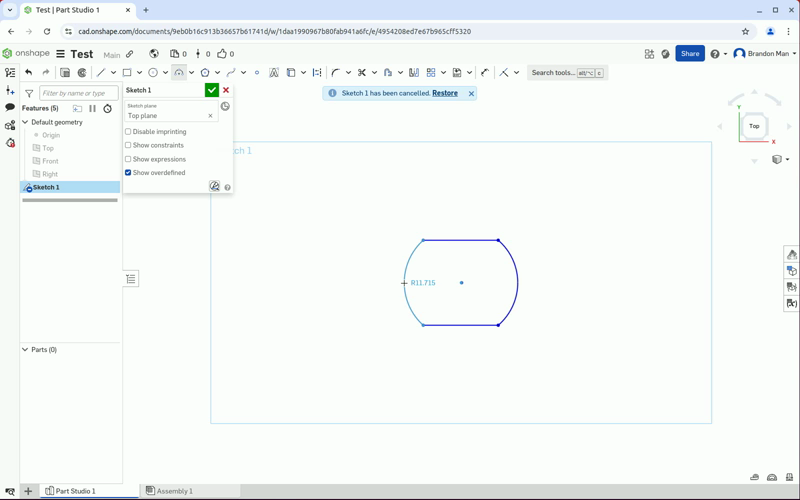
key_up(shift)
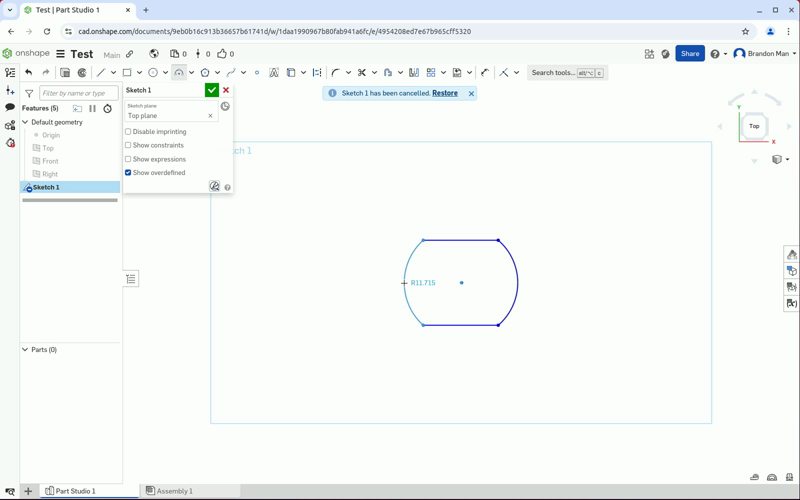
key(esc)
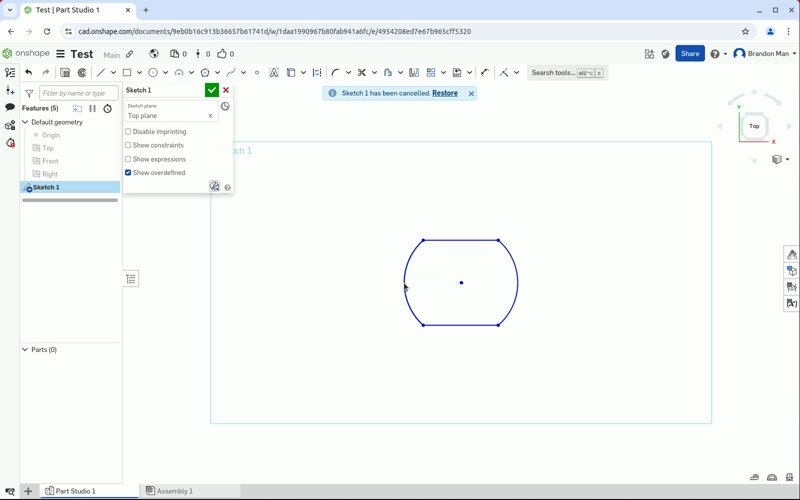
mouse_move(487, 281)
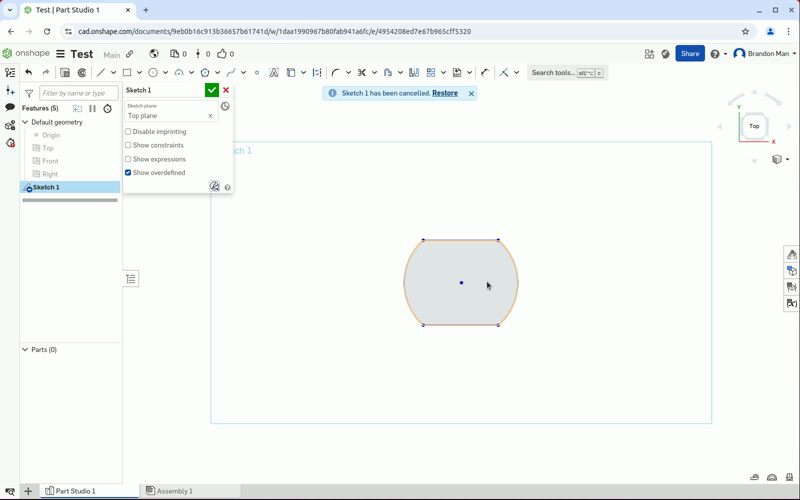
click(487, 281)
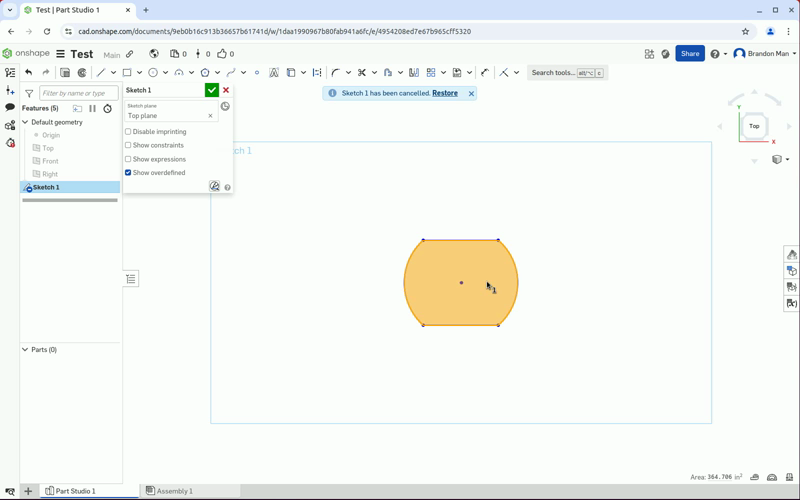
mouse_move(73, 352)
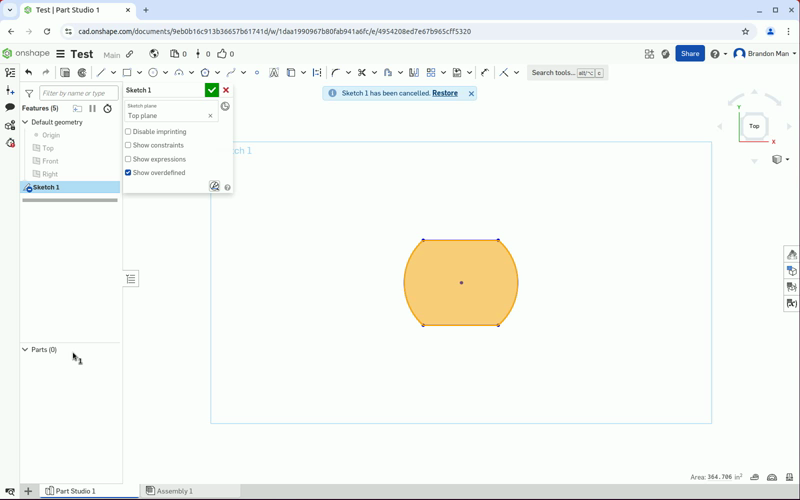
key(shift+y)
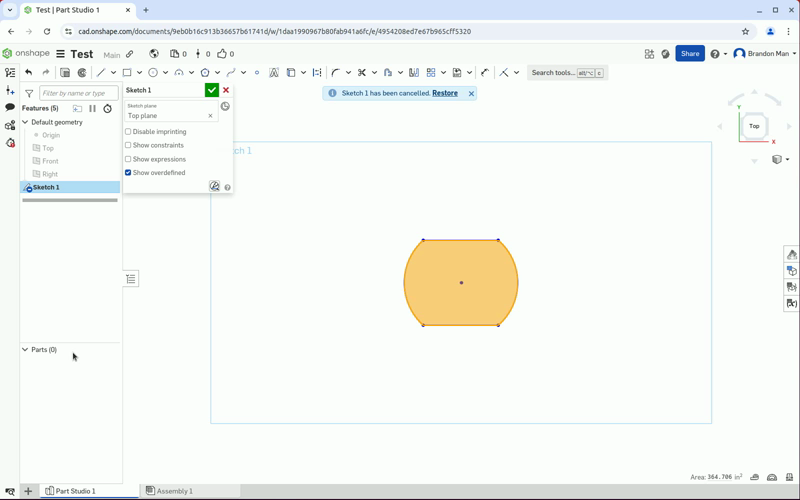
key(shift+e)
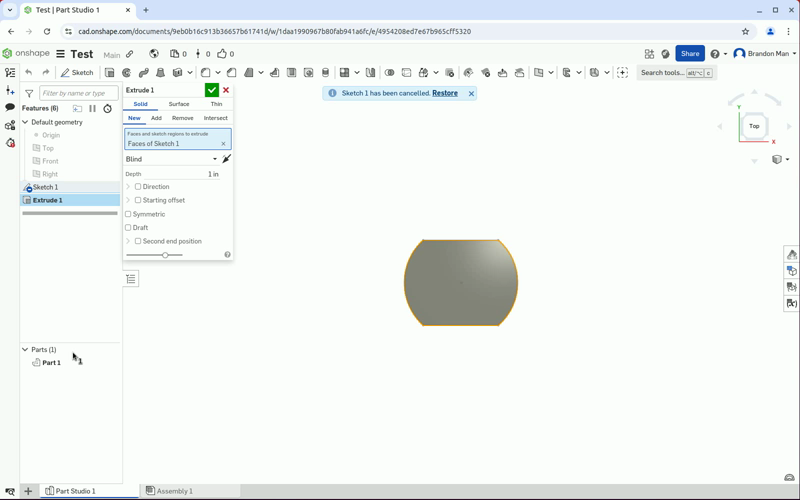
mouse_move(143, 106)
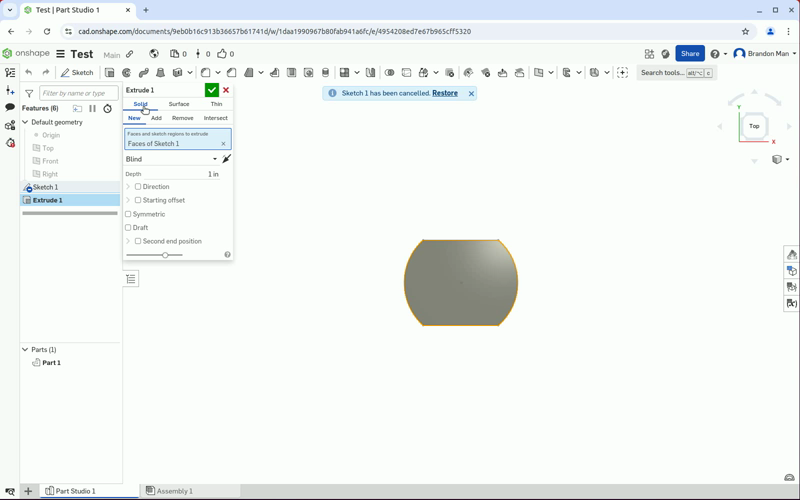
click(143, 106)
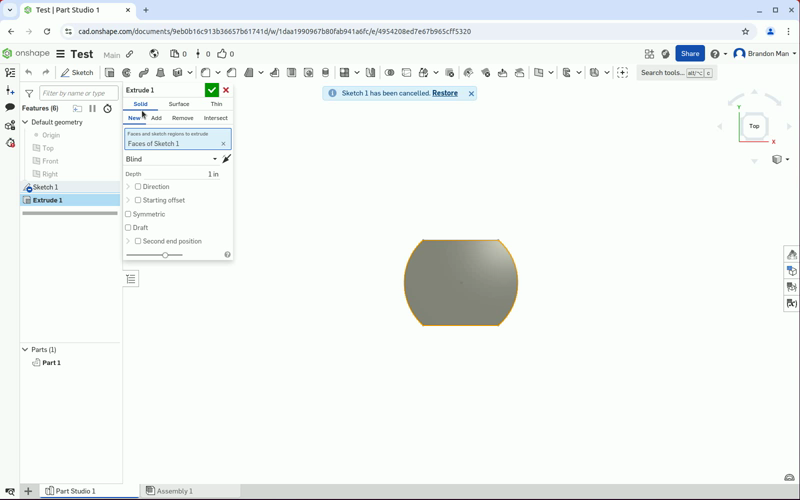
mouse_move(137, 120)
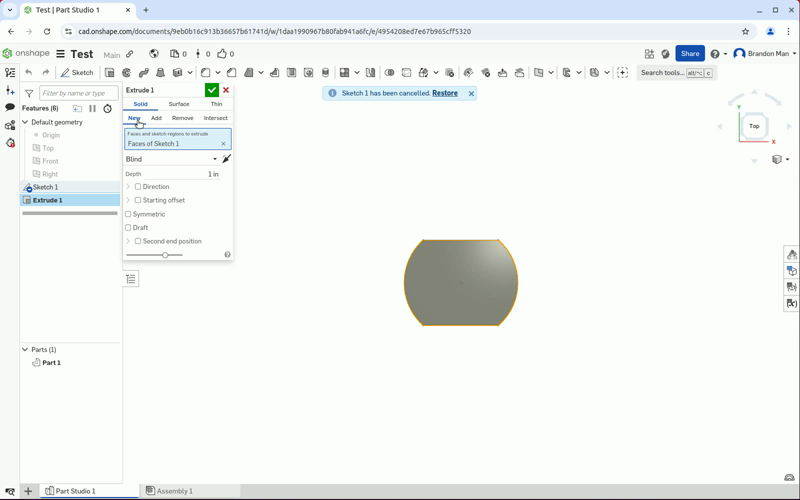
click(137, 120)
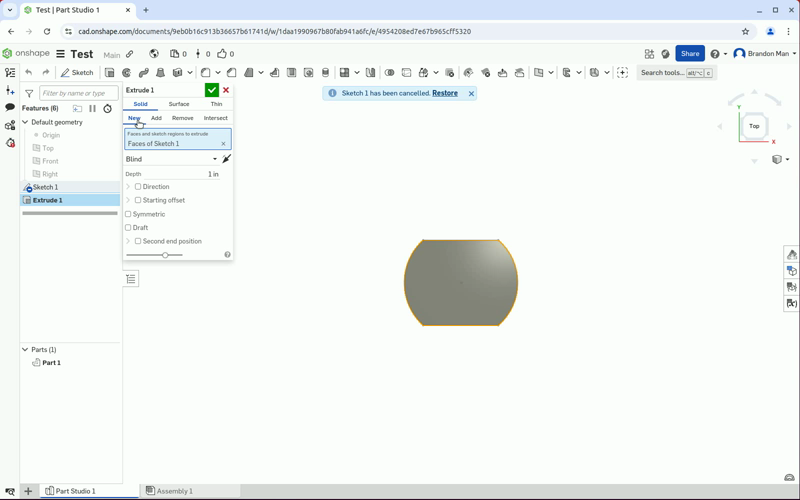
key(tab, 4)
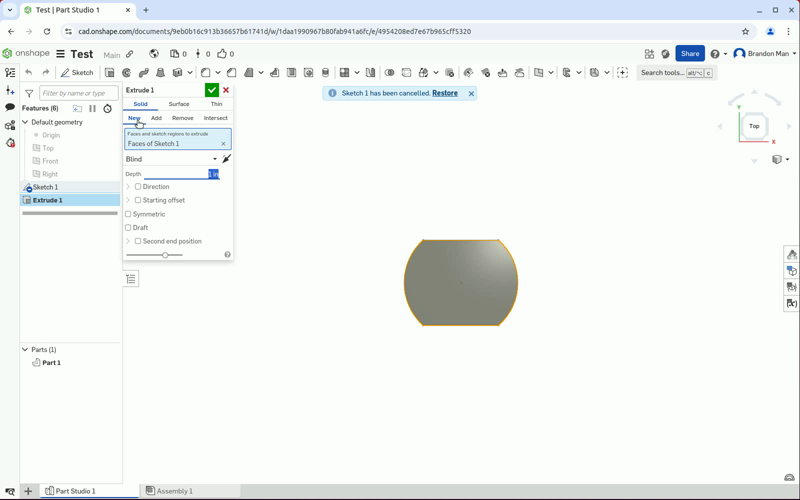
text(23.108)
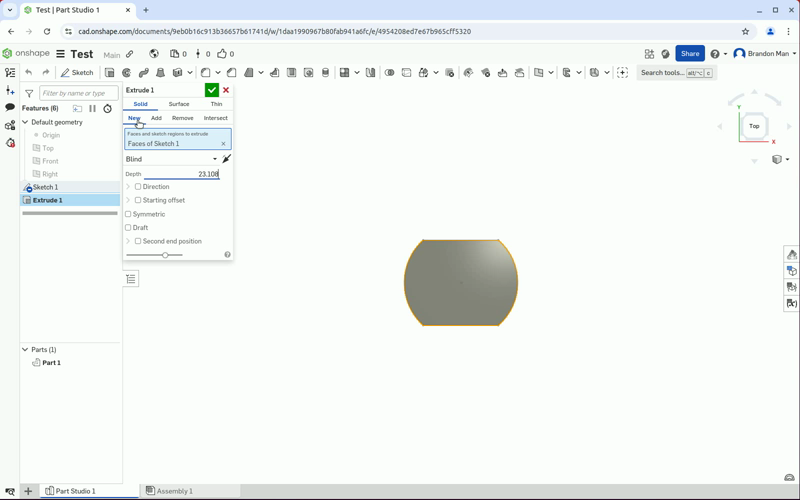
key(enter)
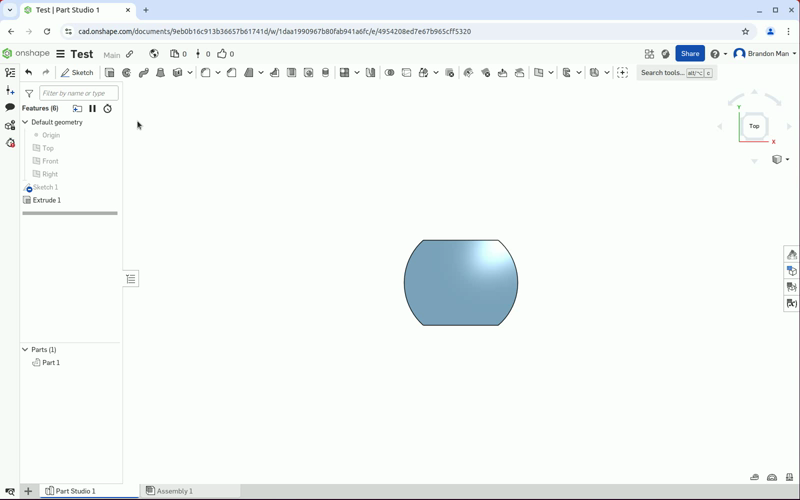
key(shift+h)
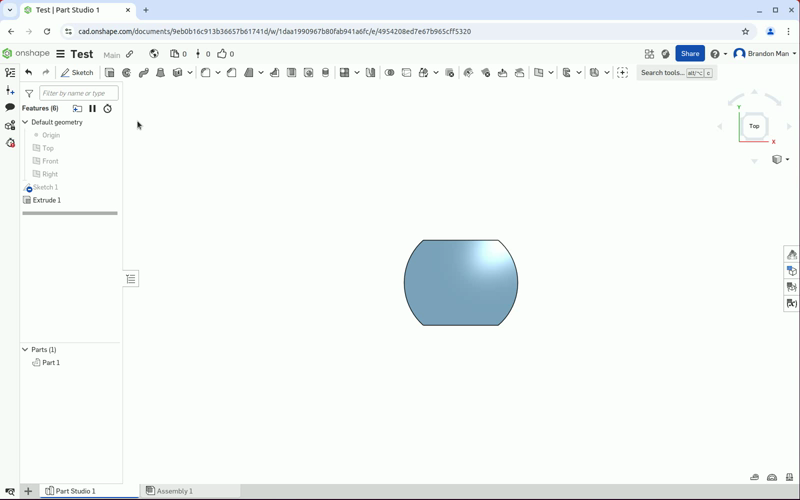
key(shift+h)
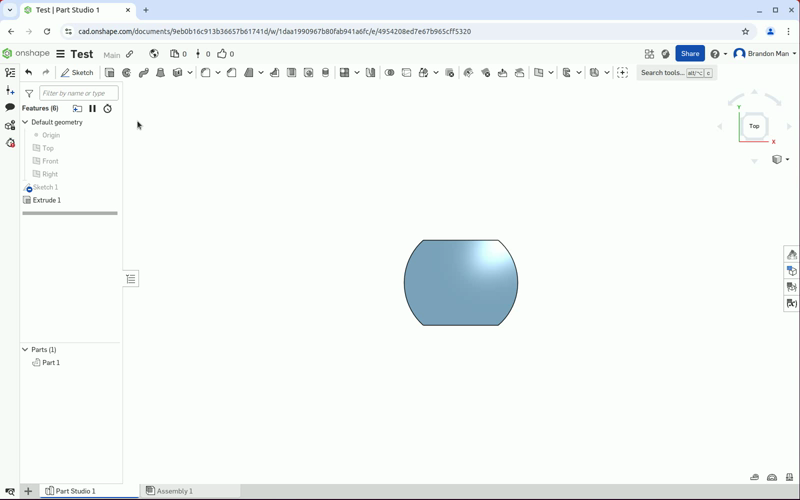
mouse_move(73, 189)
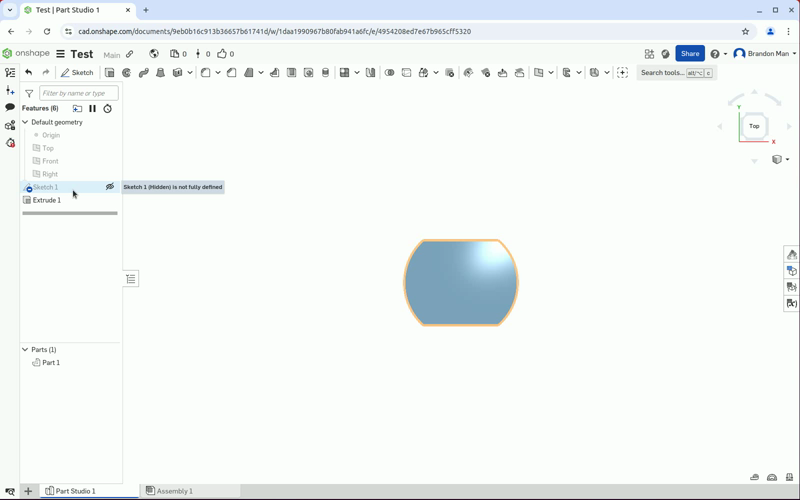
click(73, 189)
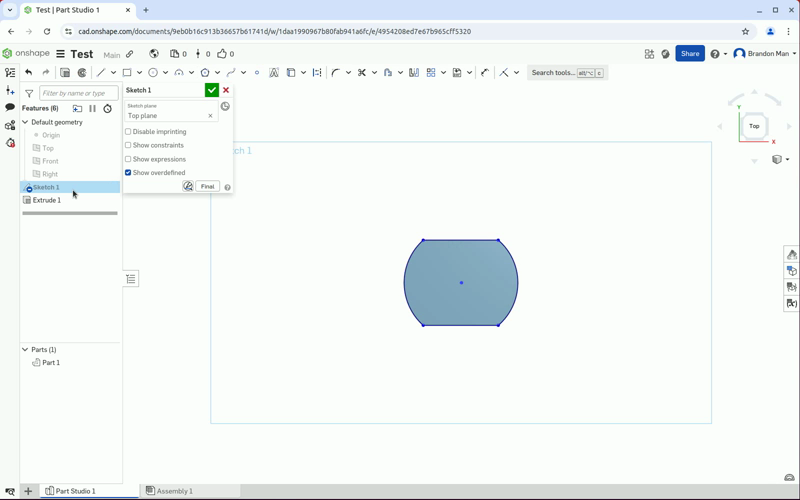
mouse_move(229, 92)
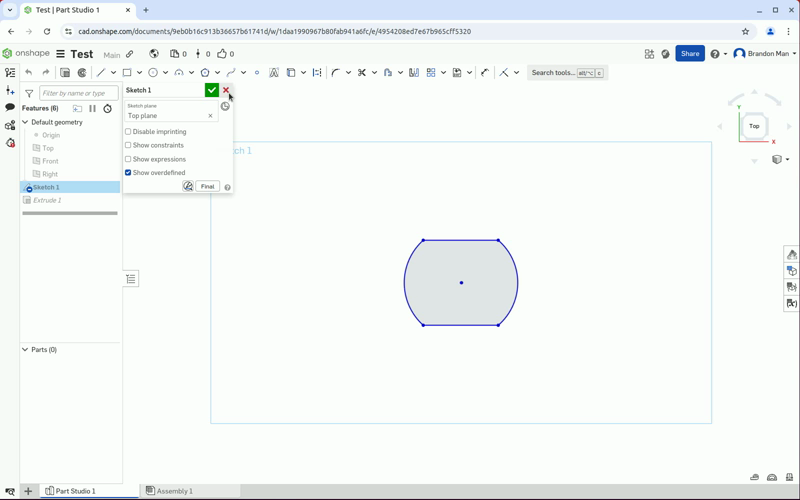
click(229, 92)
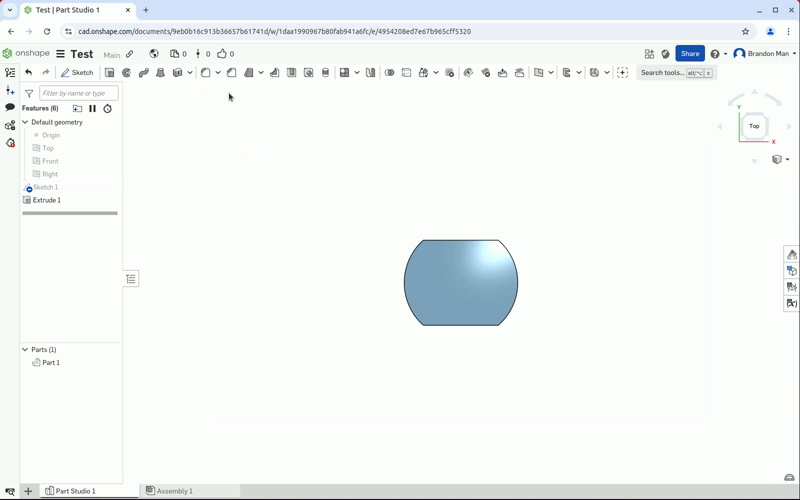
mouse_move(541, 75)
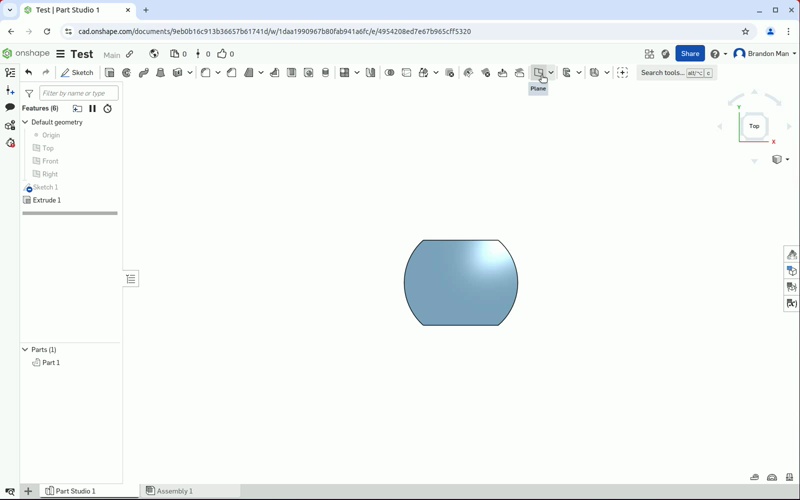
click(541, 75)
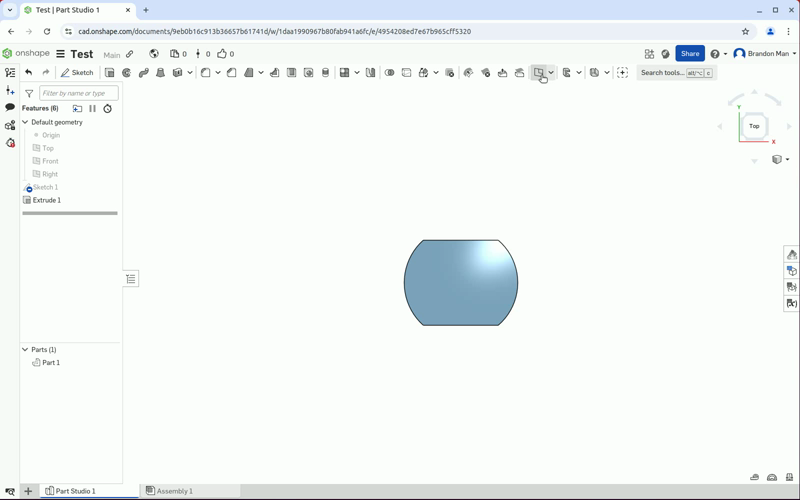
mouse_move(73, 150)
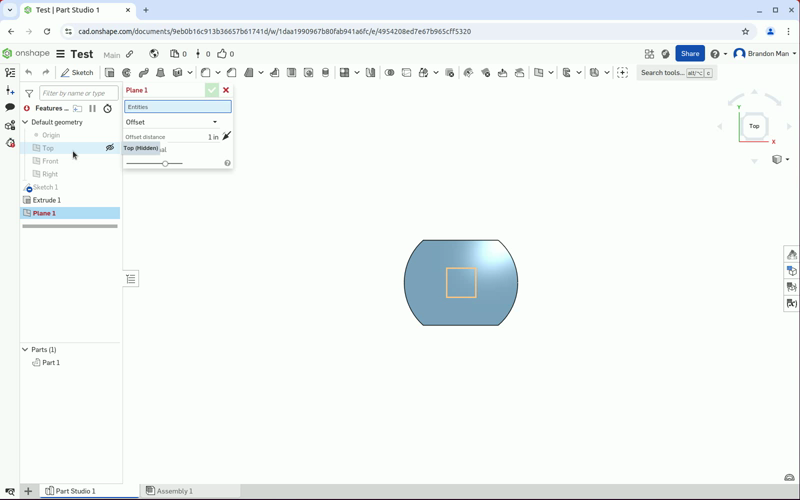
click(73, 150)
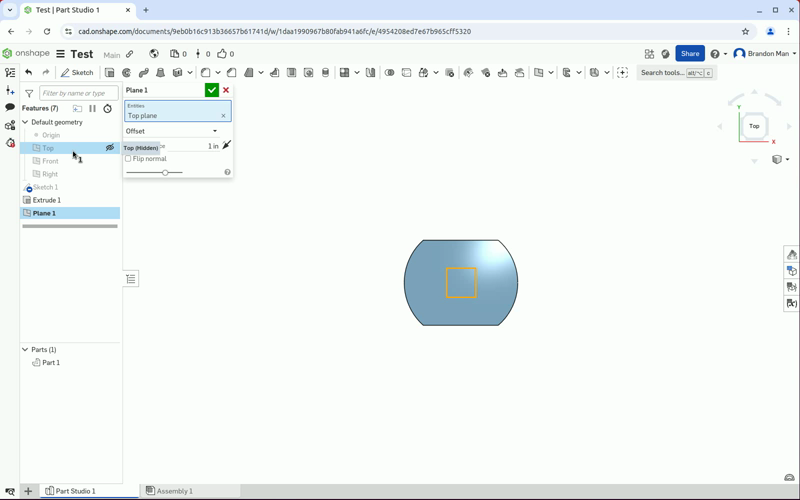
key(tab, 2)
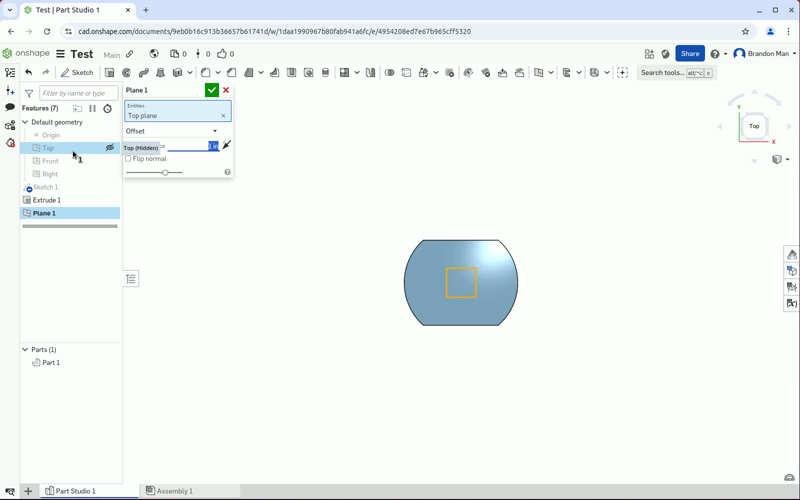
text(23.108)
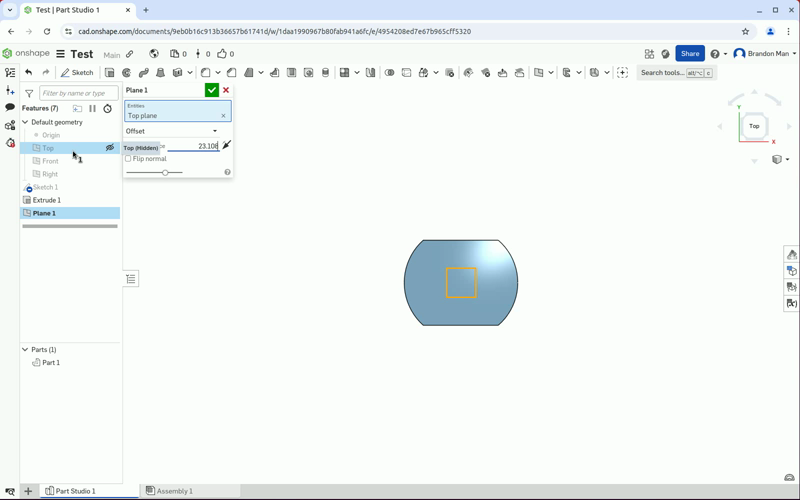
key(enter, 2)
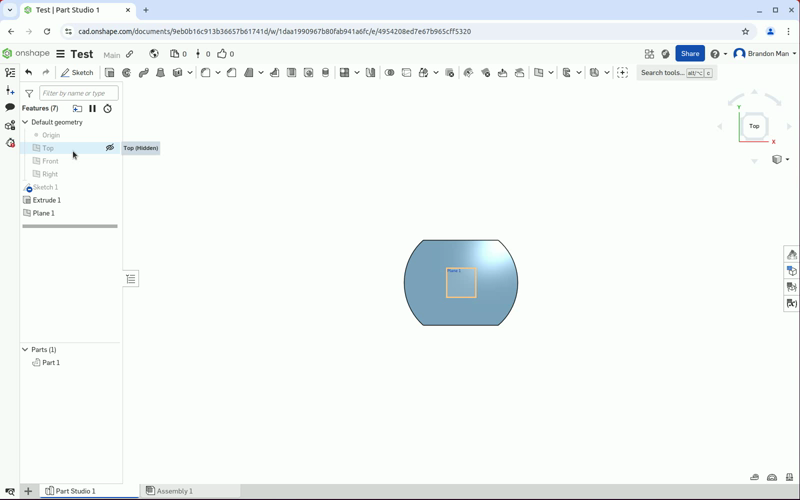
key(shift+s)
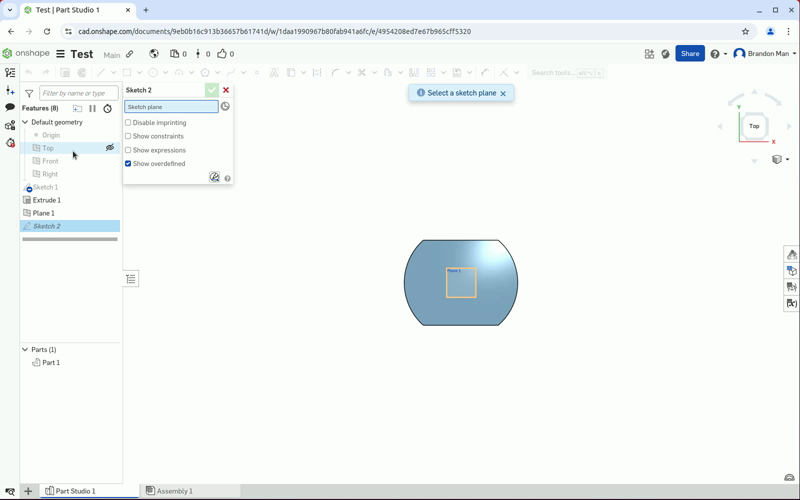
mouse_move(73, 215)
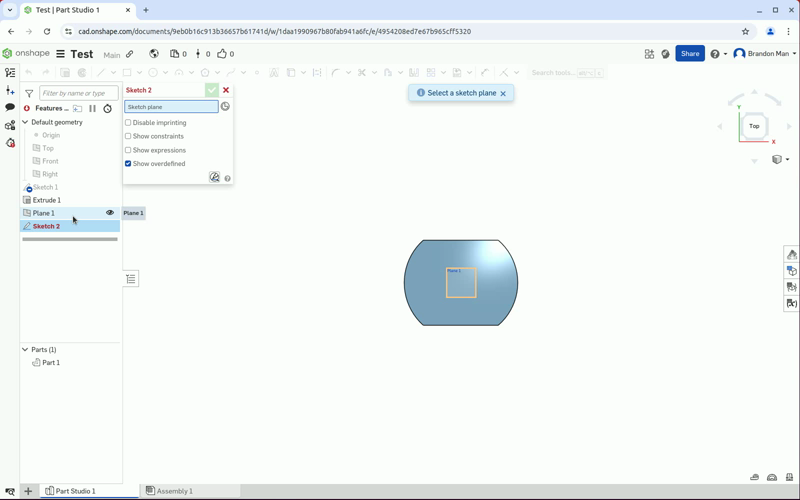
click(73, 215)
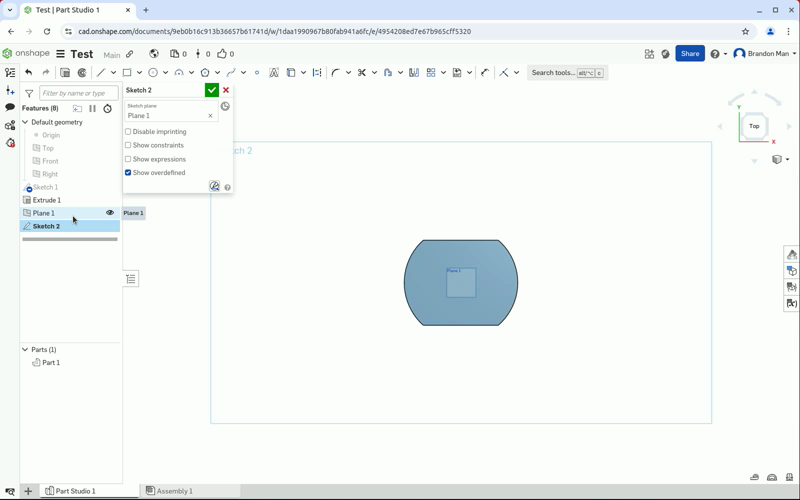
mouse_move(73, 352)
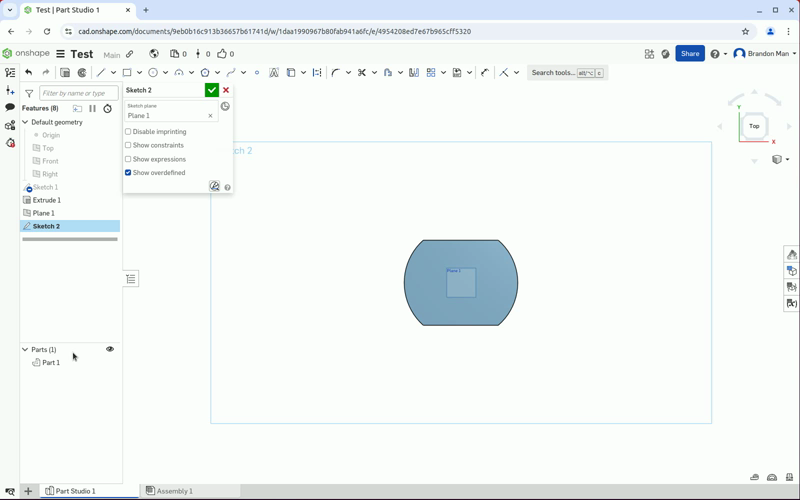
key(y)
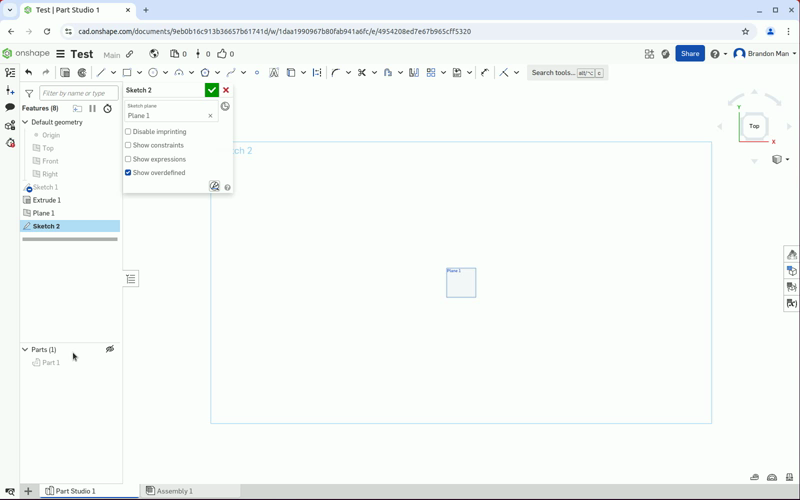
key(l)
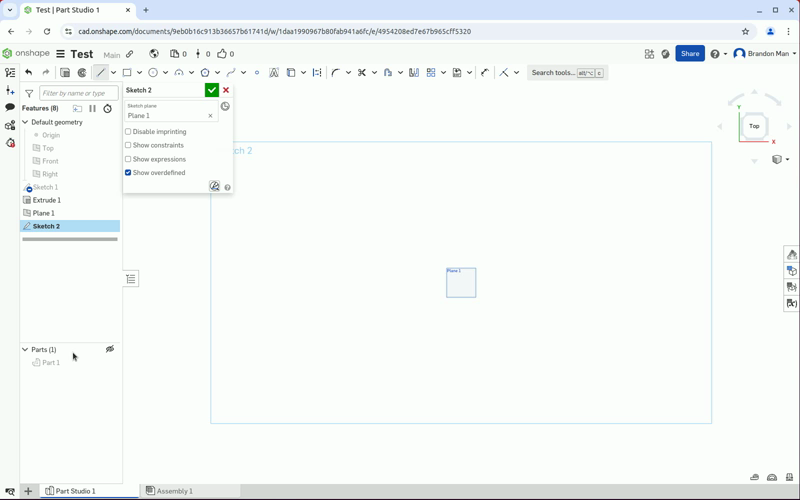
key_down(shift)
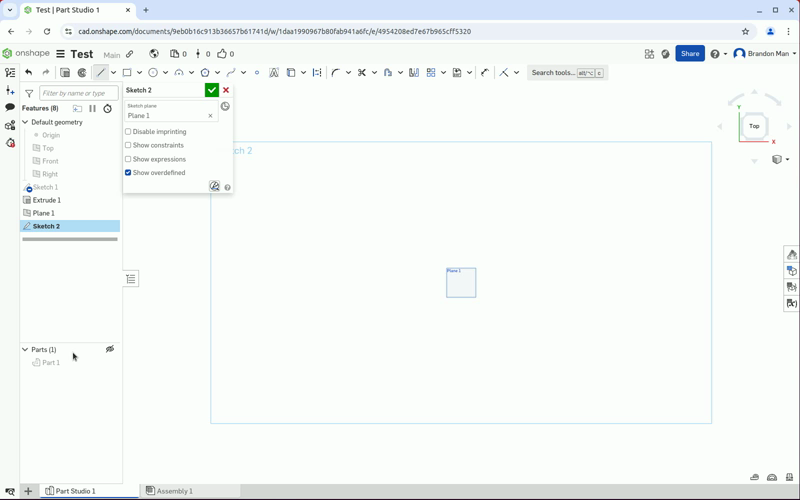
mouse_move(514, 297)
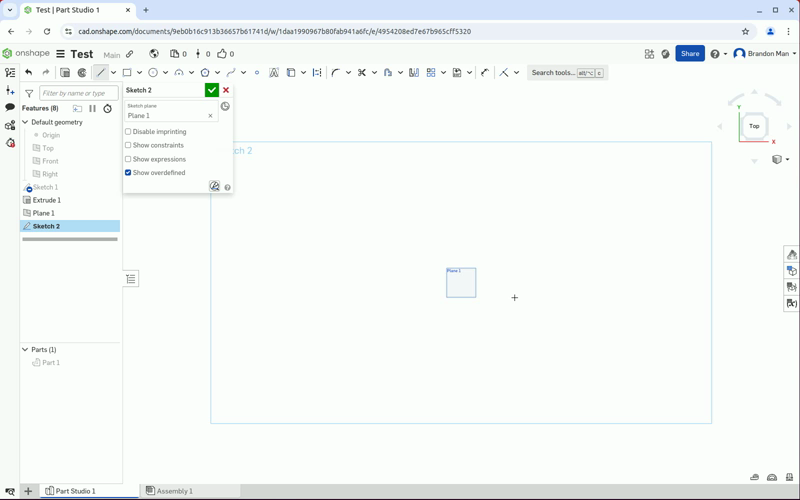
click(514, 297)
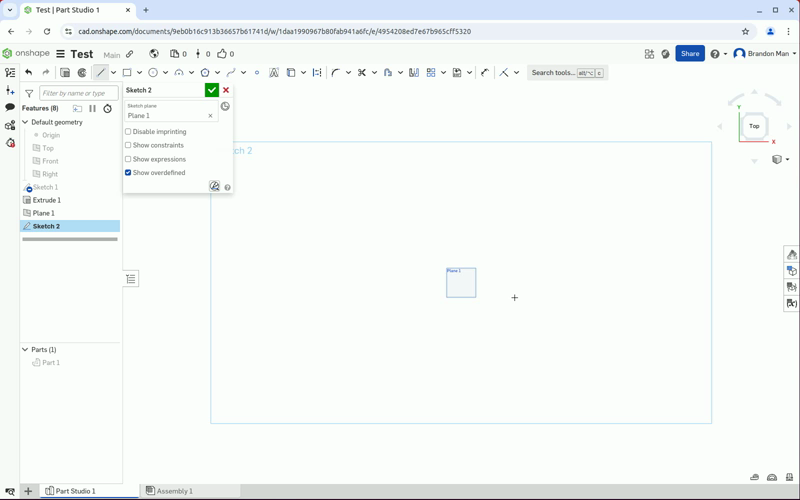
key_up(shift)
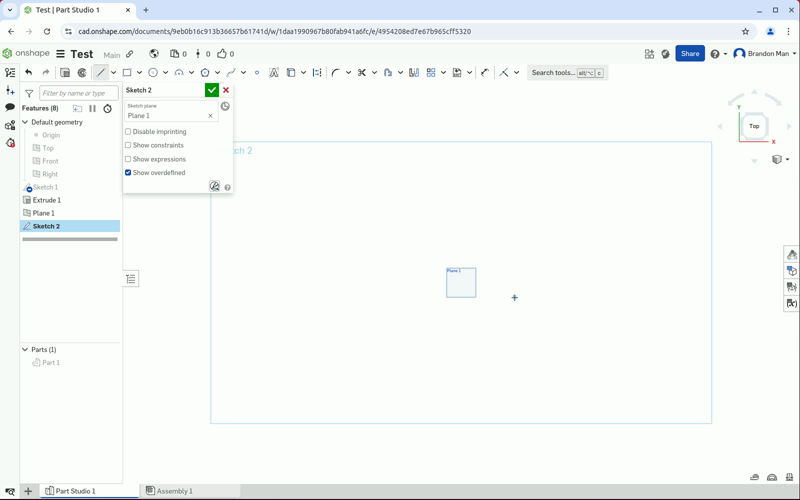
key_down(shift)
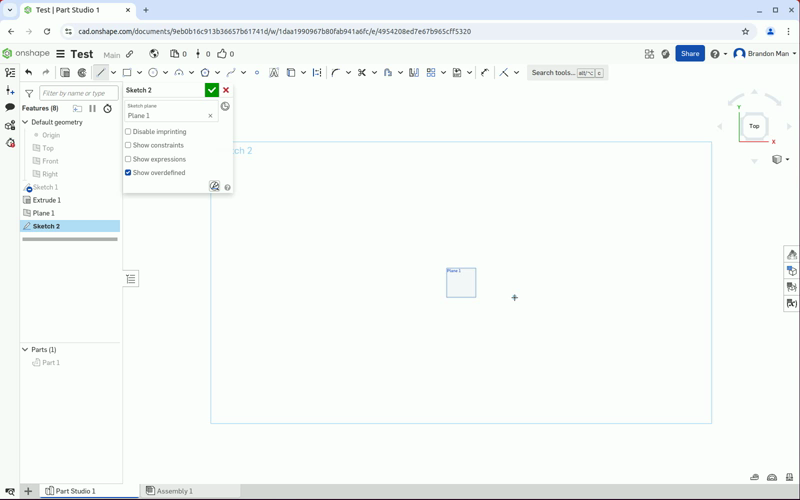
mouse_move(544, 297)
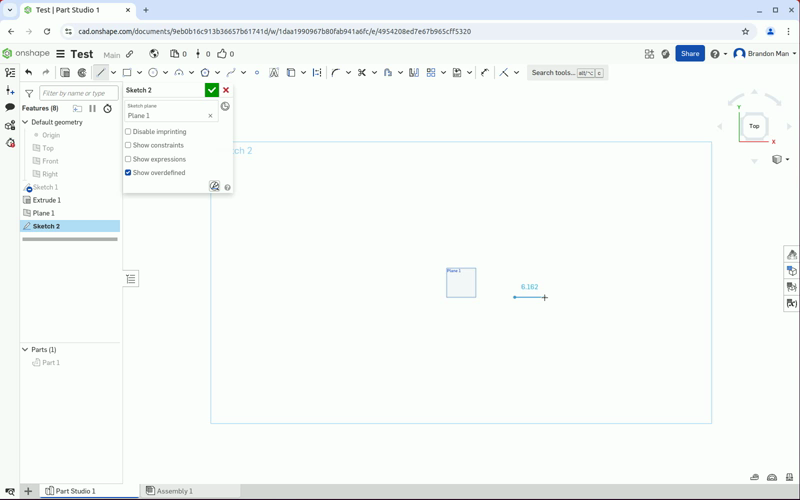
mouse_move(525, 297)
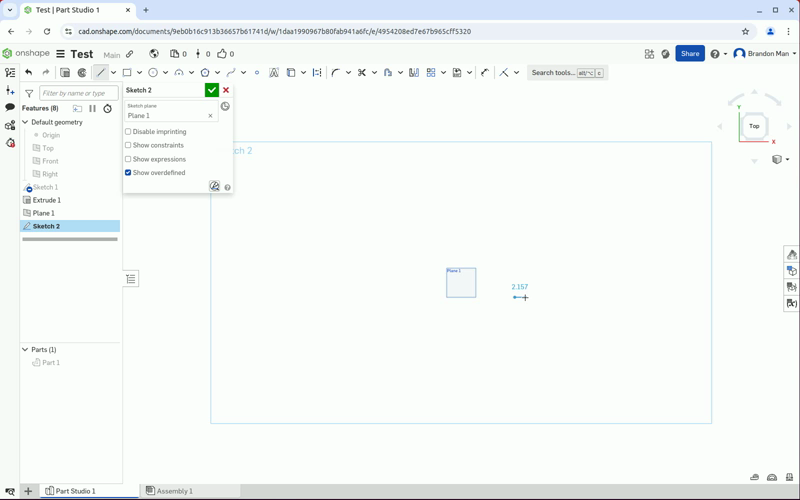
click(525, 297)
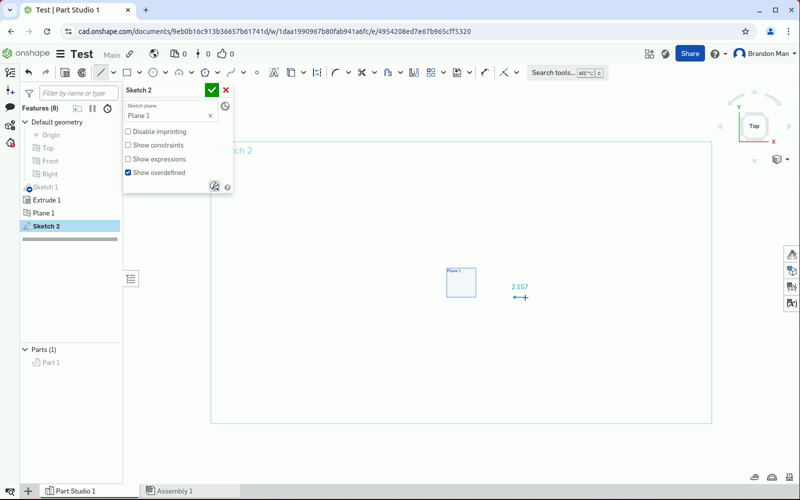
key_up(shift)
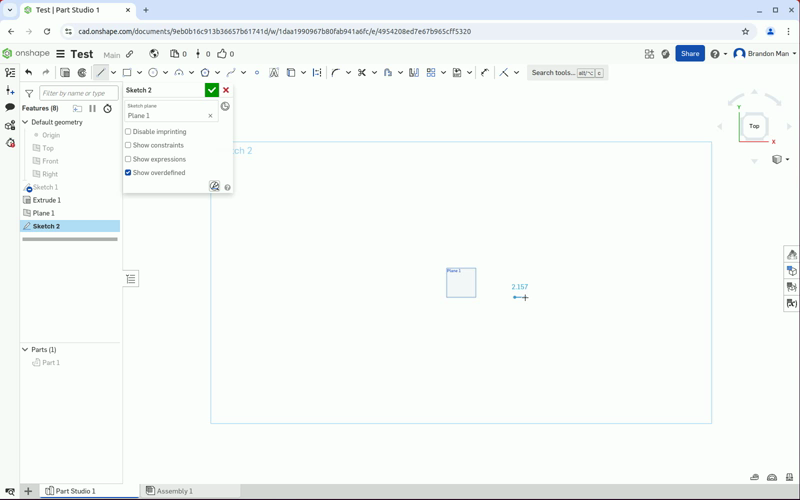
key_down(shift)
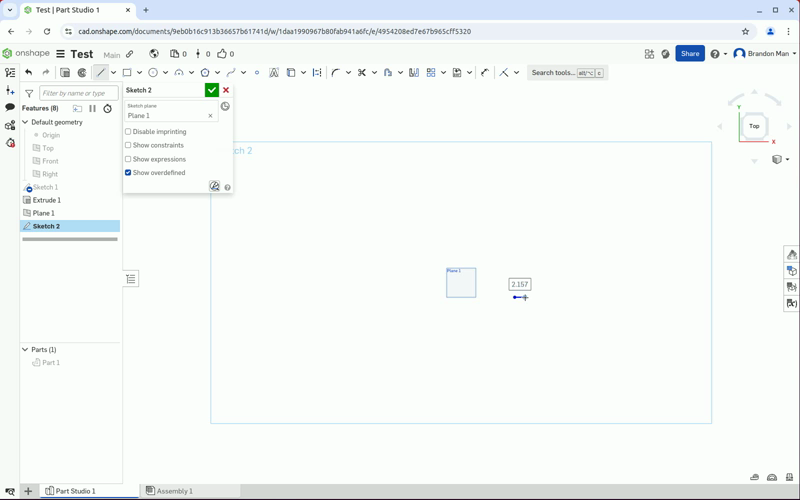
mouse_move(555, 297)
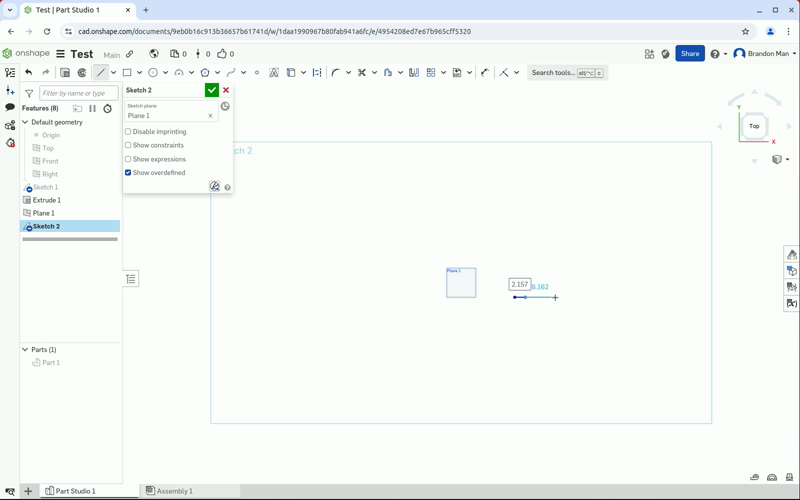
mouse_move(525, 267)
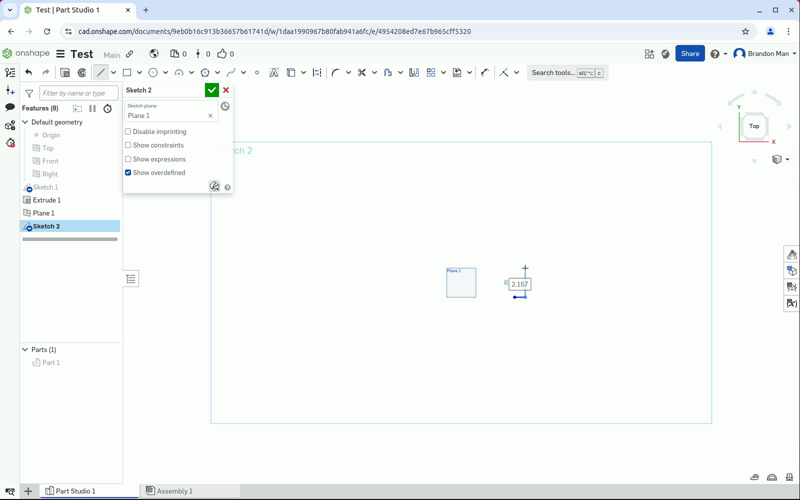
click(525, 267)
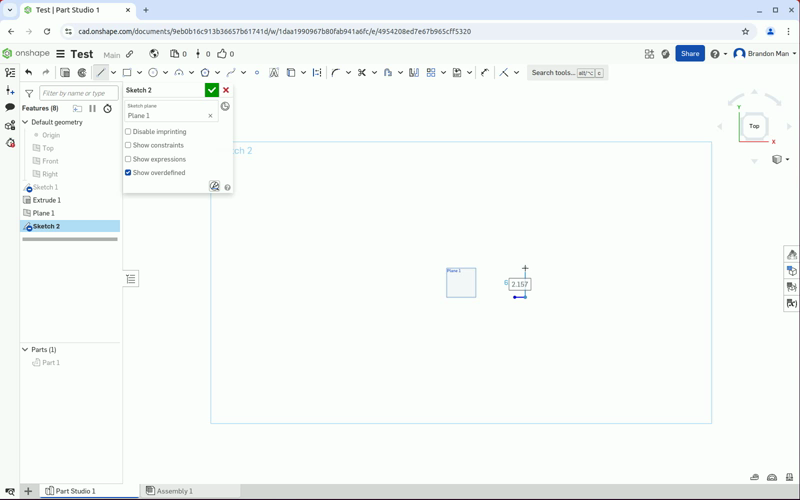
key_up(shift)
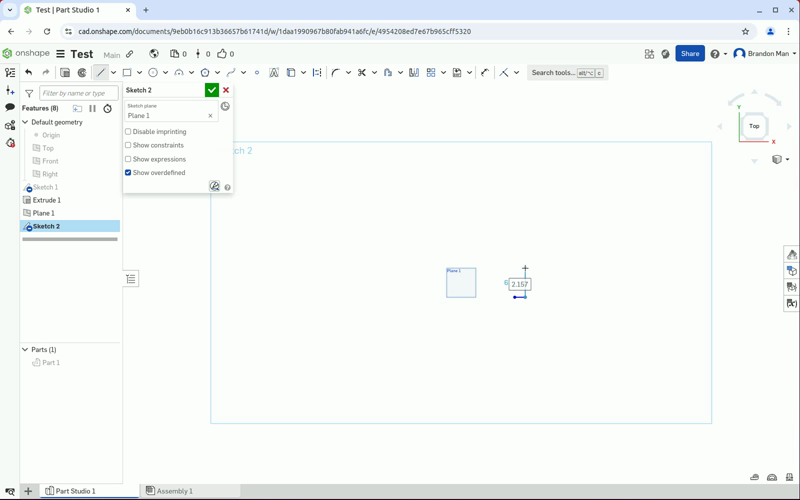
key_down(shift)
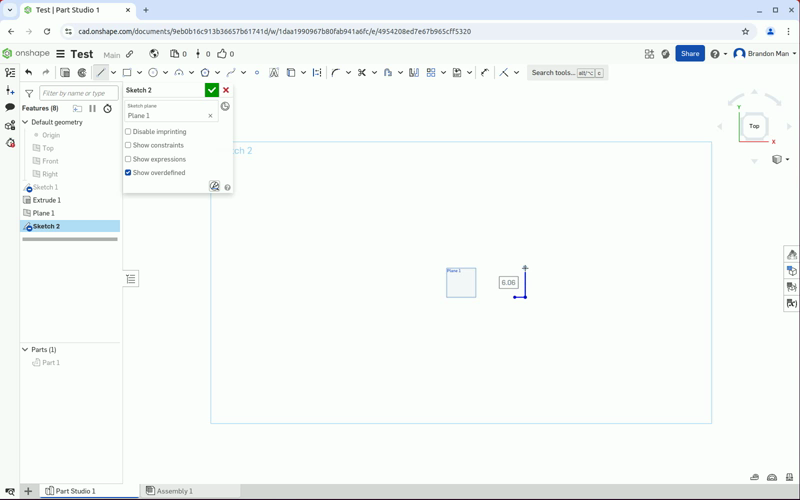
mouse_move(555, 267)
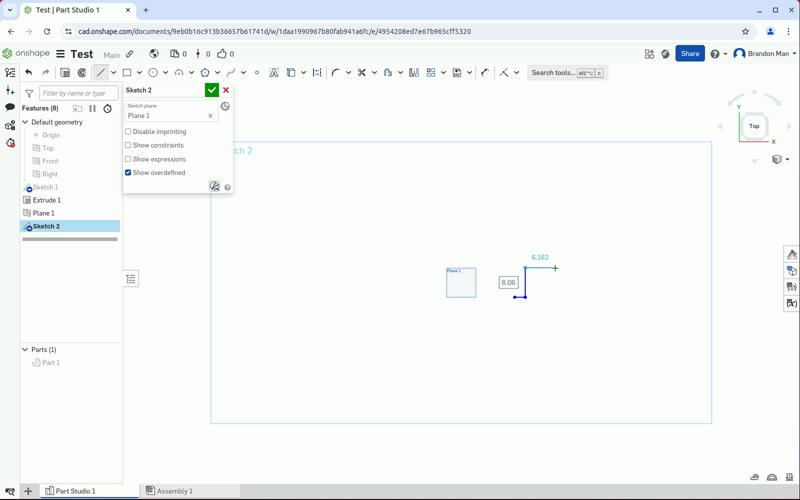
mouse_move(514, 267)
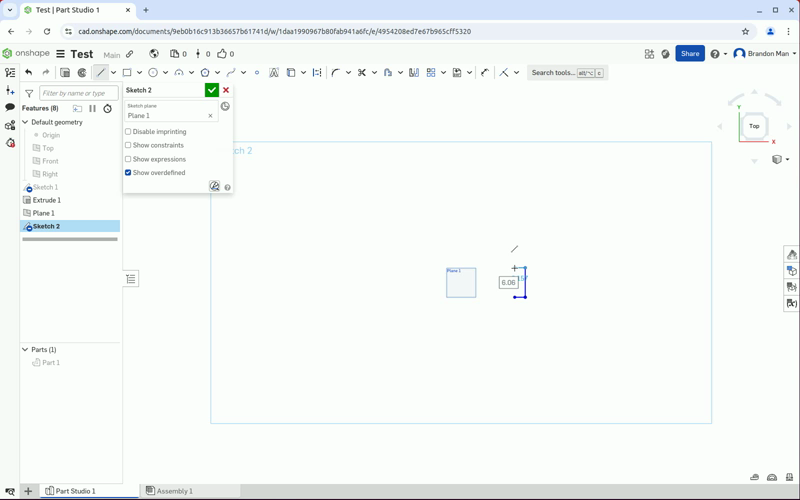
click(514, 267)
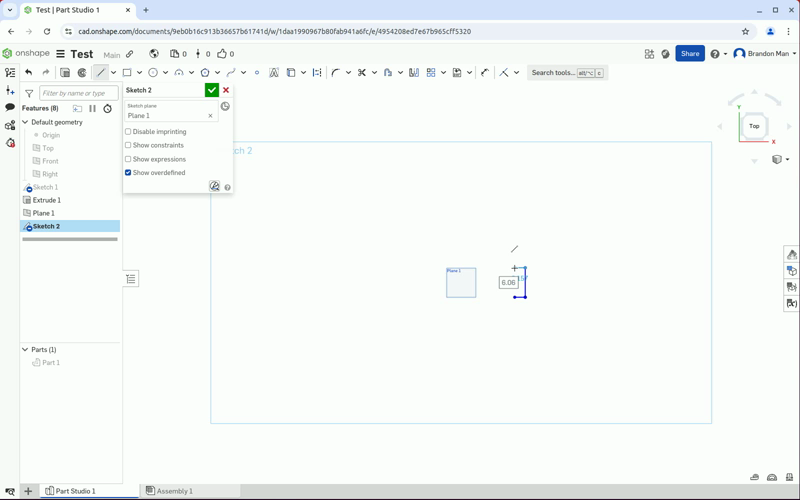
key_up(shift)
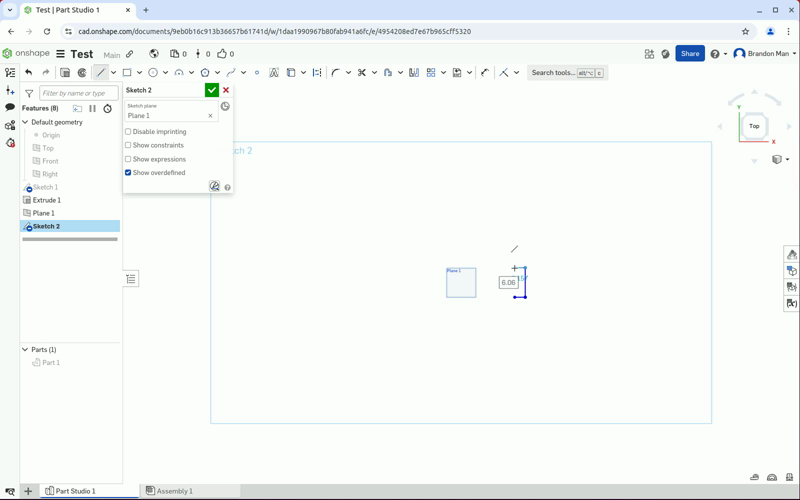
key(esc)
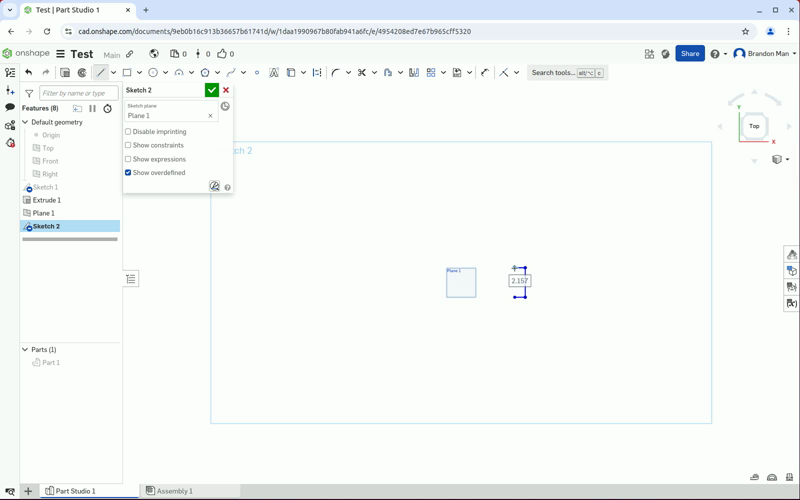
key(a)
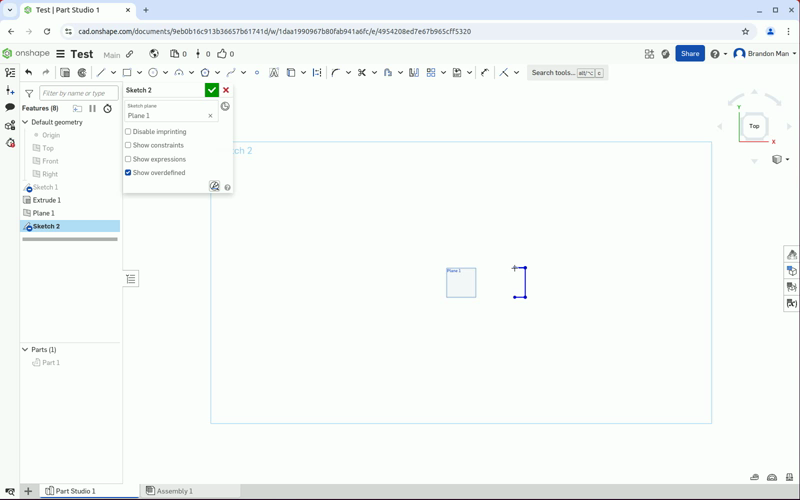
mouse_move(514, 267)
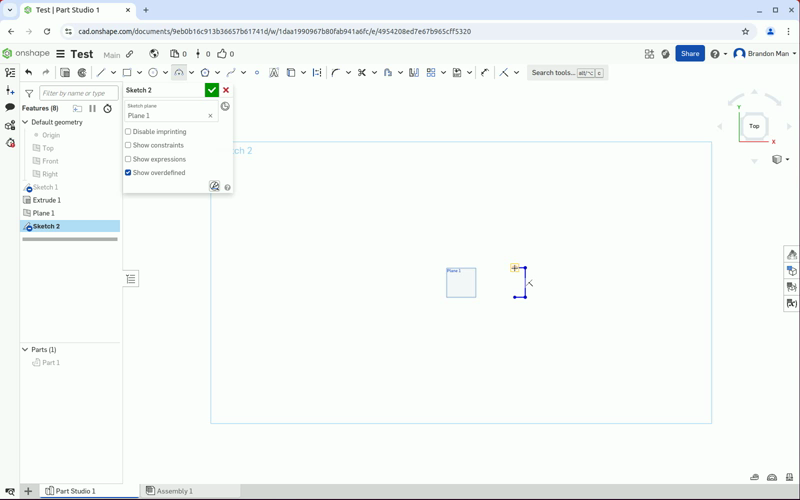
click(514, 267)
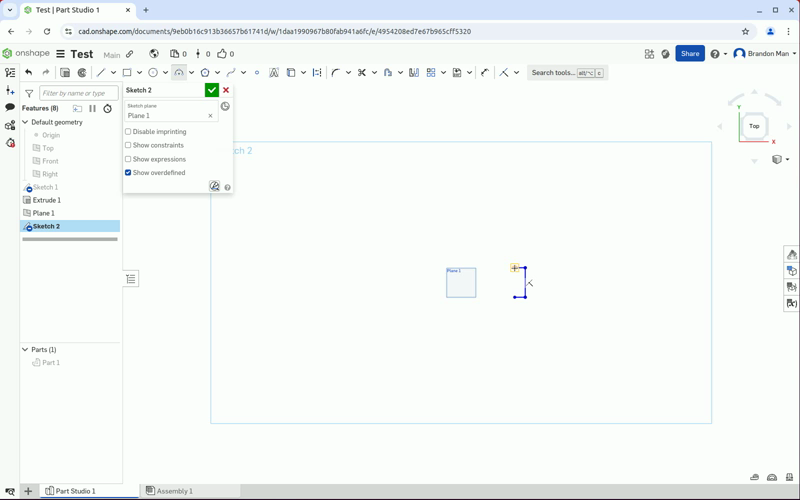
mouse_move(514, 297)
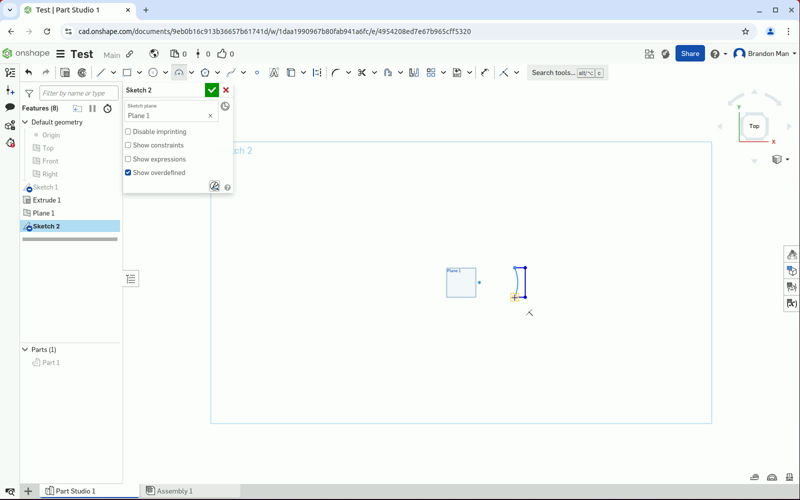
click(514, 297)
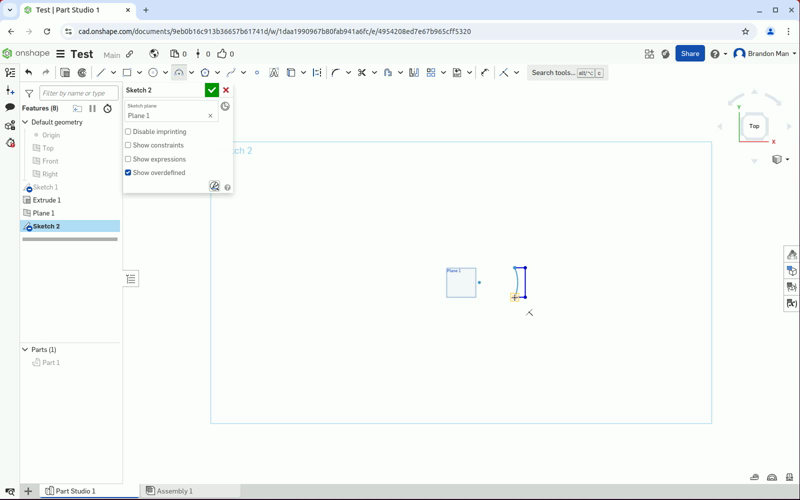
key_down(shift)
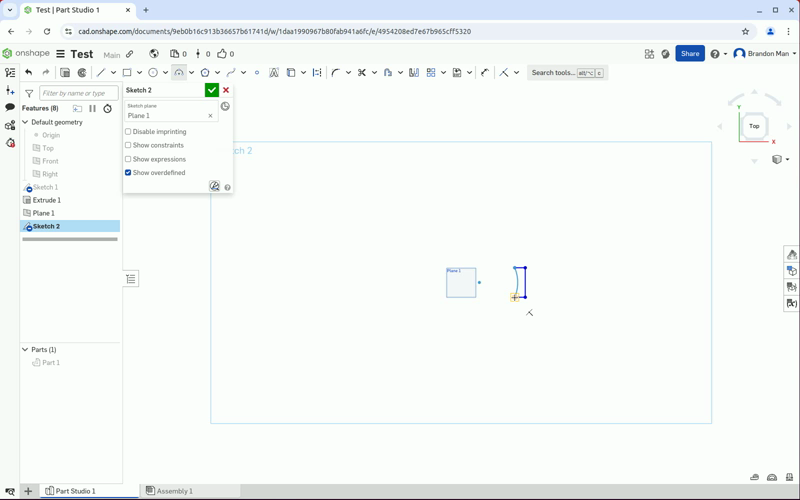
mouse_move(516, 282)
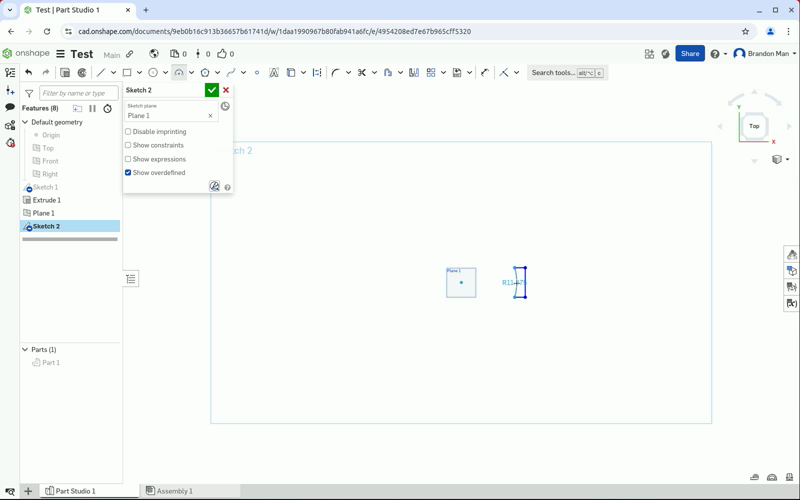
click(516, 282)
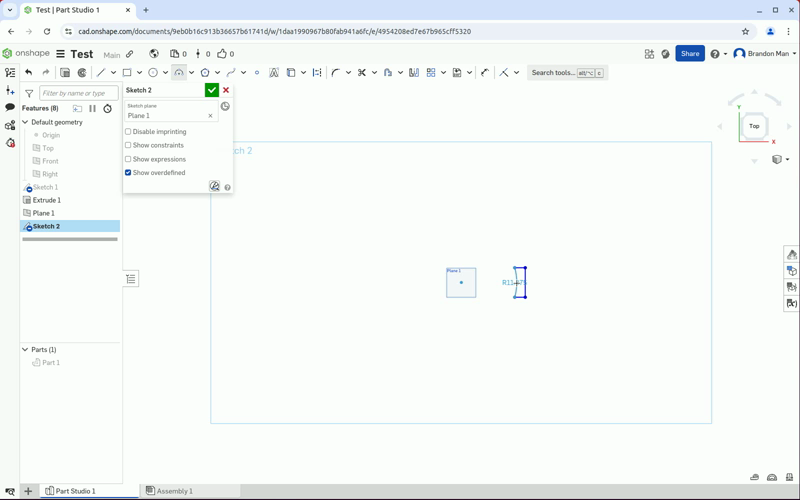
key_up(shift)
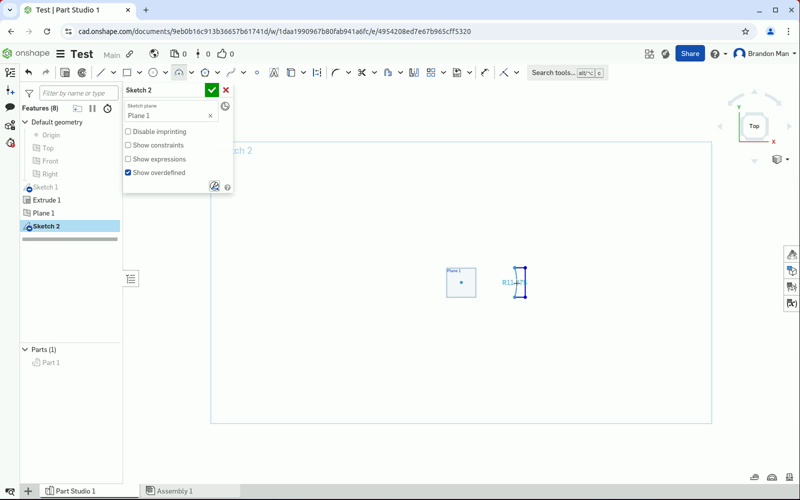
key(esc)
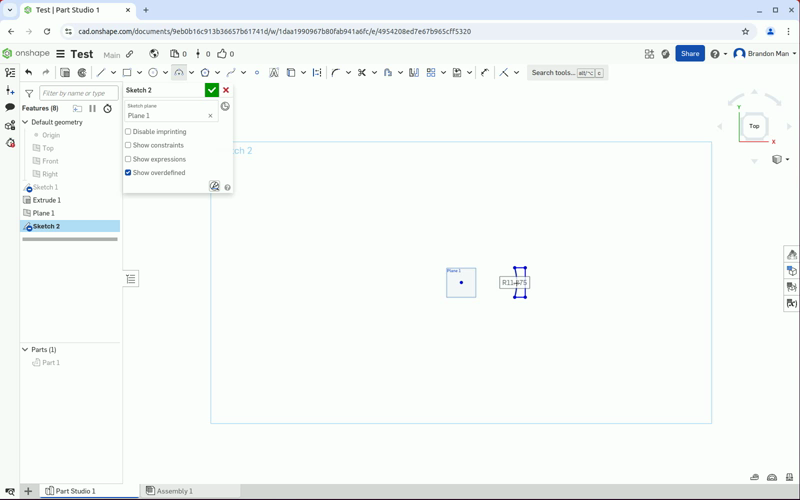
mouse_move(516, 274)
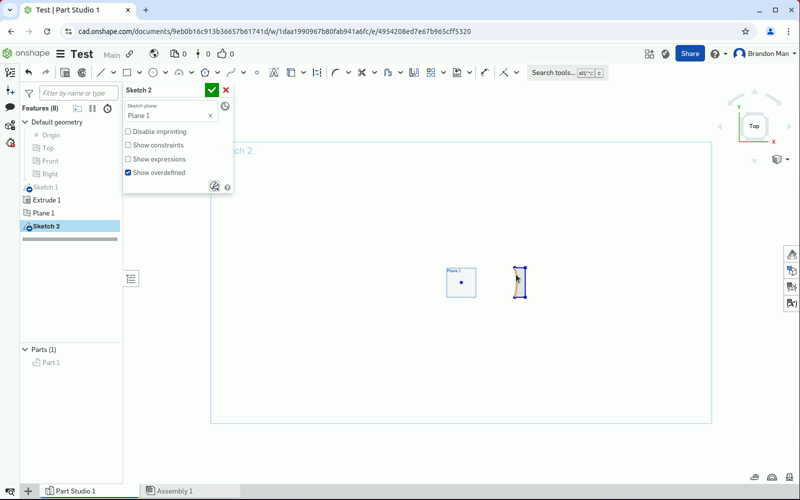
scroll(6)
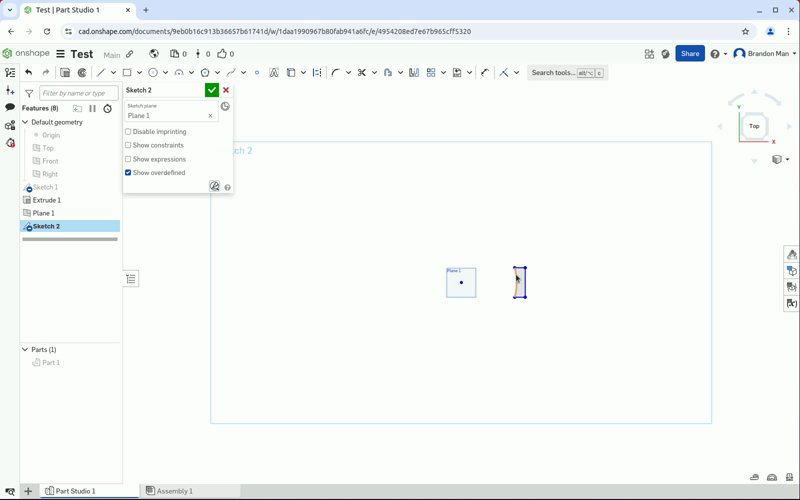
scroll(6)
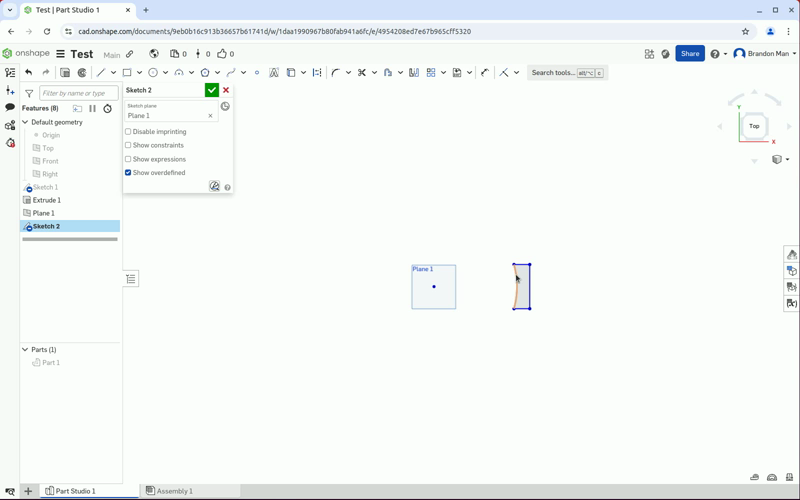
scroll(6)
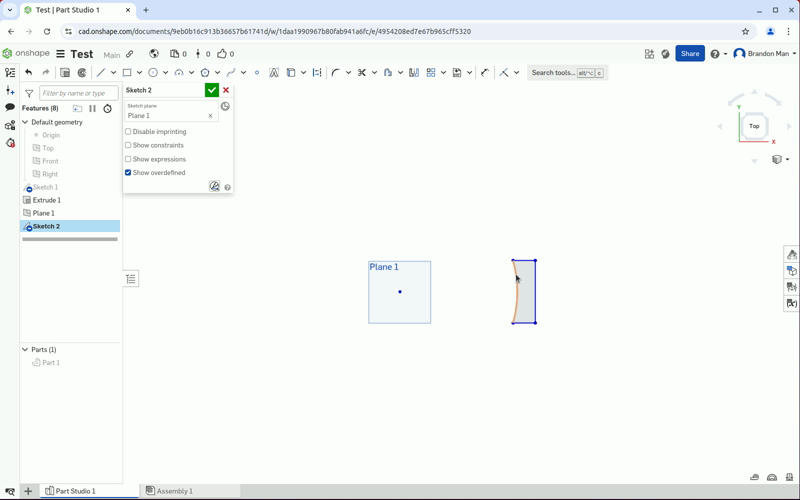
scroll(6)
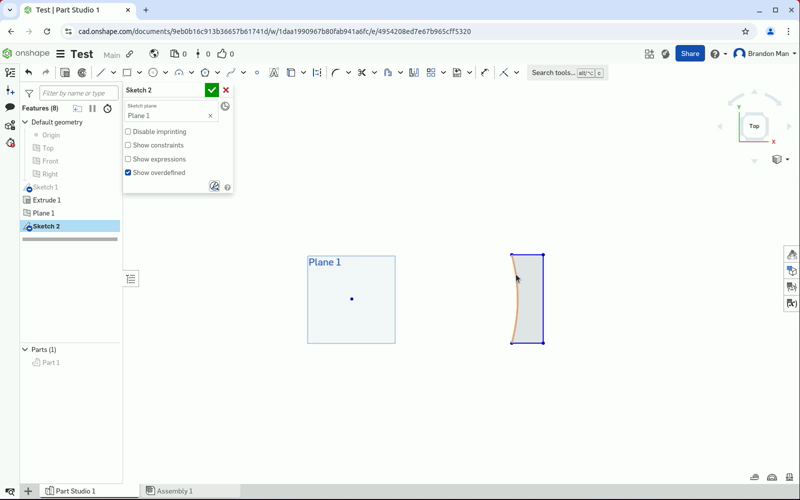
scroll(6)
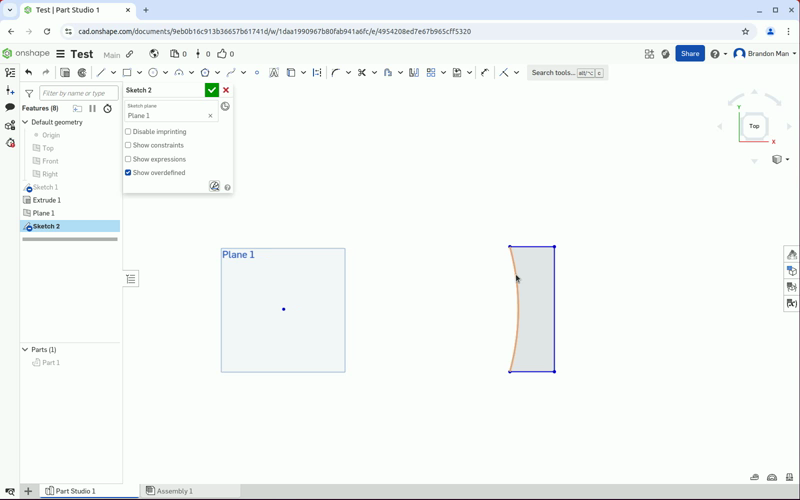
scroll(6)
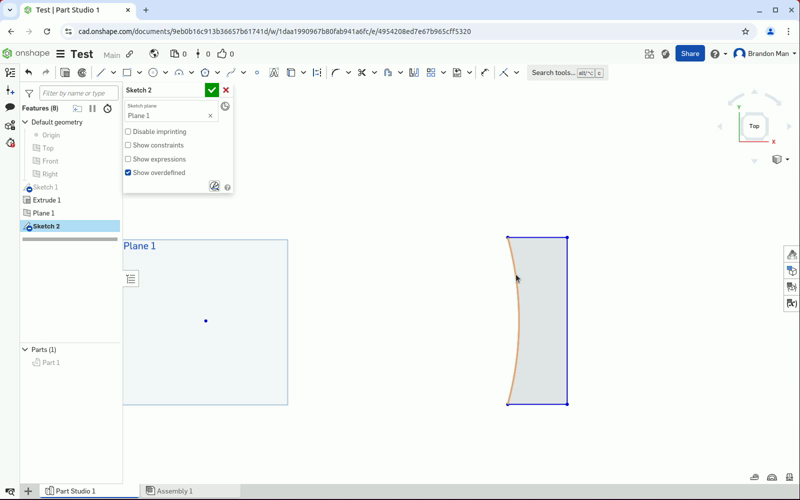
scroll(6)
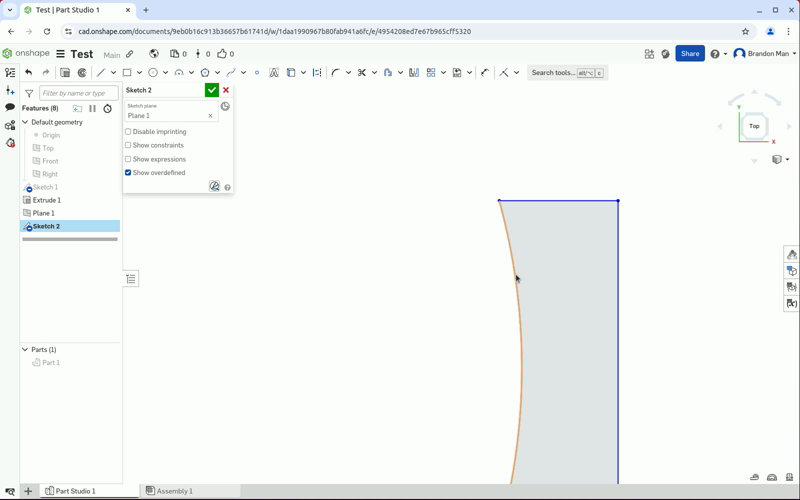
click(516, 274)
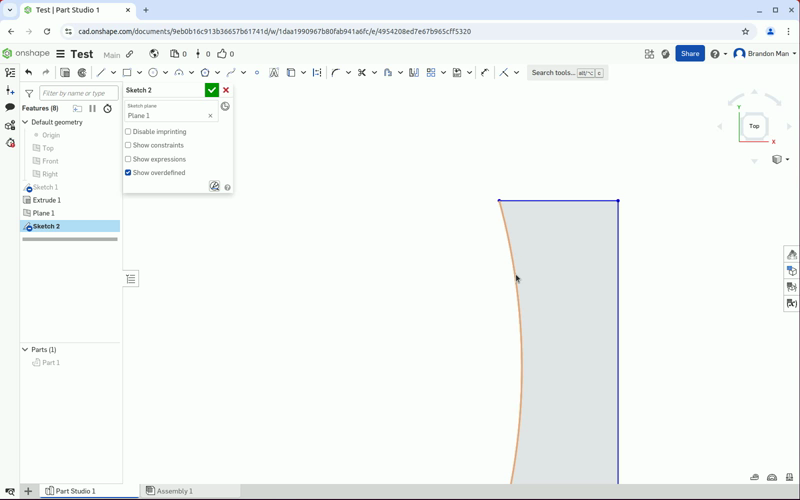
scroll(-6)
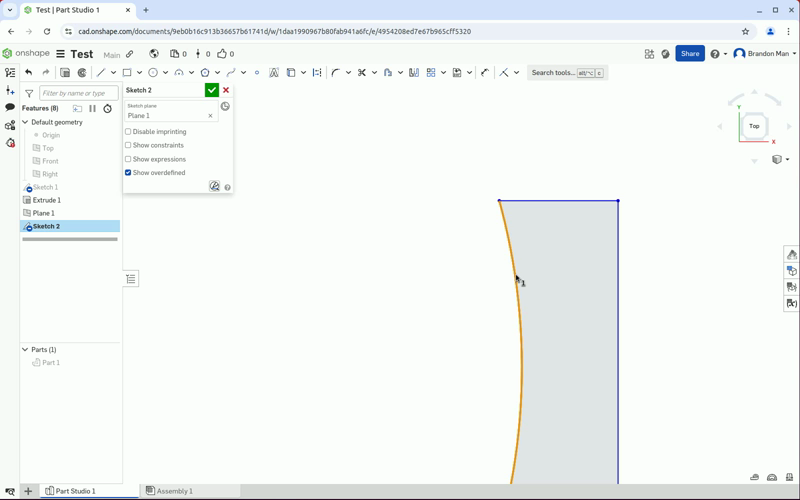
scroll(-6)
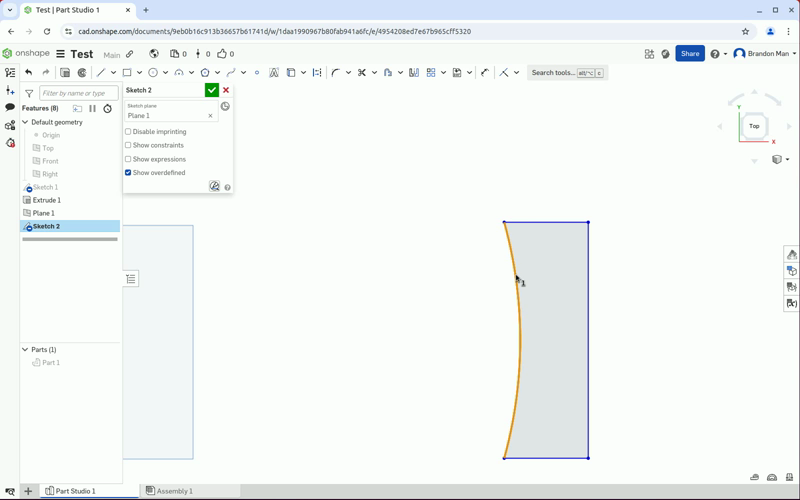
scroll(-6)
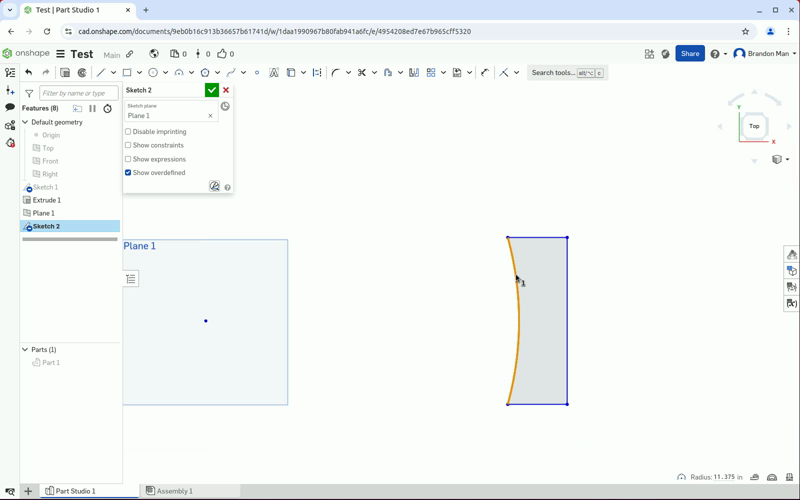
scroll(-6)
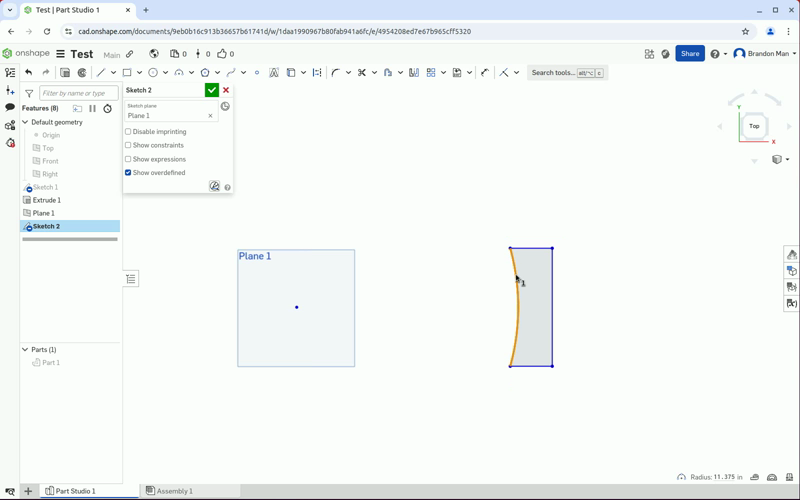
scroll(-6)
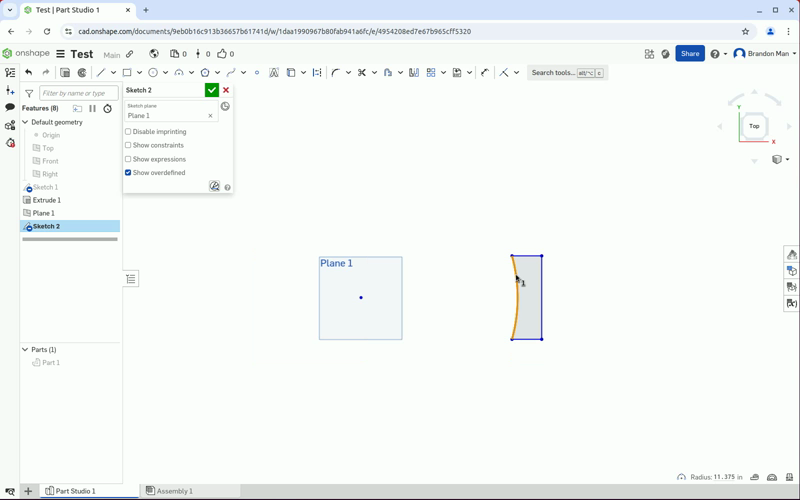
scroll(-6)
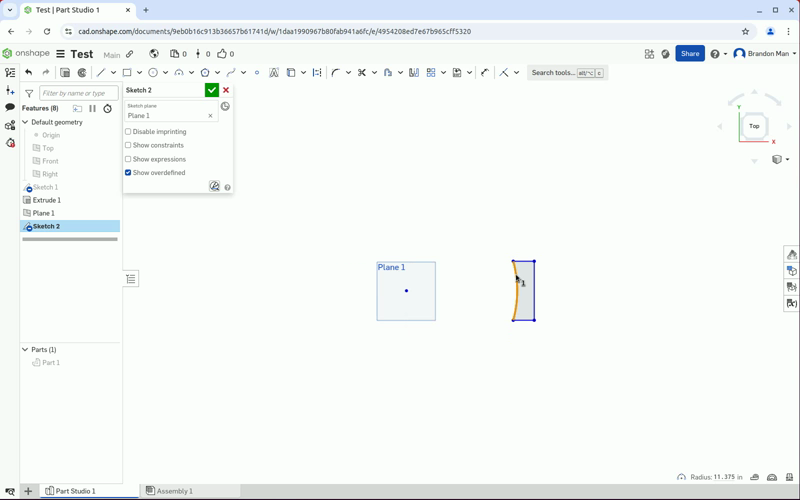
scroll(-6)
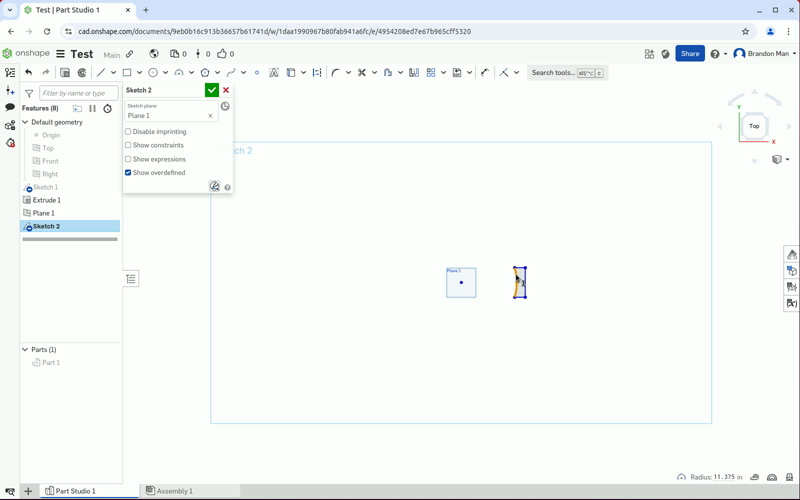
mouse_move(73, 352)
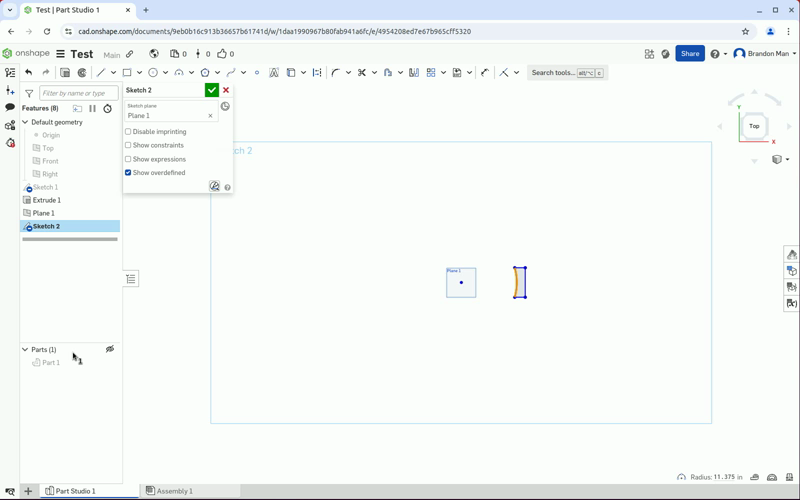
key(shift+y)
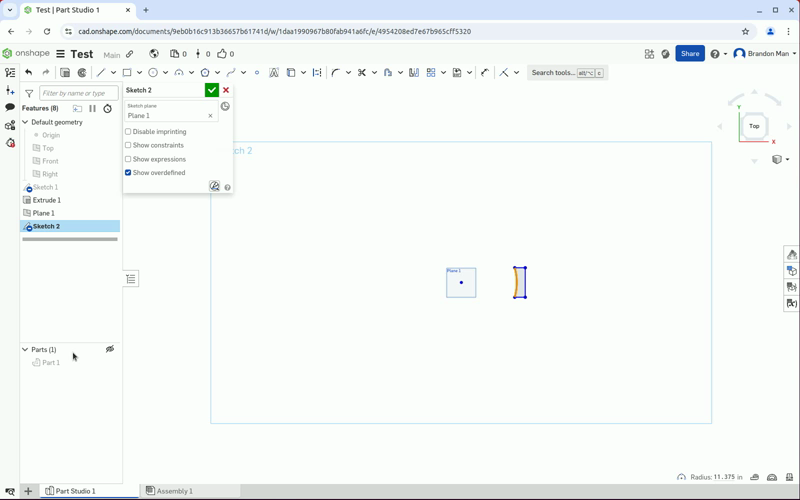
key(shift+e)
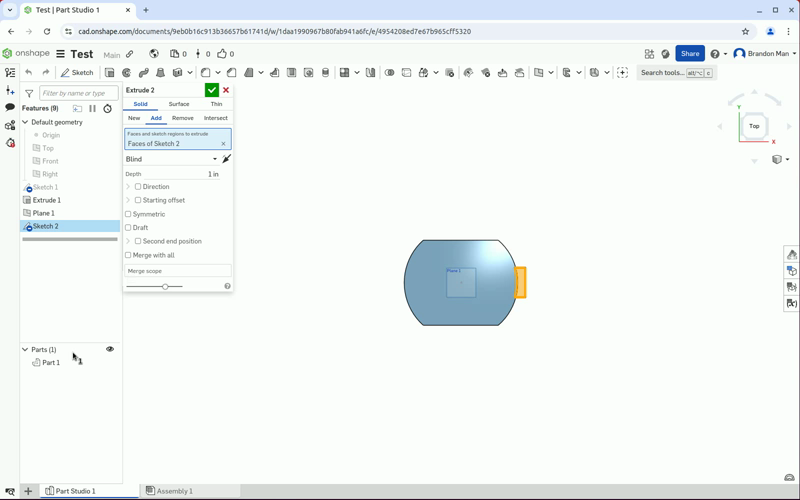
mouse_move(143, 106)
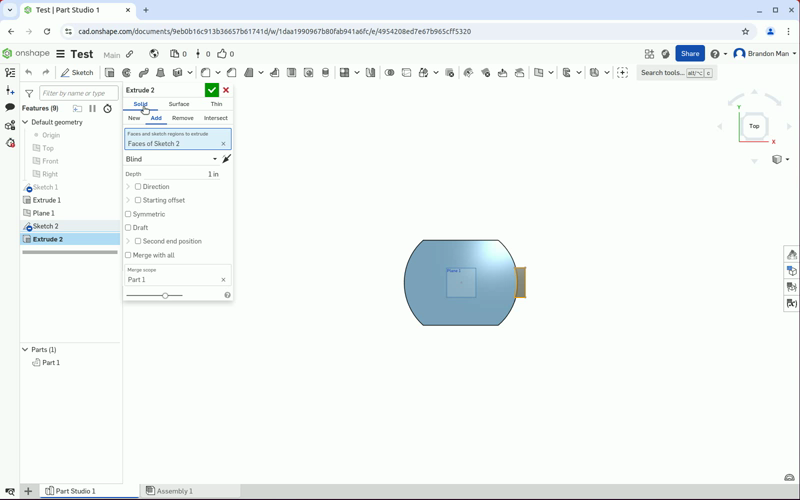
click(143, 106)
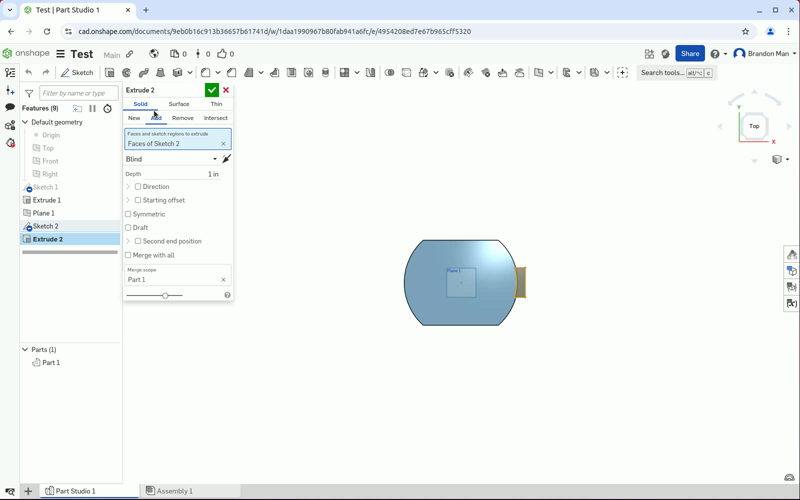
mouse_move(186, 120)
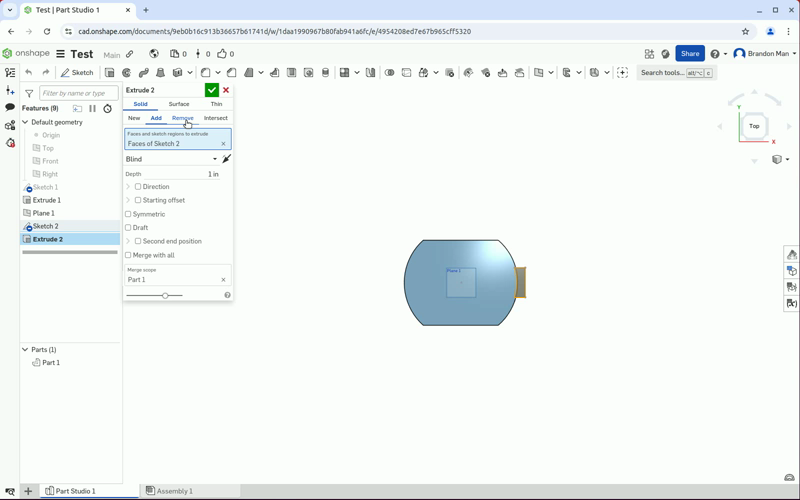
click(186, 120)
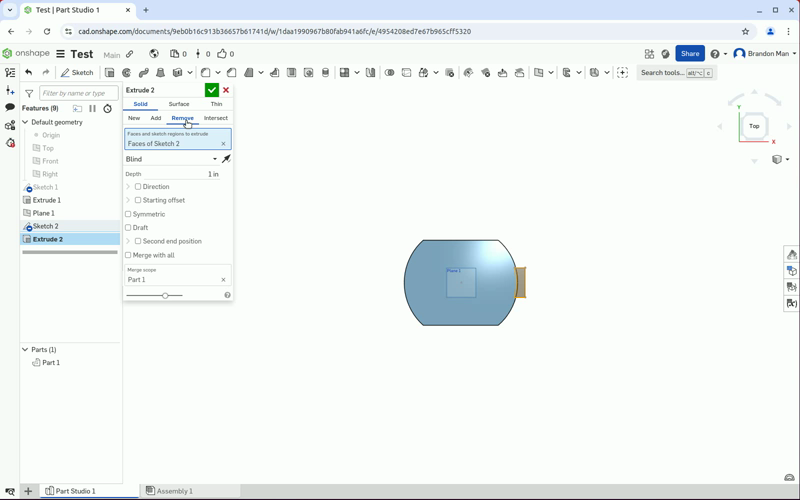
key(tab, 4)
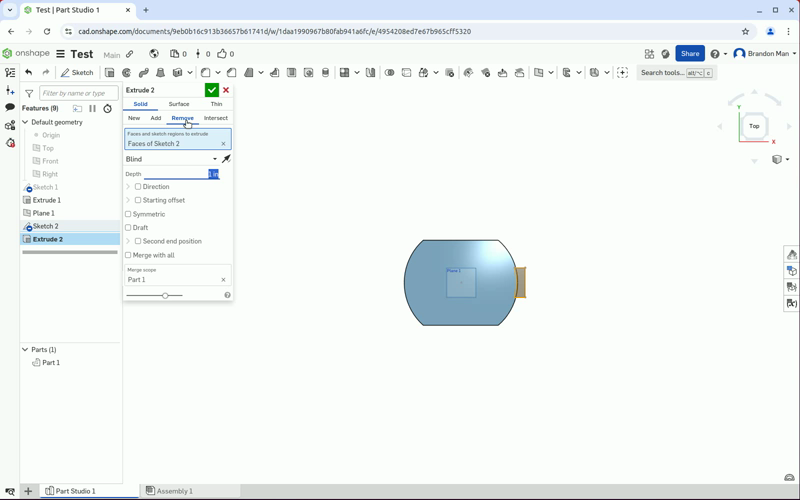
text(14.443)
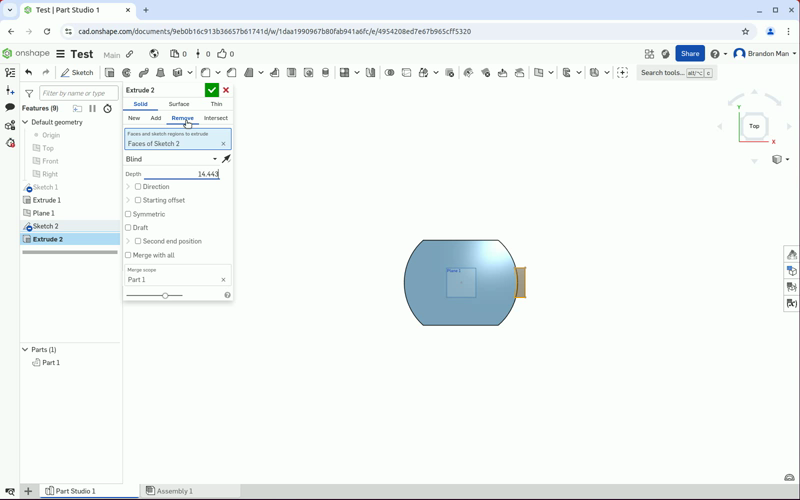
key(tab, 6)
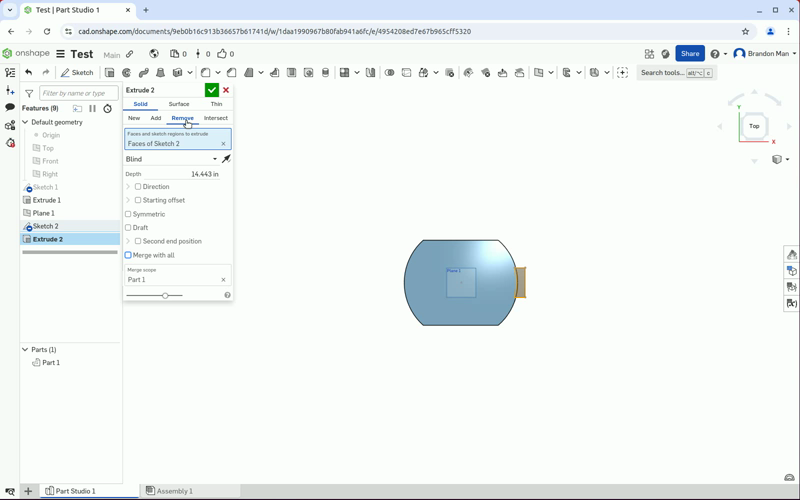
key(space)
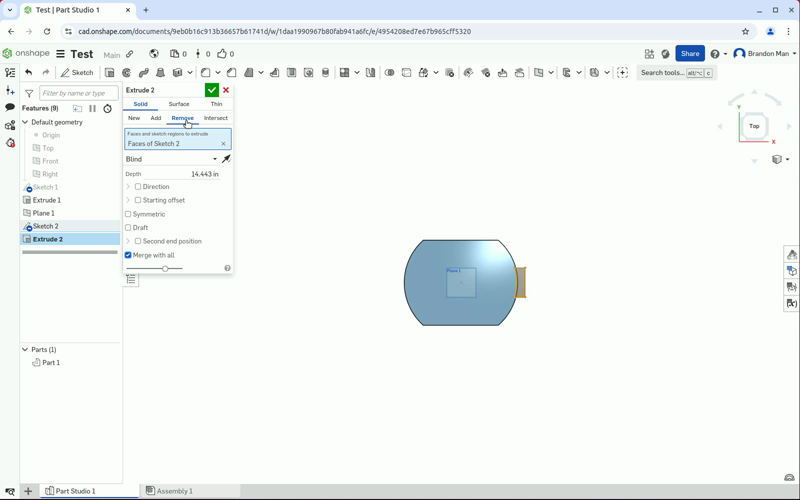
key(enter)
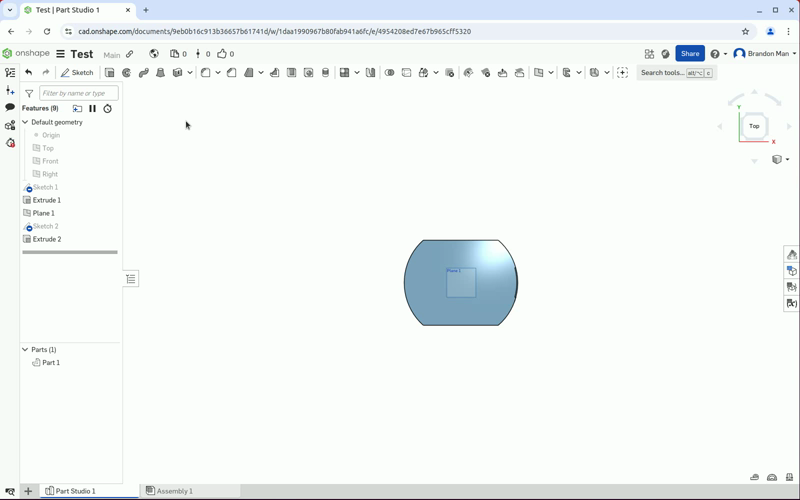
key(shift+h)
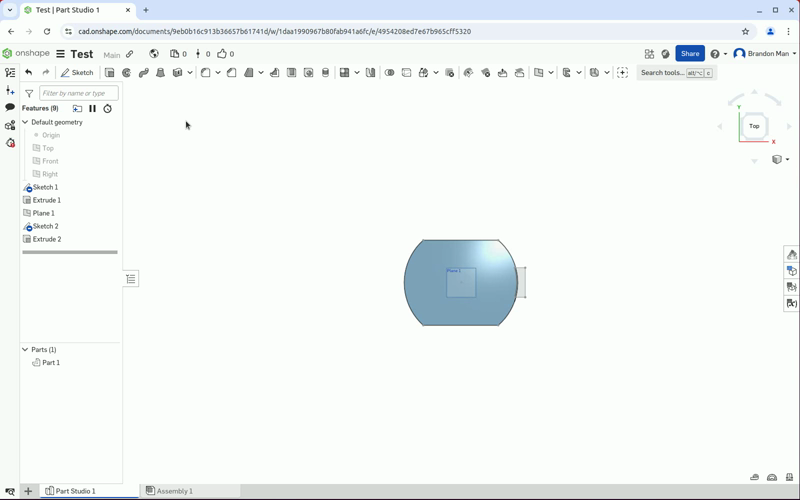
key(shift+h)
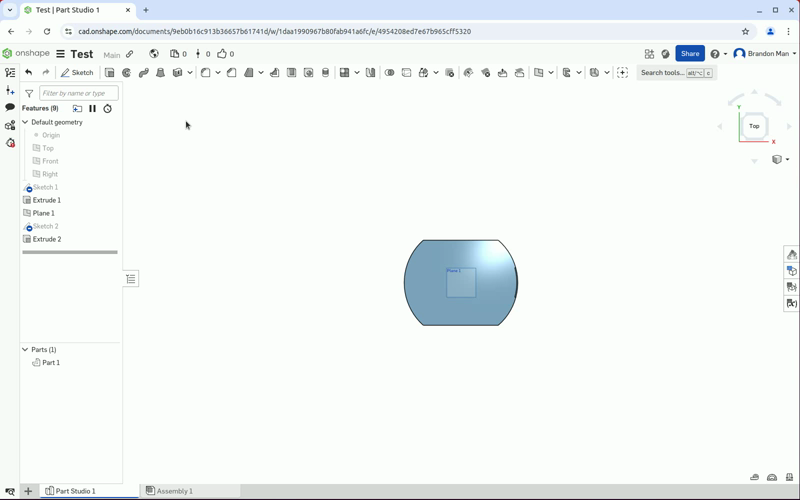
mouse_move(73, 189)
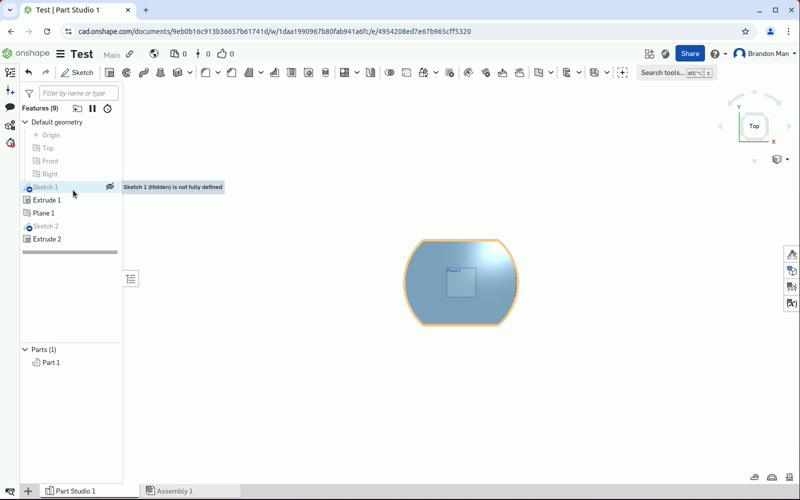
click(73, 189)
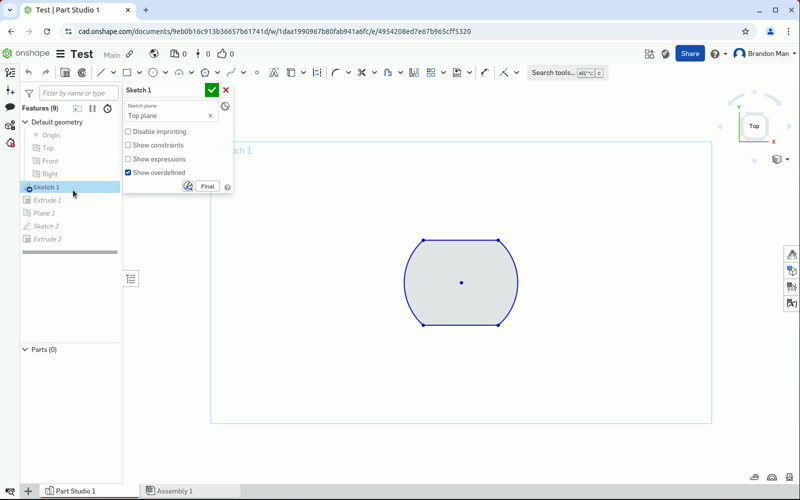
mouse_move(229, 92)
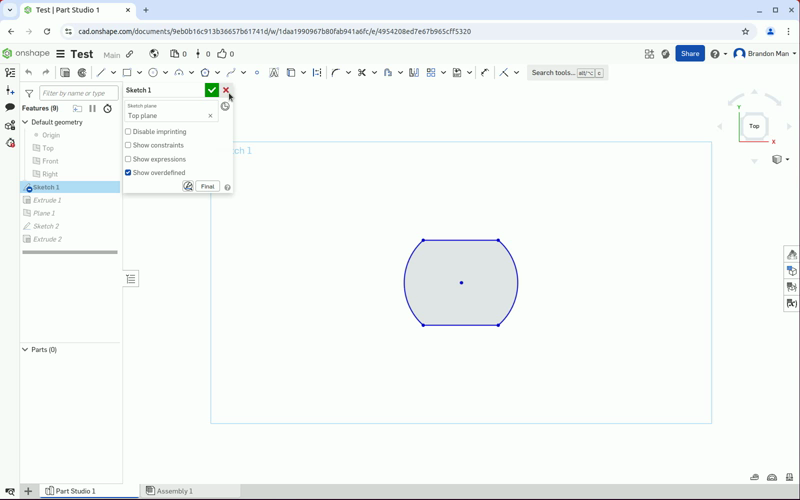
click(229, 92)
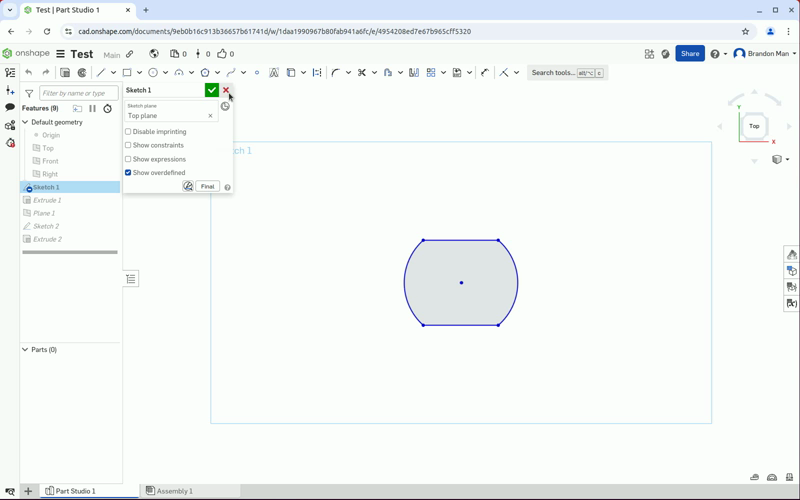
key(shift+s)
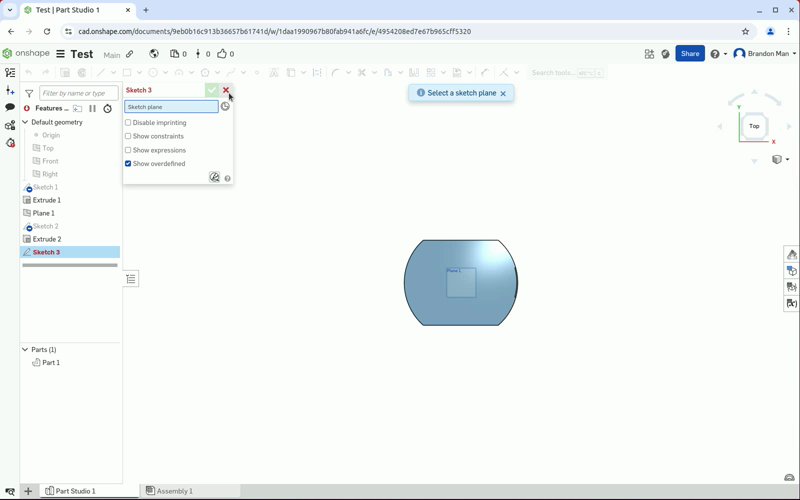
mouse_move(73, 215)
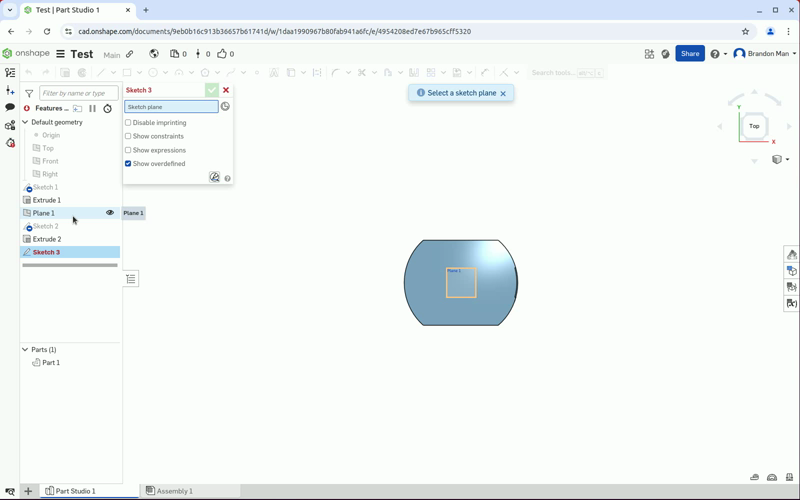
click(73, 215)
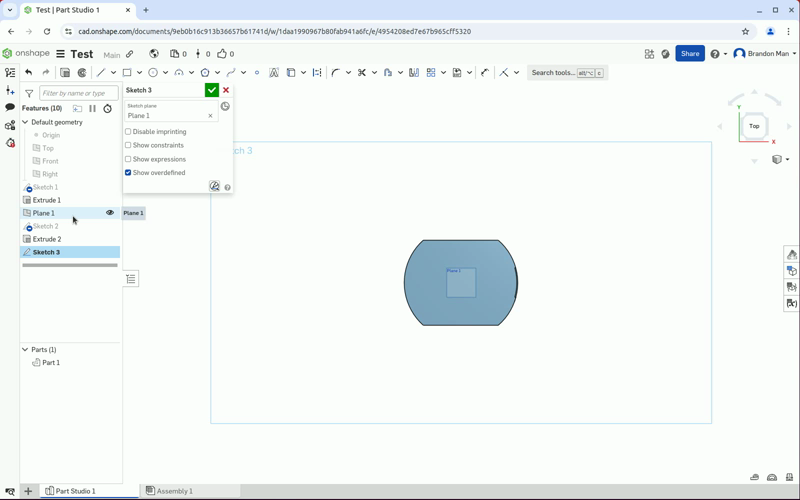
mouse_move(73, 352)
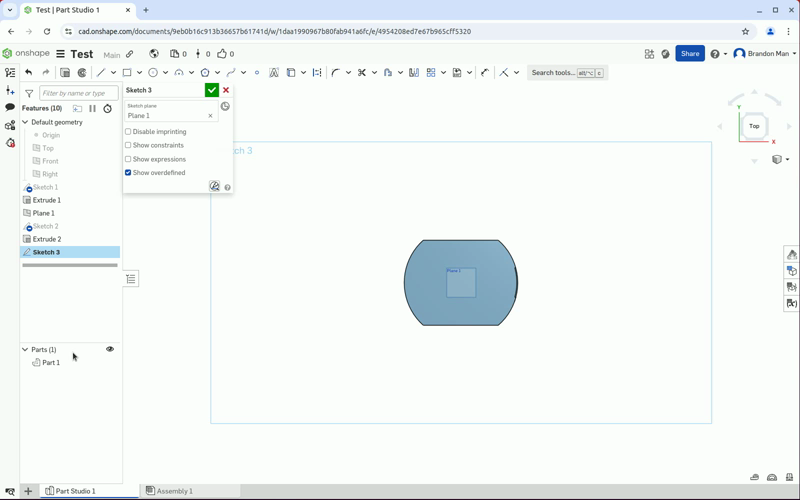
key(y)
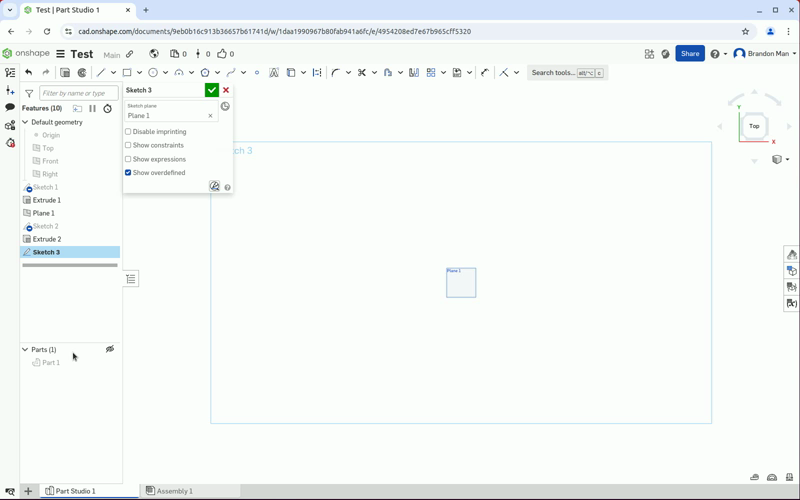
key(l)
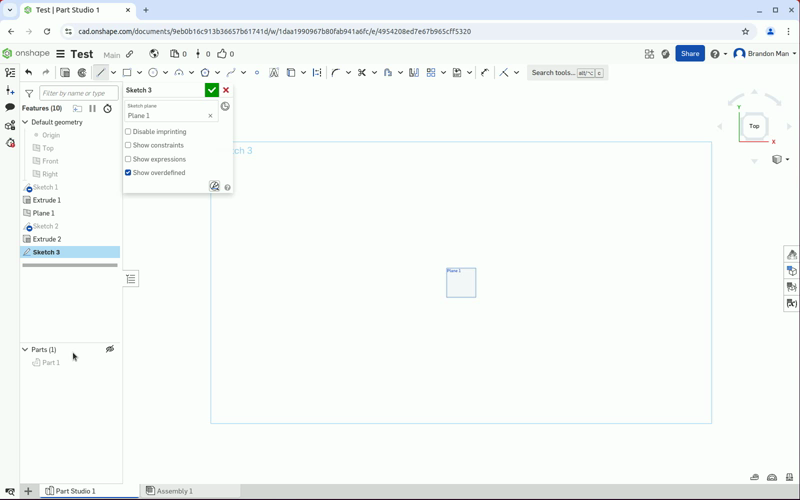
key_down(shift)
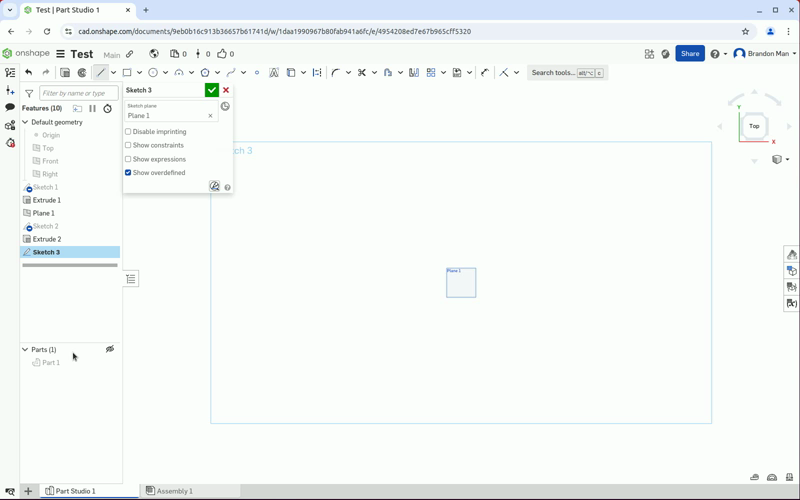
mouse_move(396, 297)
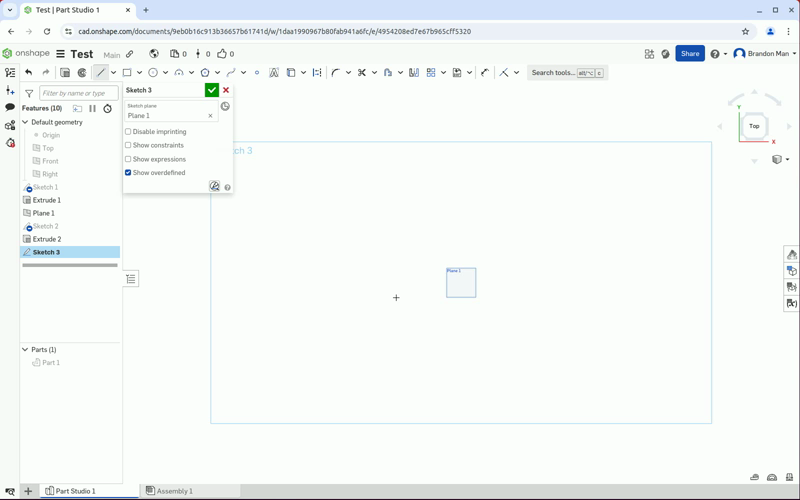
click(396, 297)
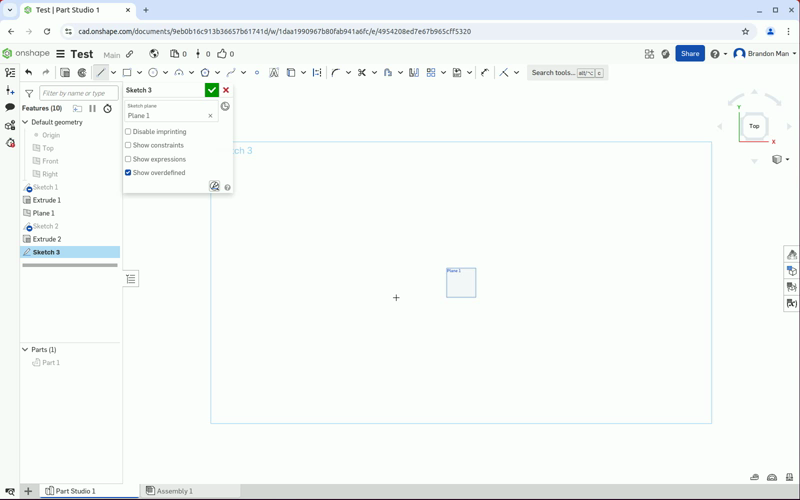
key_up(shift)
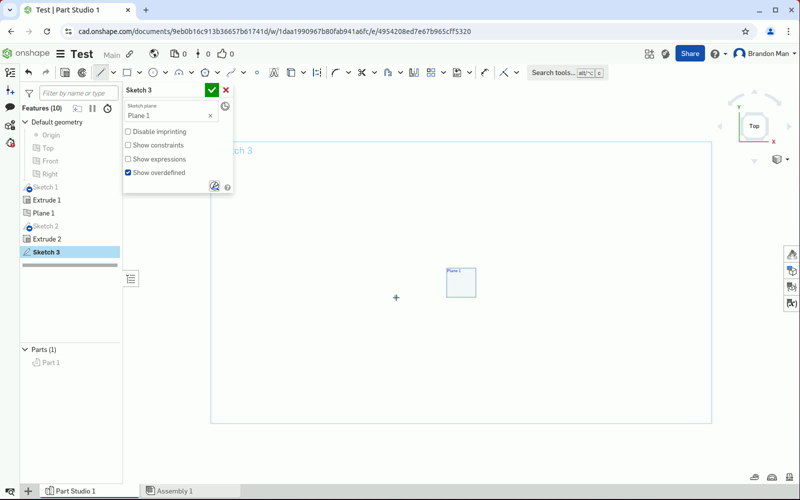
key_down(shift)
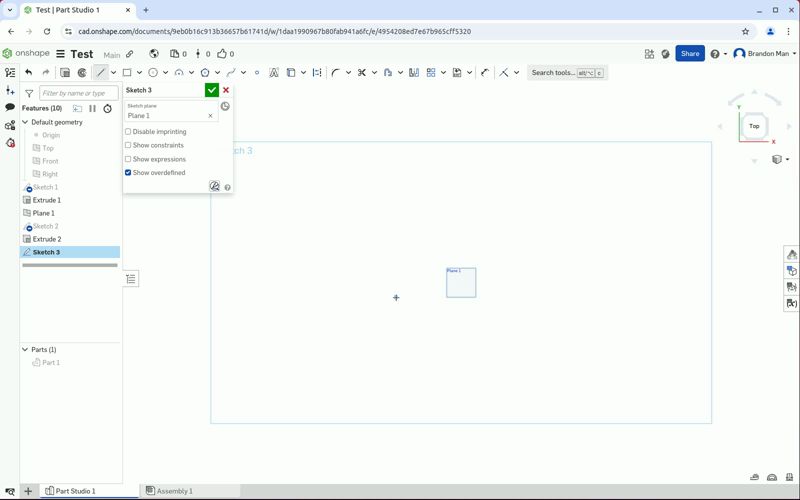
mouse_move(426, 297)
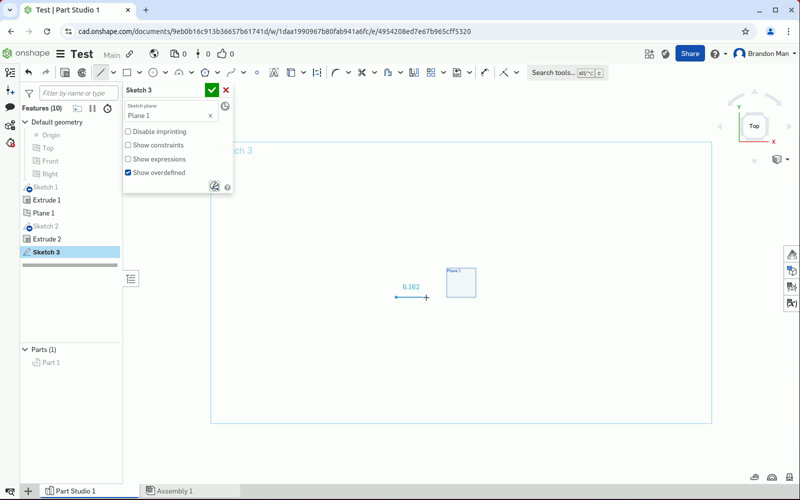
mouse_move(406, 297)
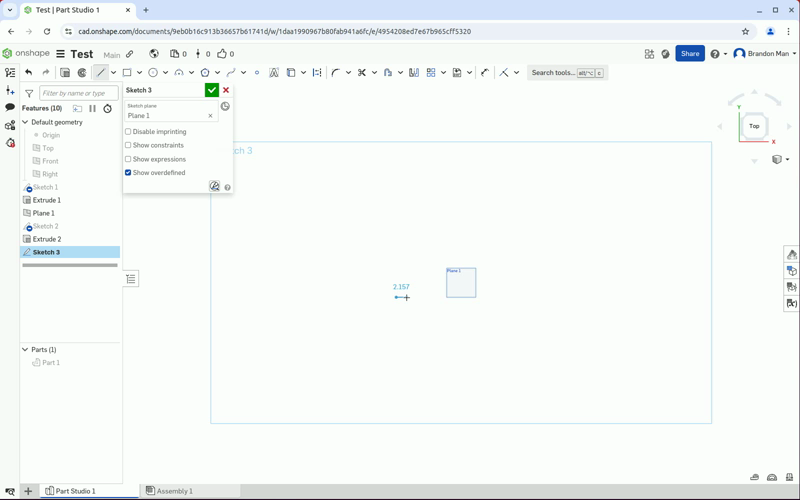
click(406, 297)
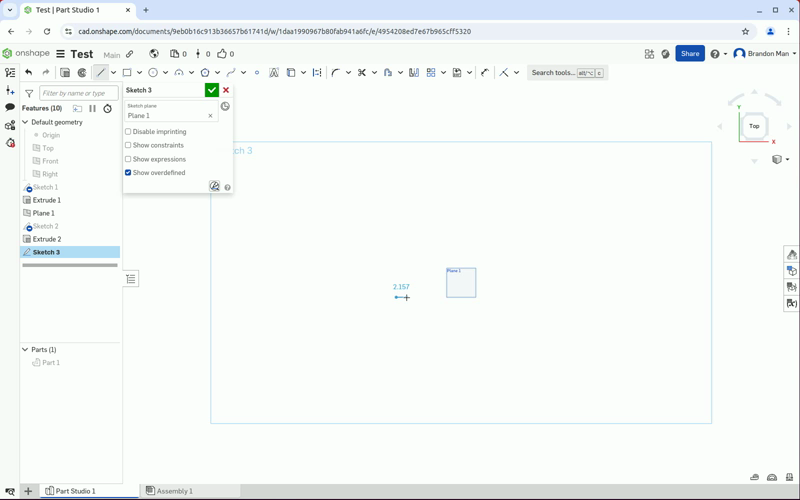
key_up(shift)
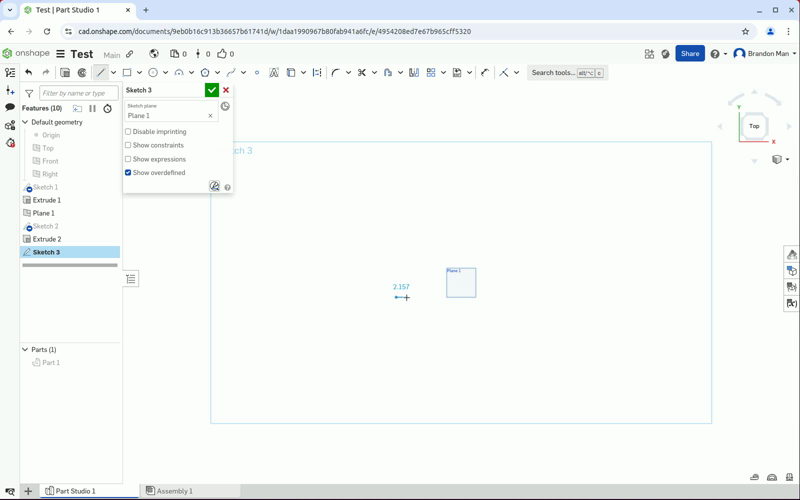
key(esc)
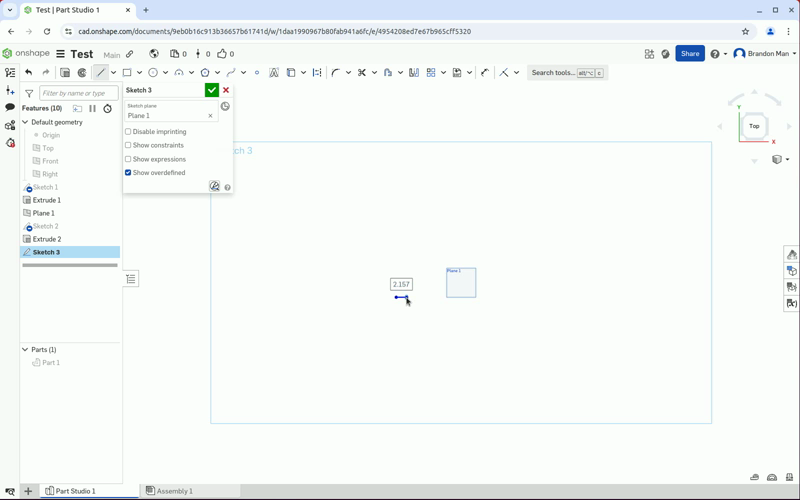
key(a)
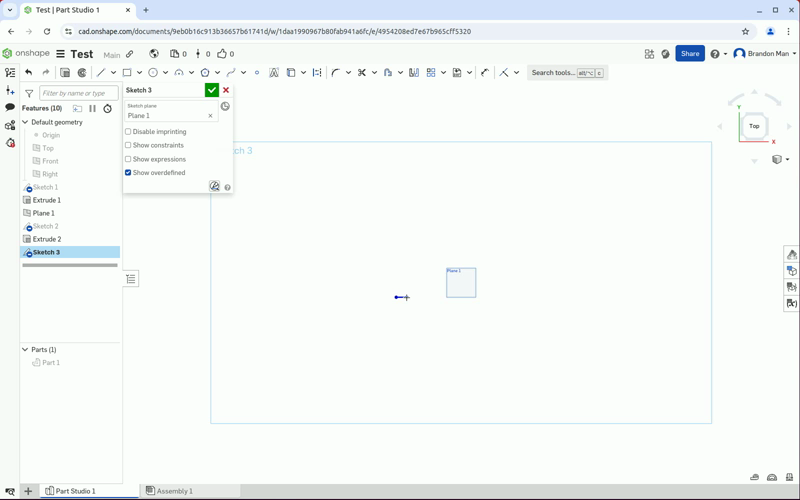
mouse_move(406, 297)
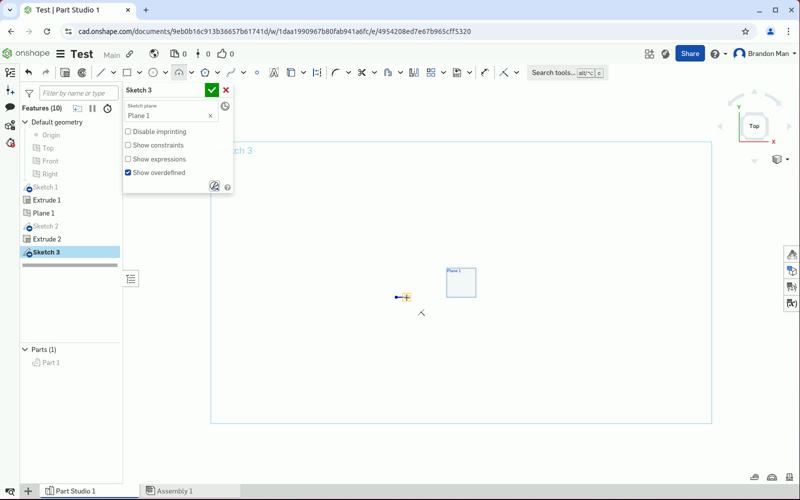
click(406, 297)
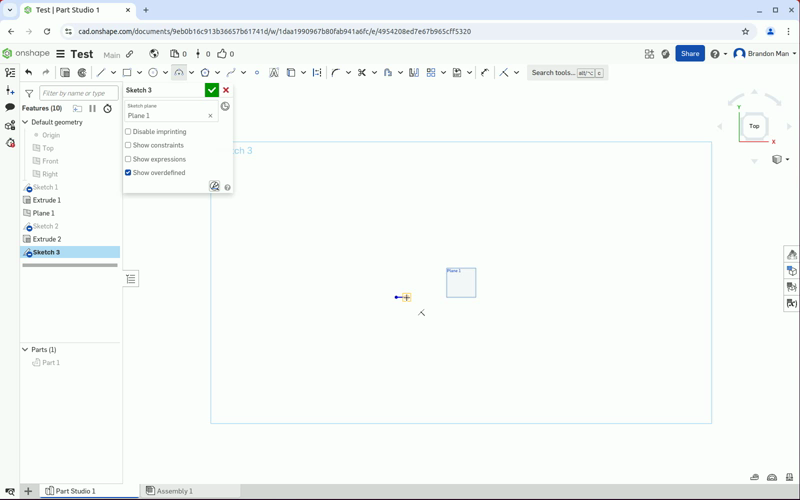
key_down(shift)
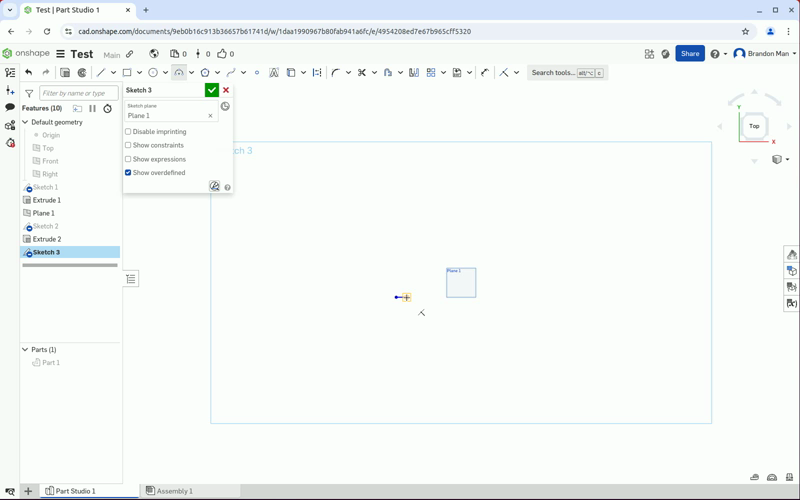
mouse_move(406, 267)
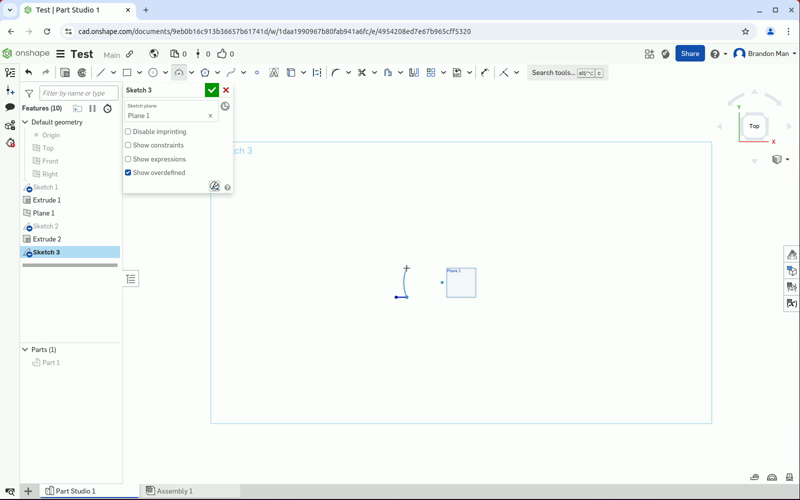
click(406, 267)
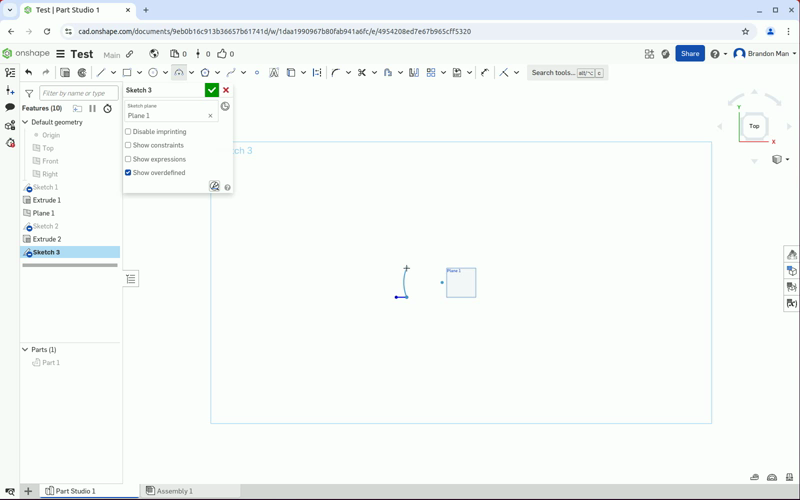
mouse_move(404, 282)
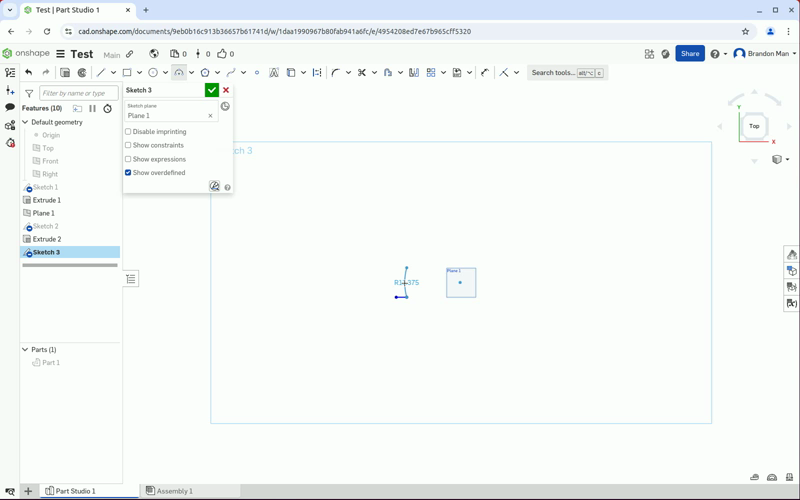
click(404, 282)
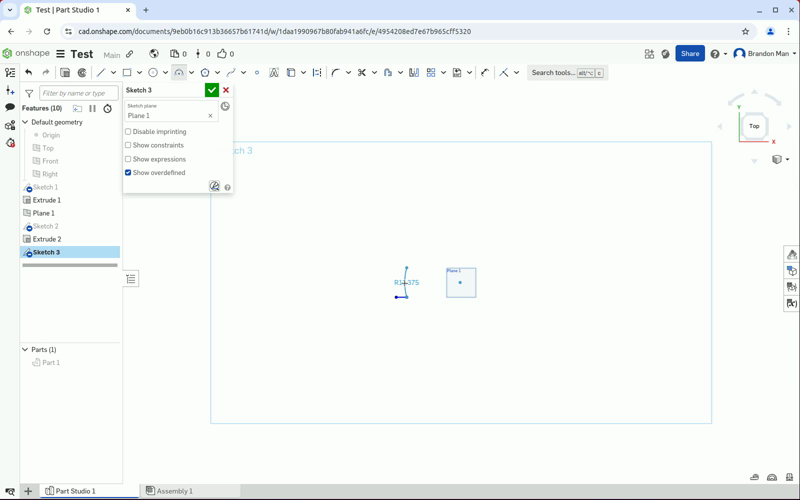
key_up(shift)
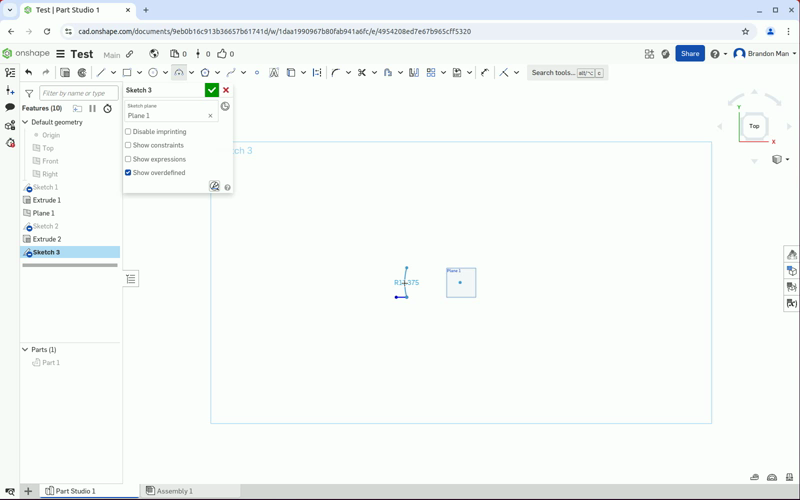
key(esc)
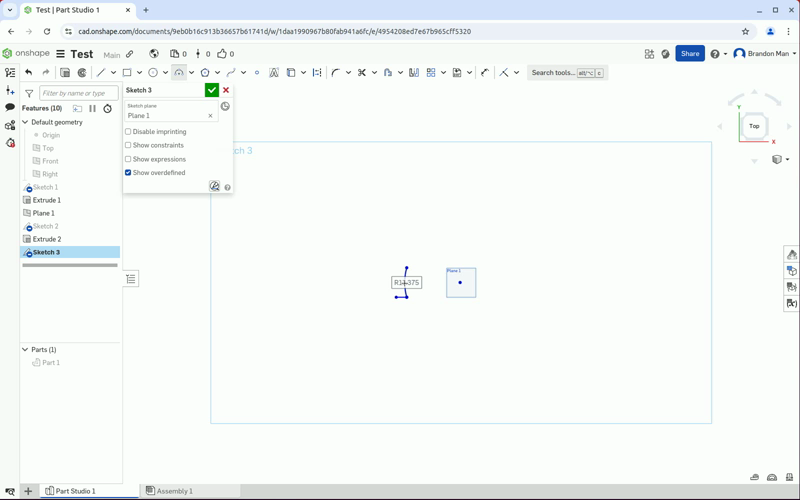
key(l)
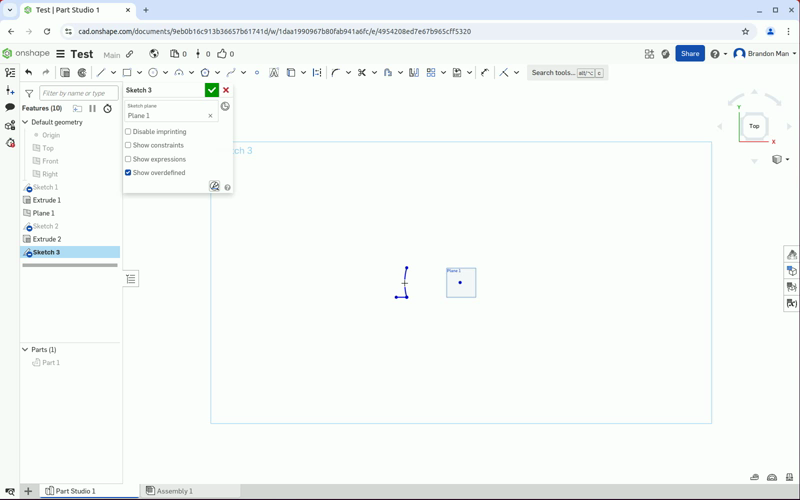
mouse_move(406, 267)
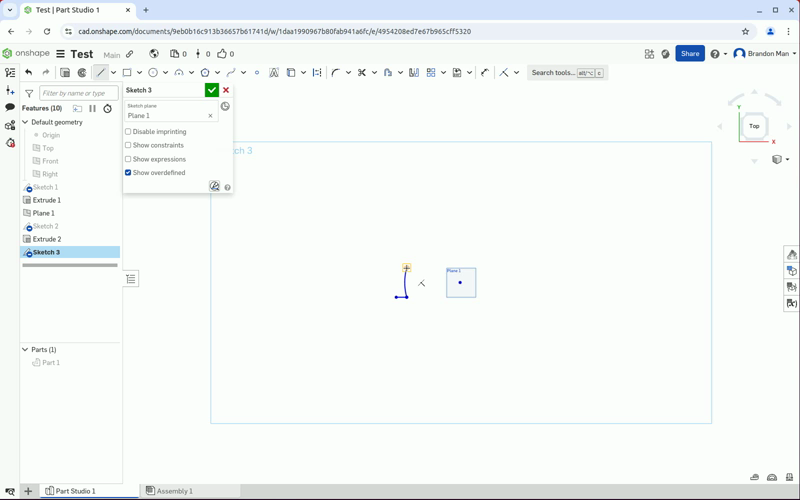
click(406, 267)
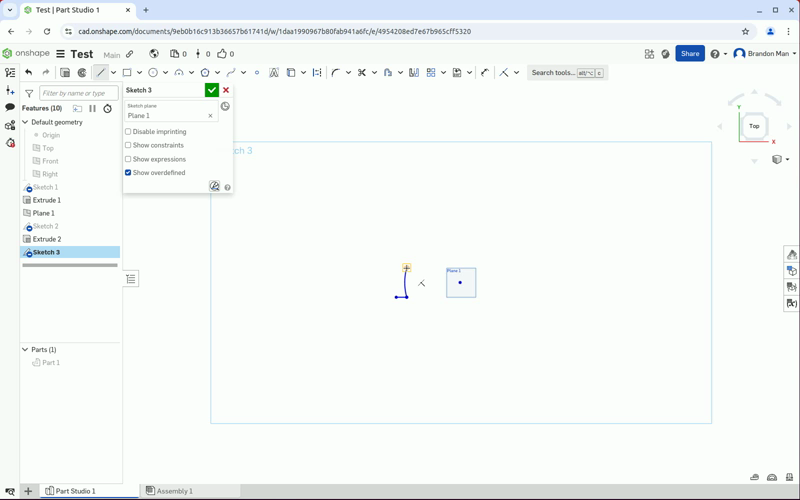
key_down(shift)
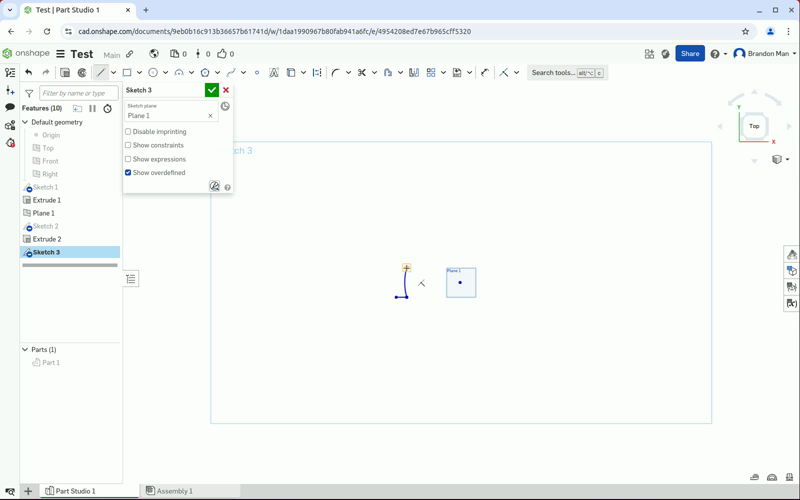
mouse_move(436, 267)
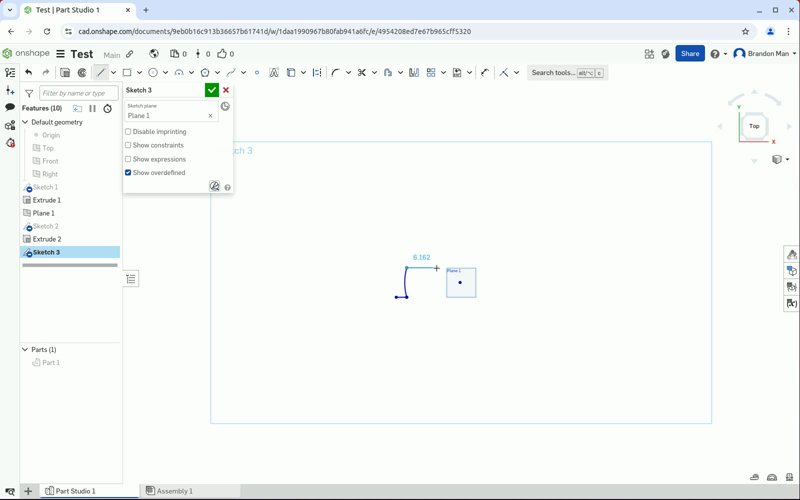
mouse_move(396, 267)
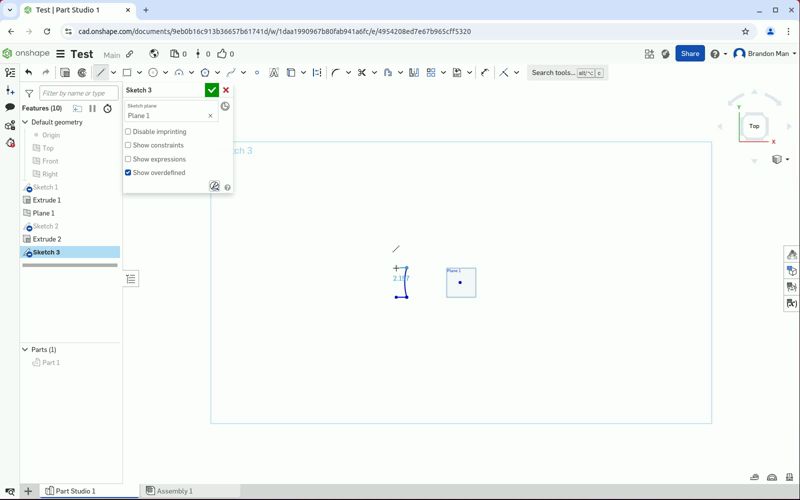
click(396, 267)
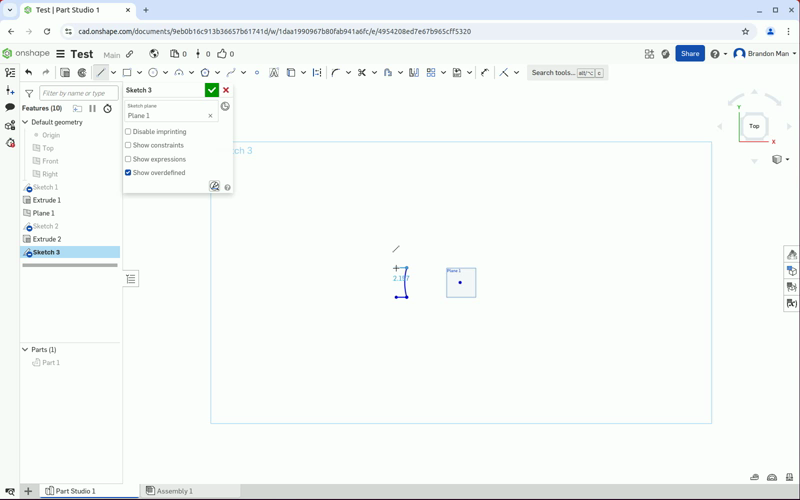
key_up(shift)
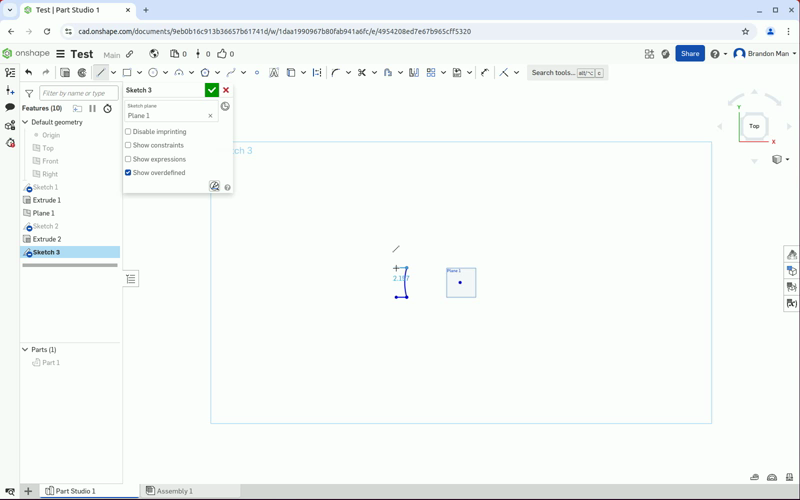
mouse_move(426, 267)
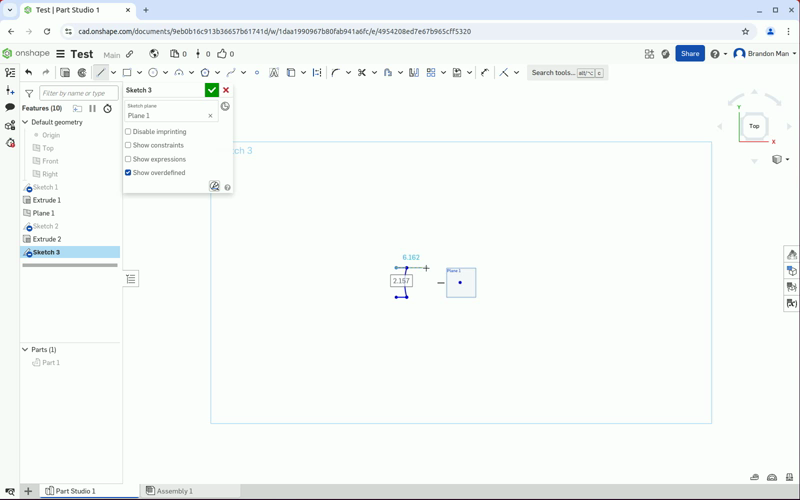
key_down(shift)
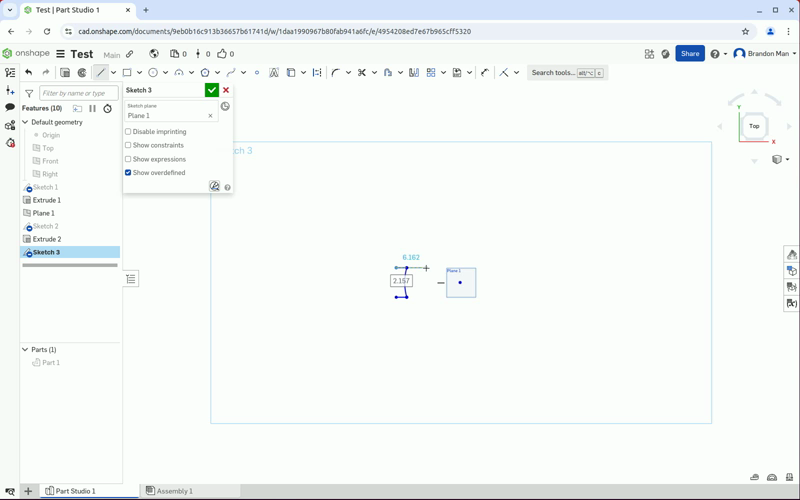
mouse_move(396, 297)
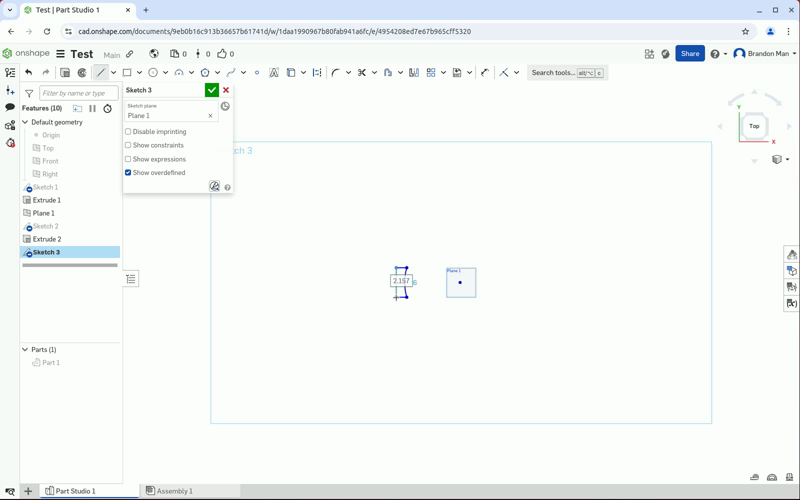
key_up(shift)
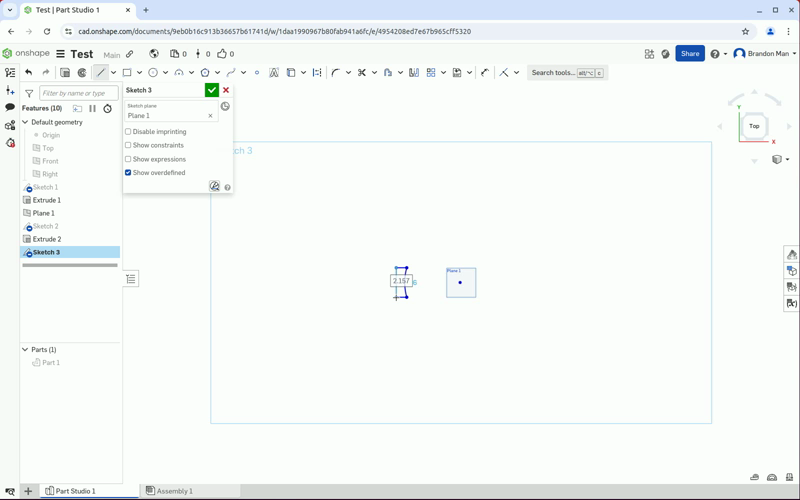
click(396, 297)
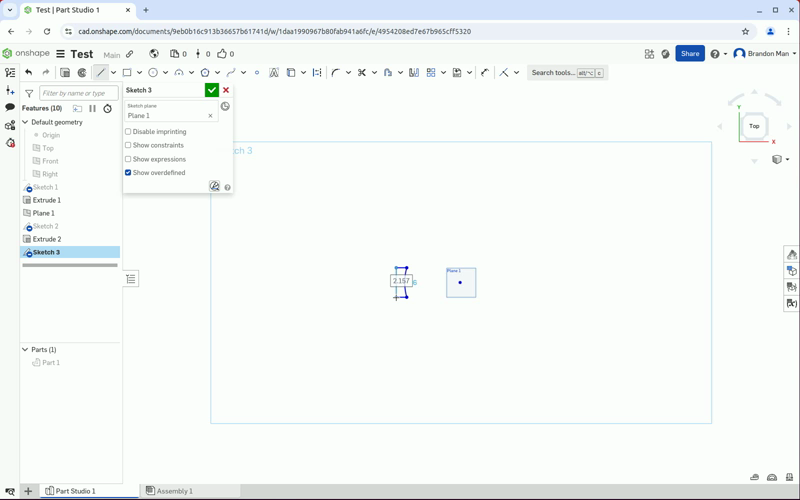
key(esc)
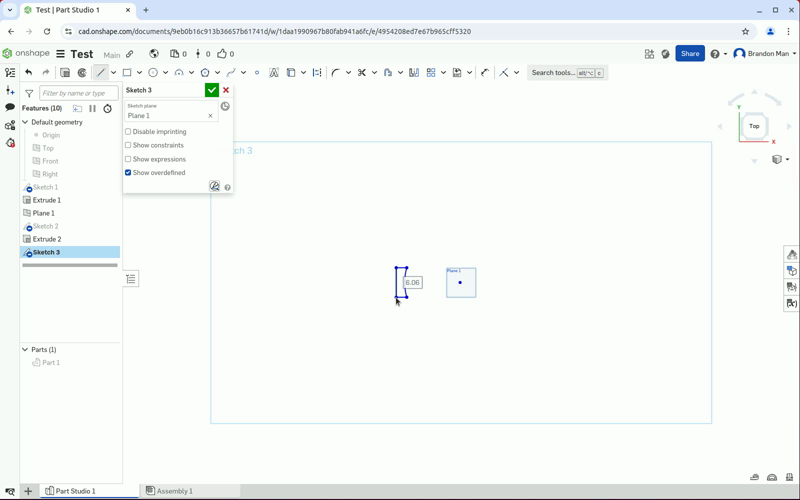
mouse_move(403, 295)
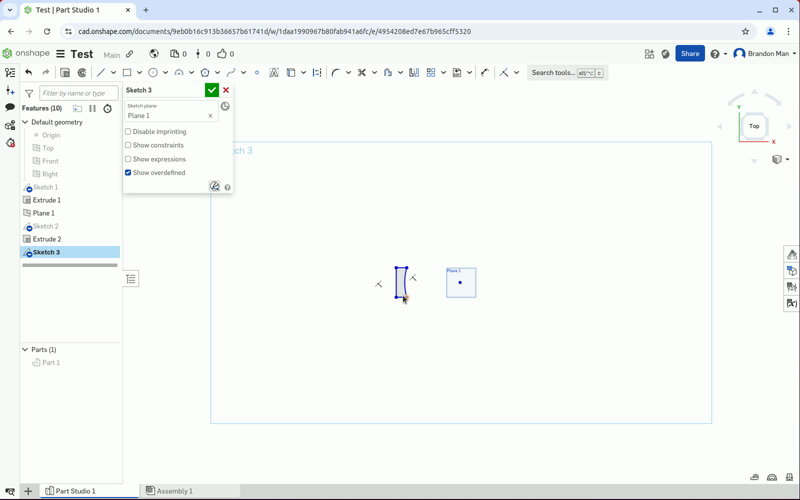
scroll(6)
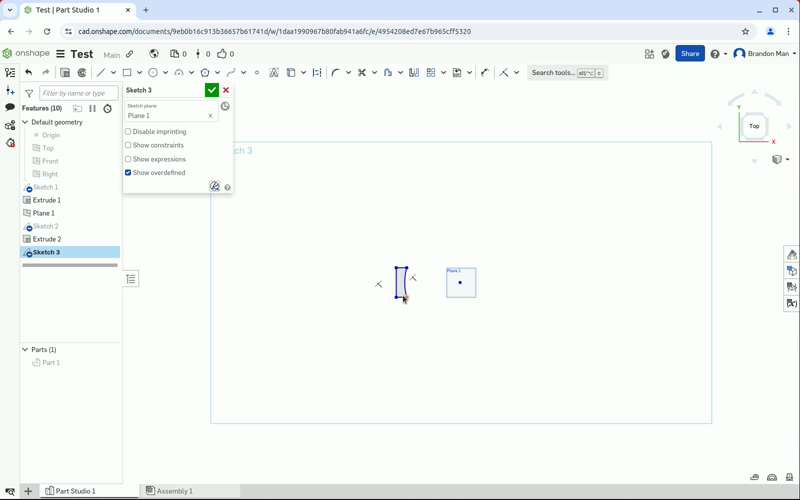
scroll(6)
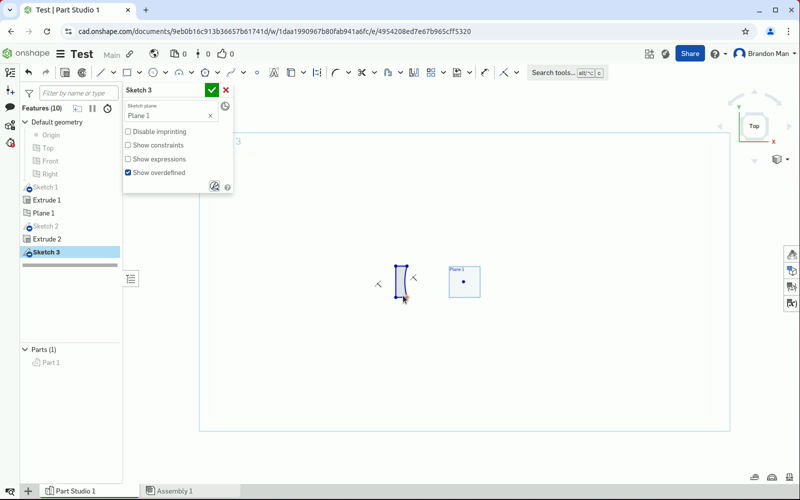
scroll(6)
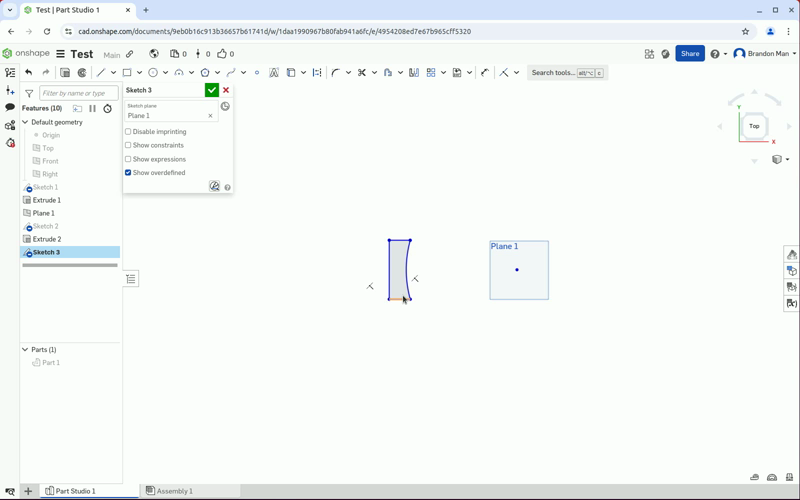
scroll(6)
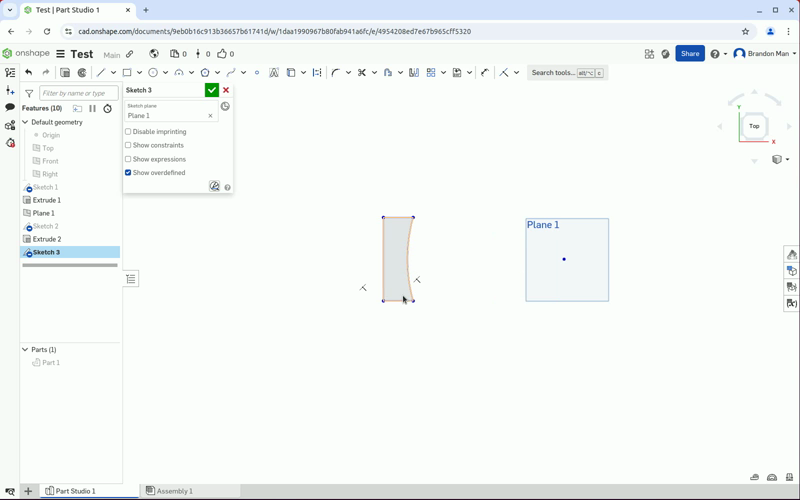
scroll(6)
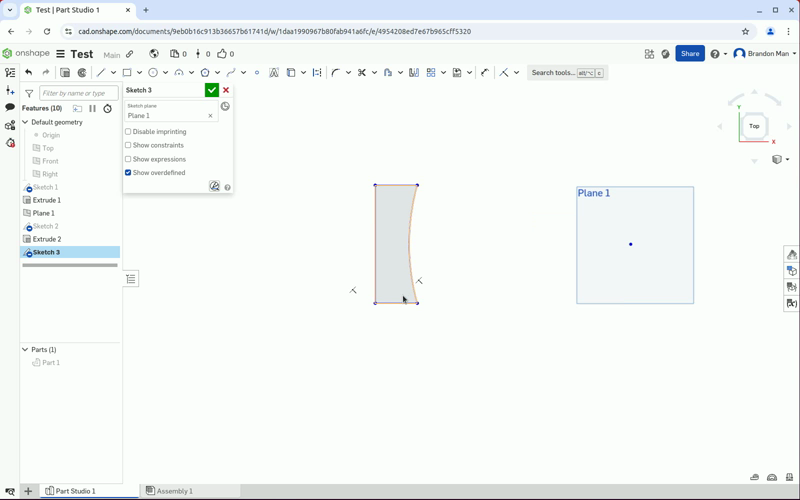
scroll(6)
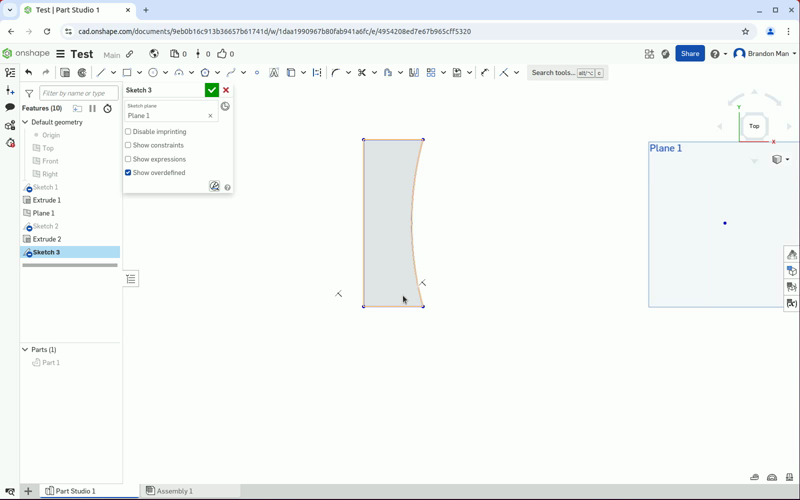
scroll(6)
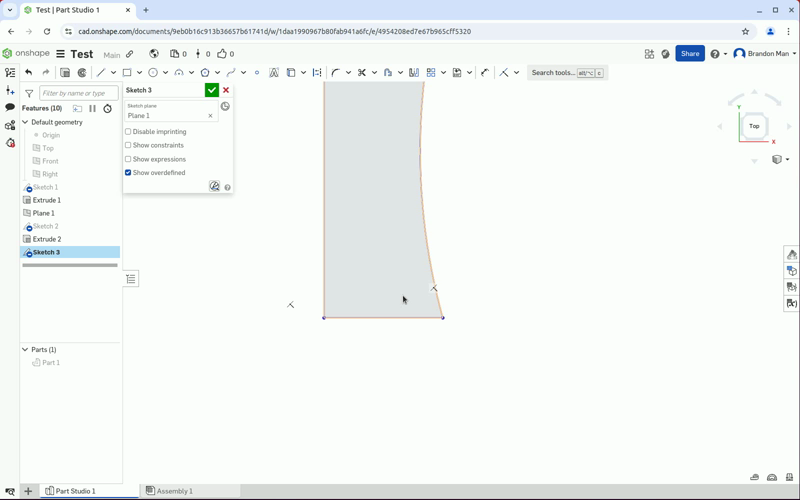
click(403, 295)
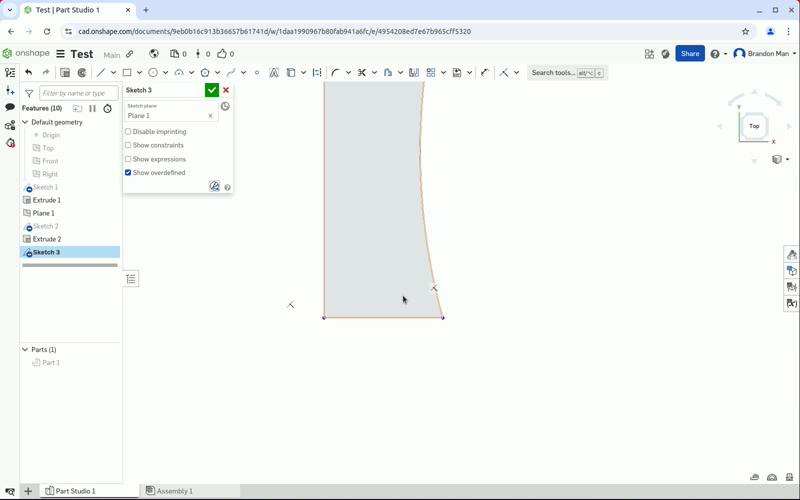
scroll(-6)
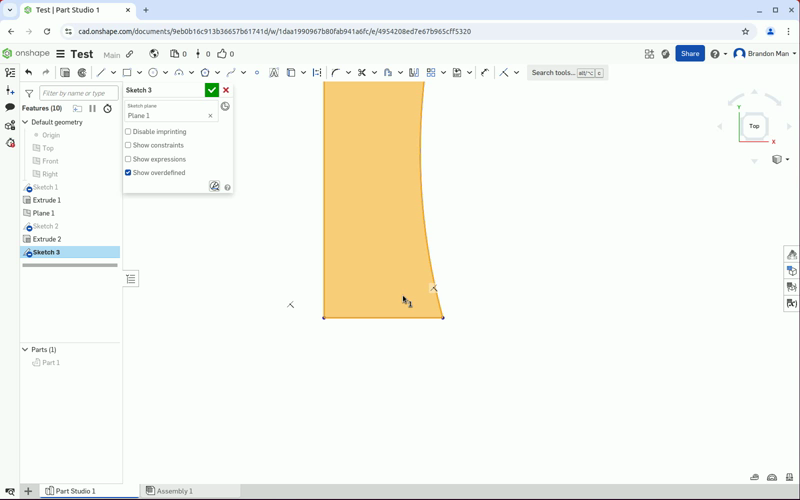
scroll(-6)
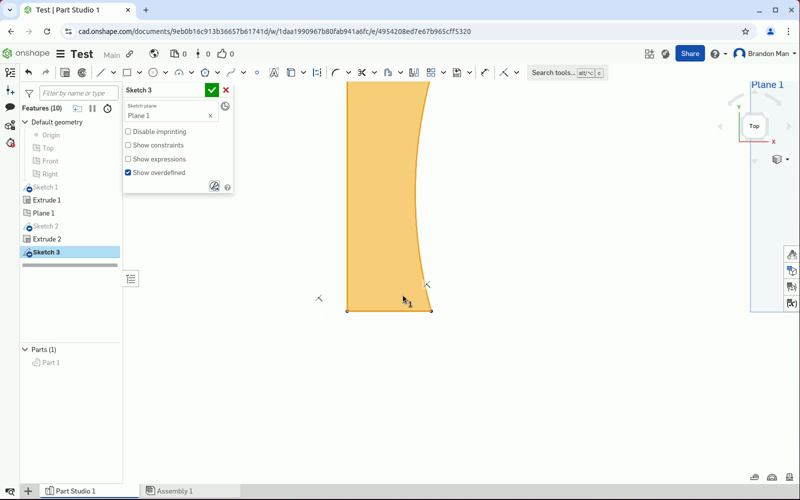
scroll(-6)
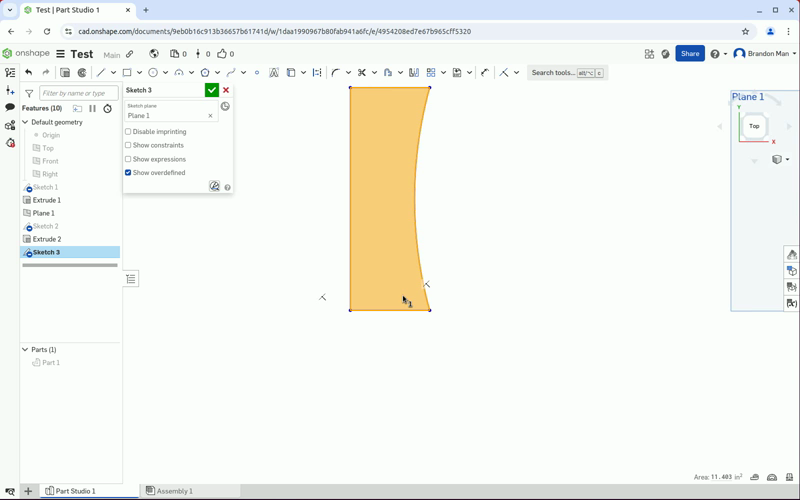
scroll(-6)
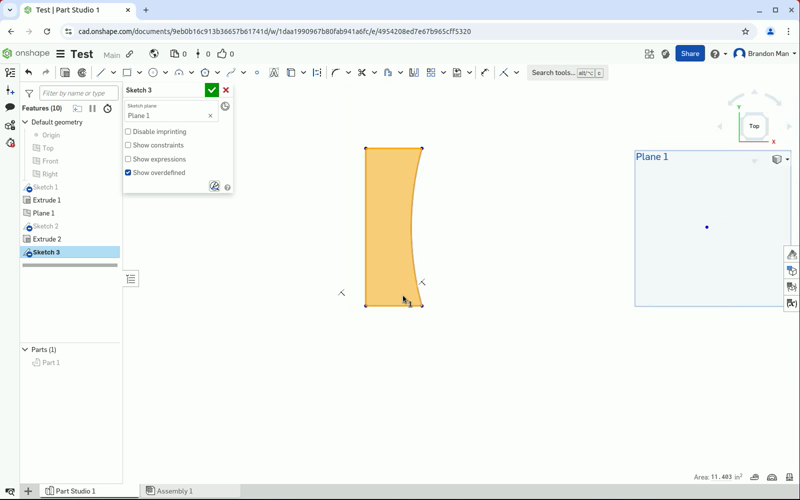
scroll(-6)
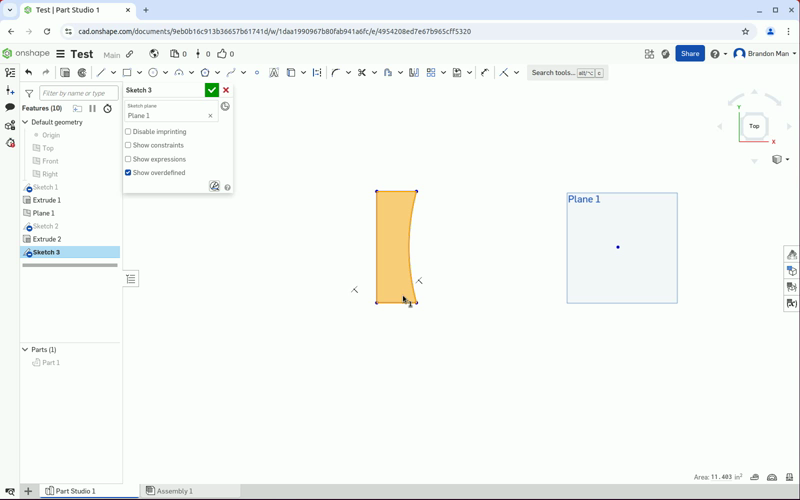
scroll(-6)
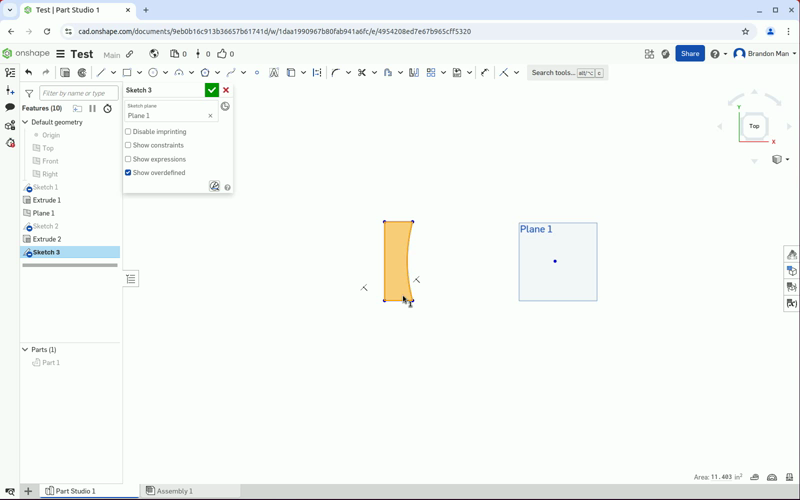
scroll(-6)
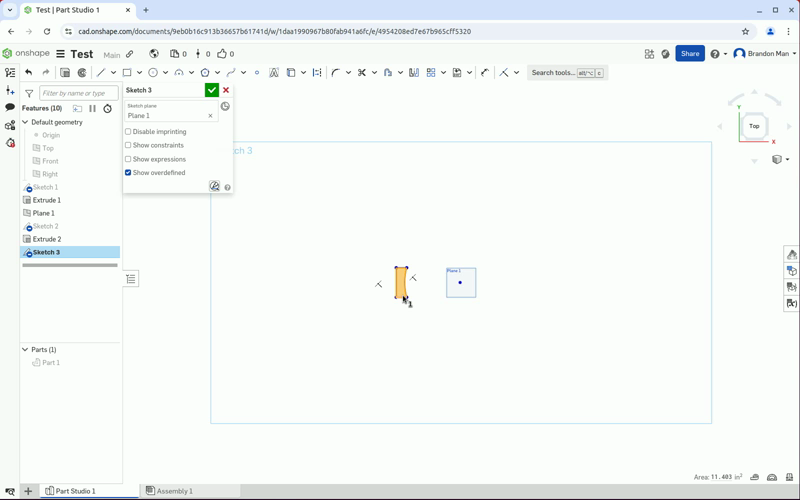
mouse_move(73, 352)
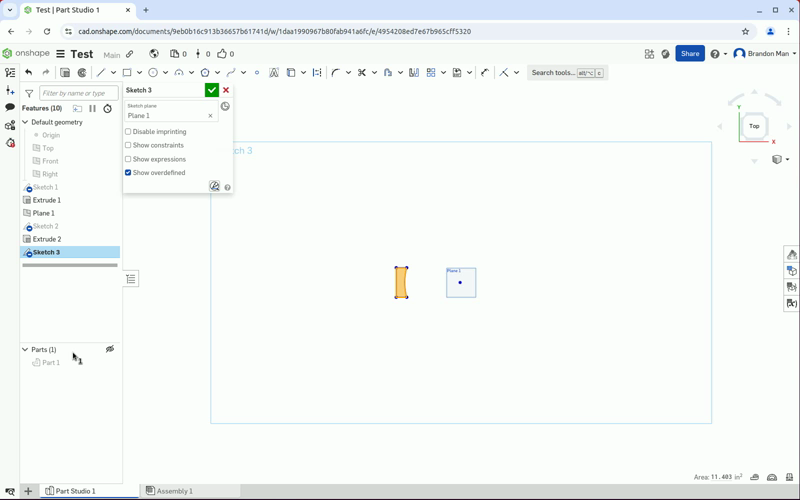
key(shift+y)
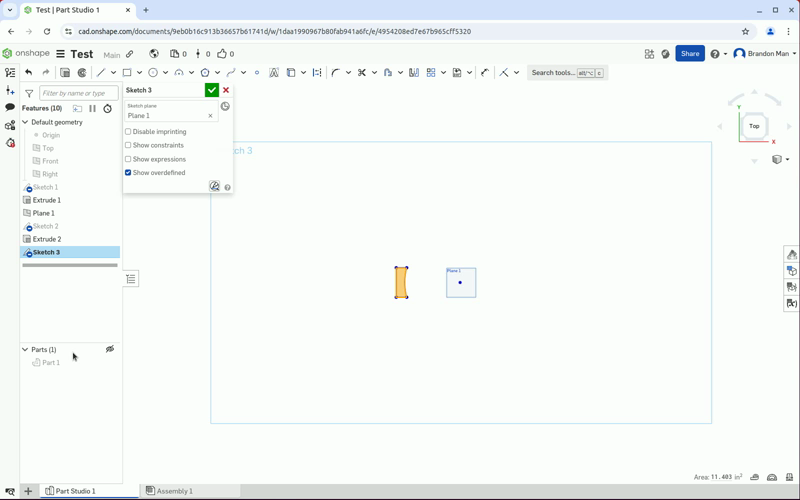
key(shift+e)
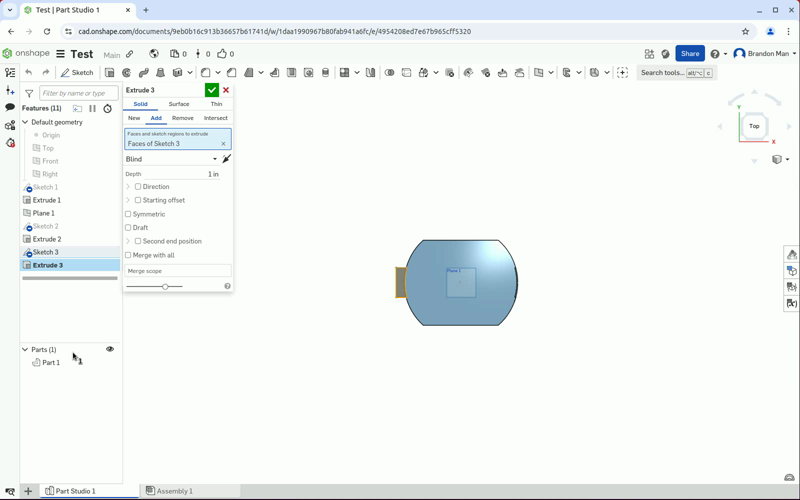
mouse_move(143, 106)
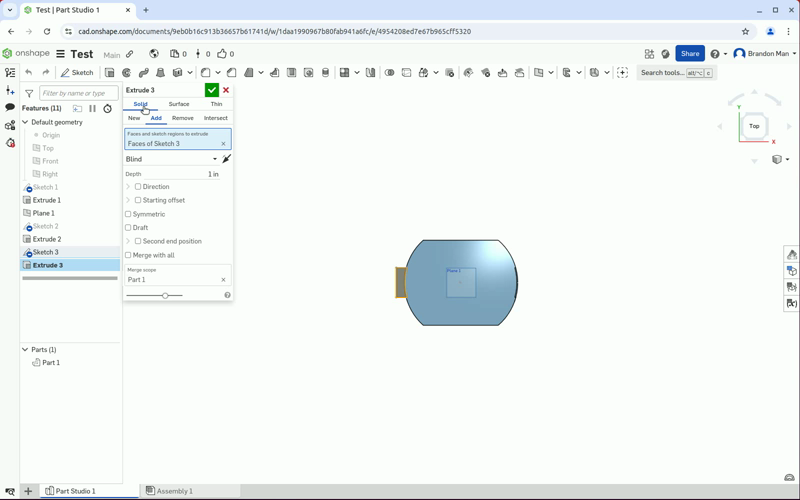
click(143, 106)
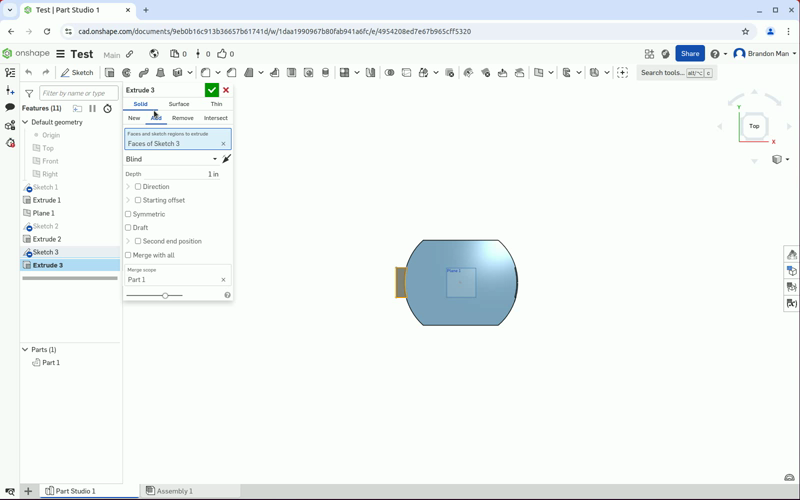
mouse_move(186, 120)
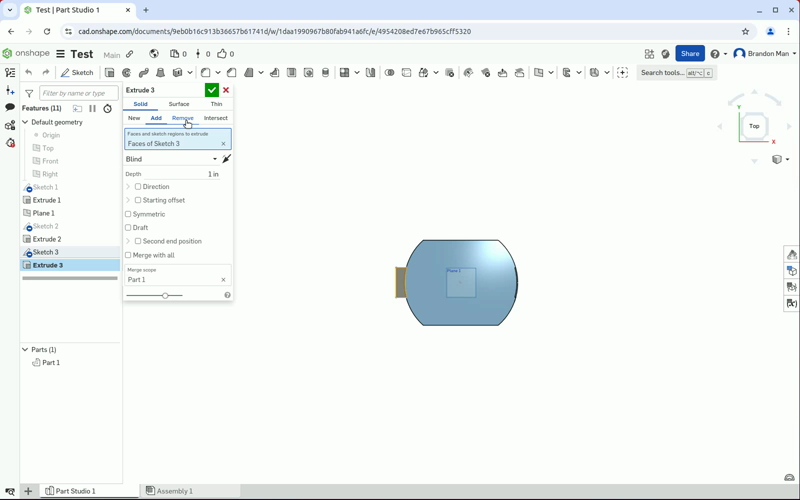
click(186, 120)
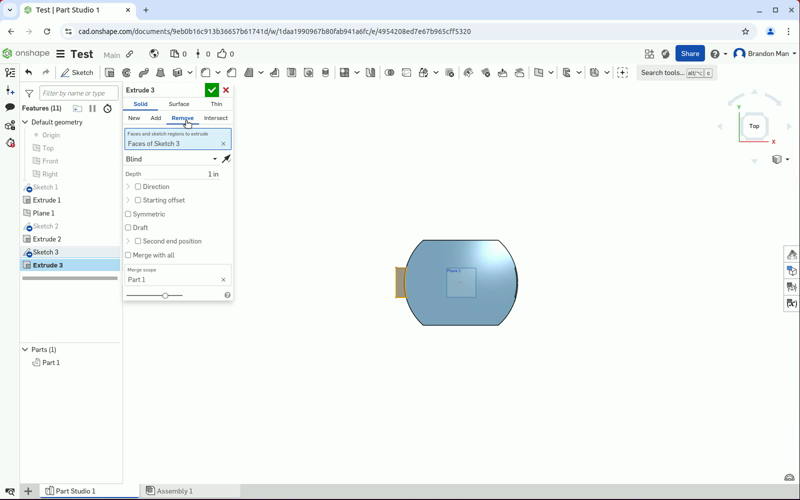
key(tab, 4)
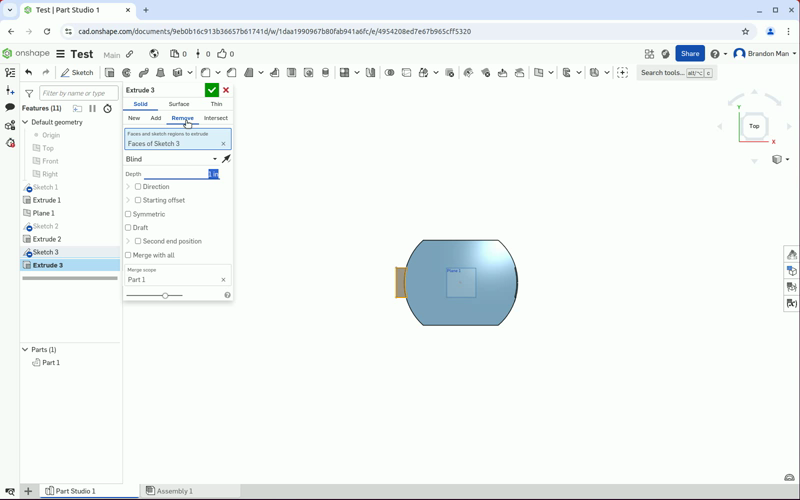
text(14.443)
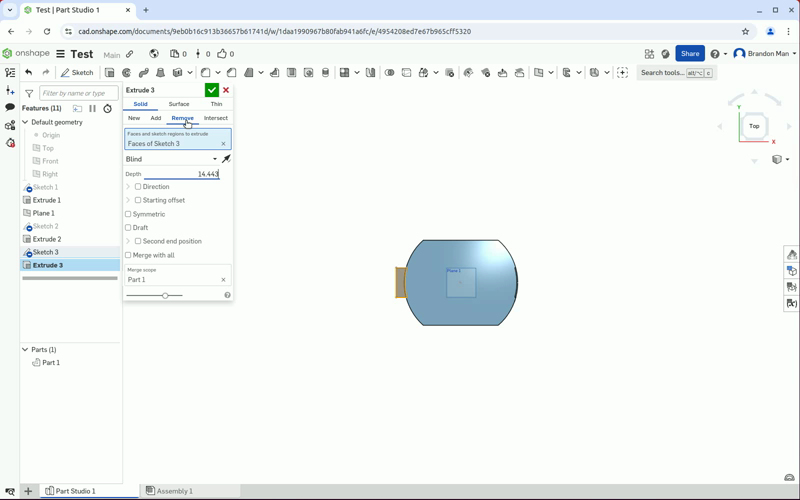
key(tab, 6)
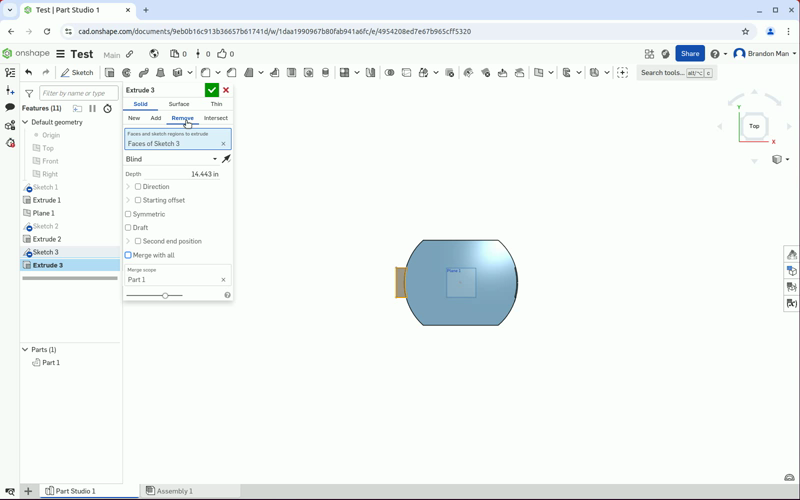
key(space)
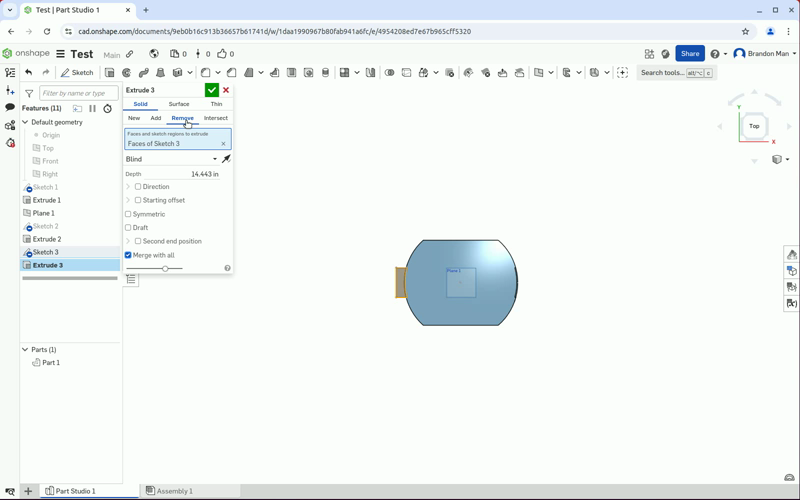
key(enter)
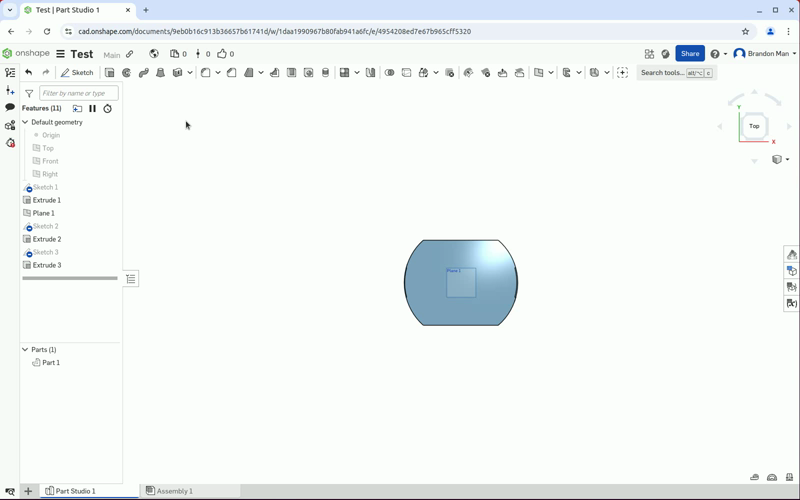
key(shift+h)
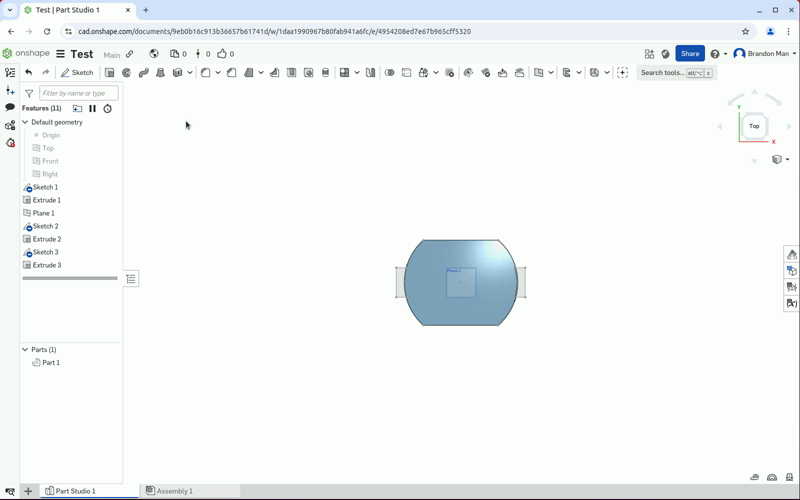
key(shift+h)
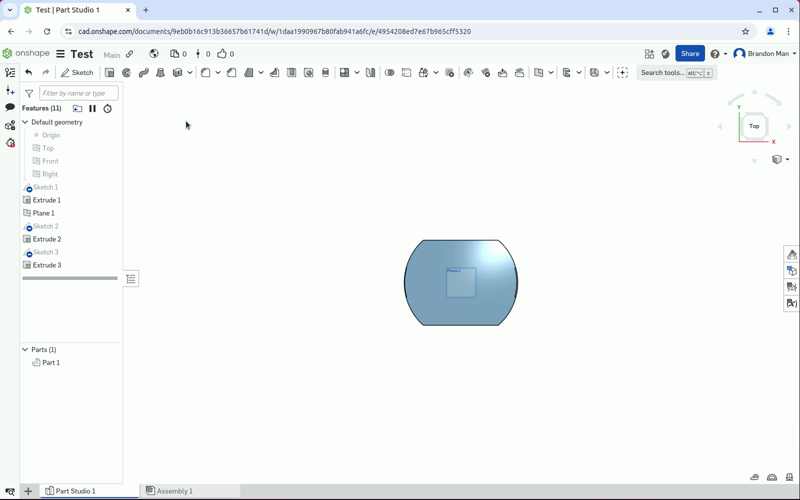
mouse_move(73, 189)
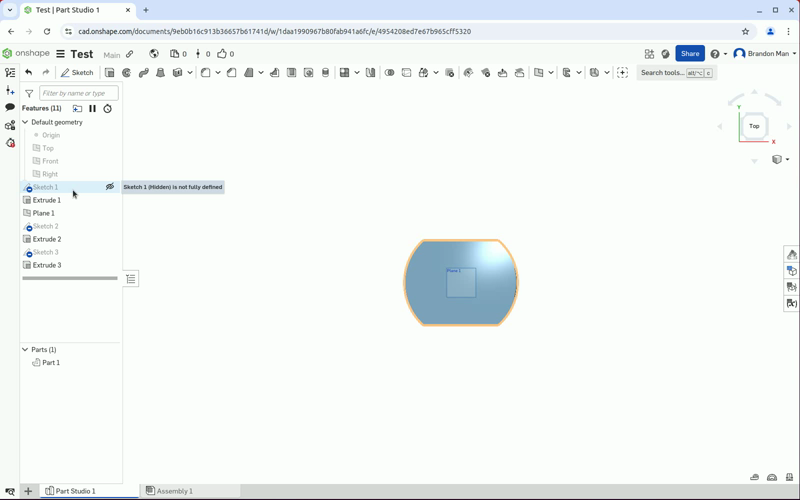
click(73, 189)
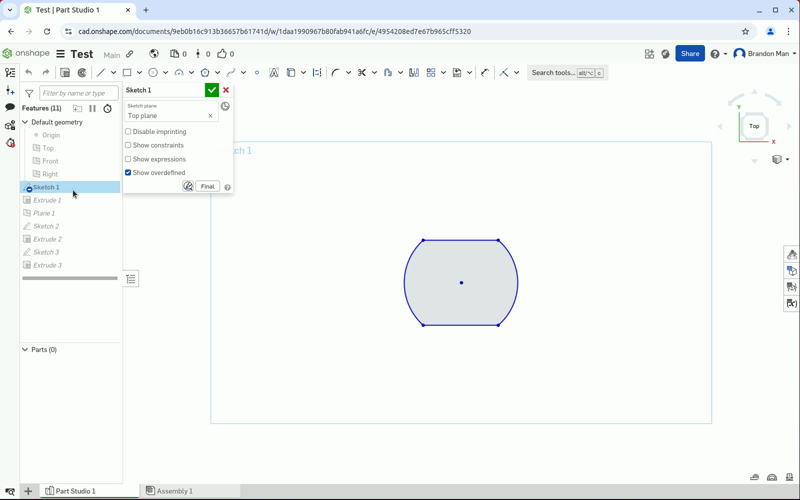
mouse_move(229, 92)
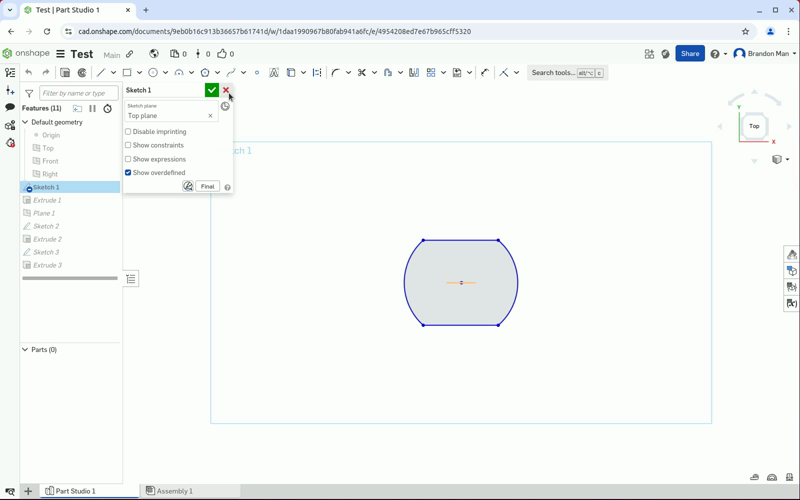
click(229, 92)
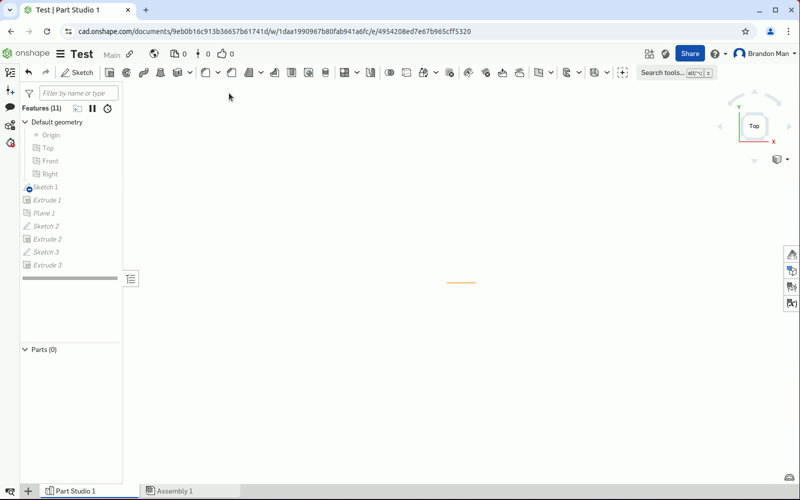
key(shift+s)
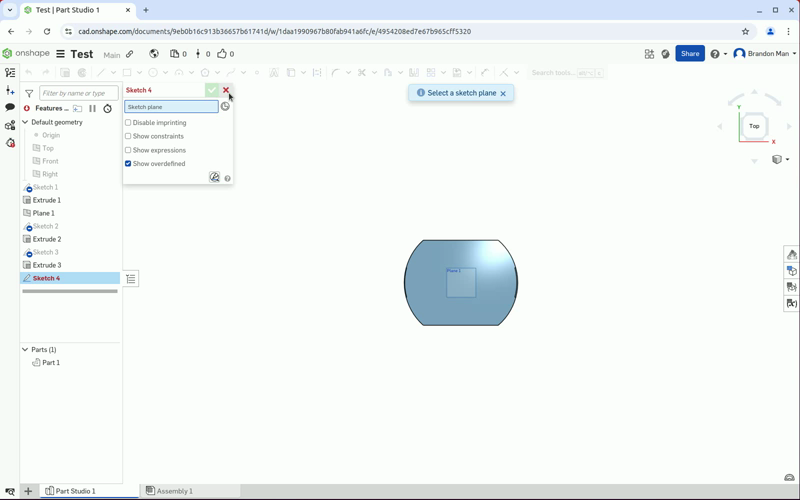
mouse_move(73, 215)
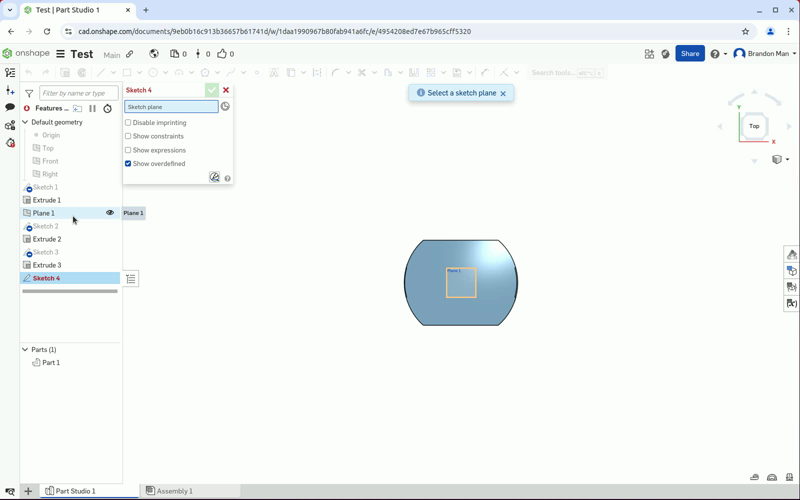
click(73, 215)
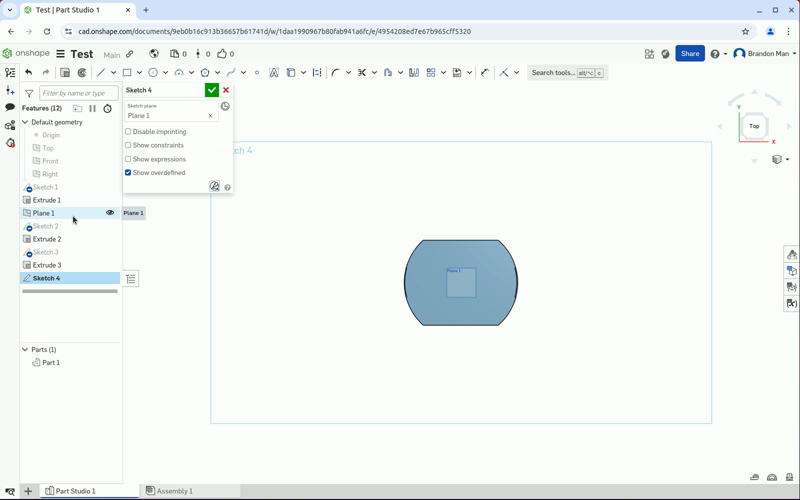
mouse_move(73, 352)
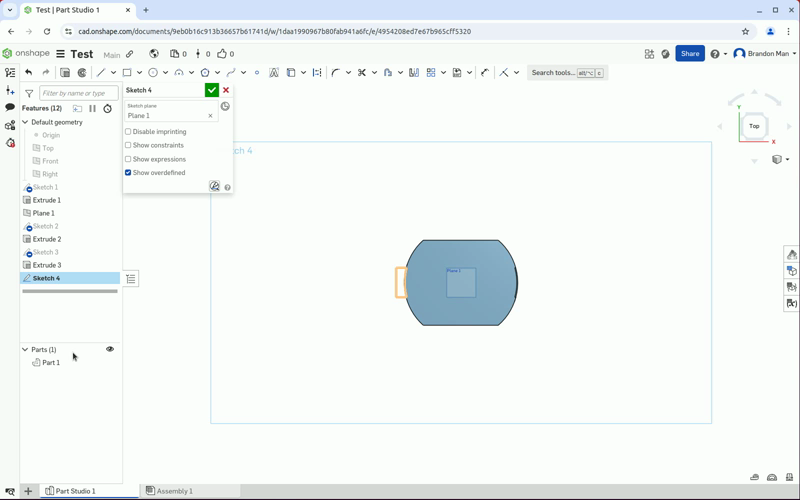
key(y)
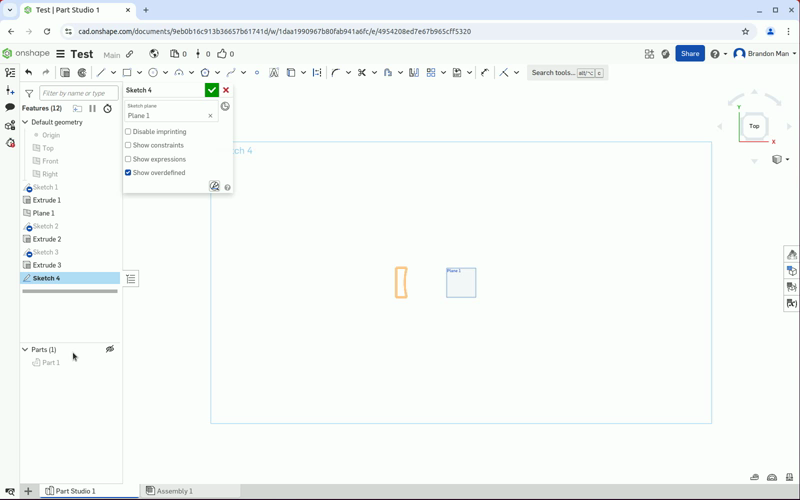
key(l)
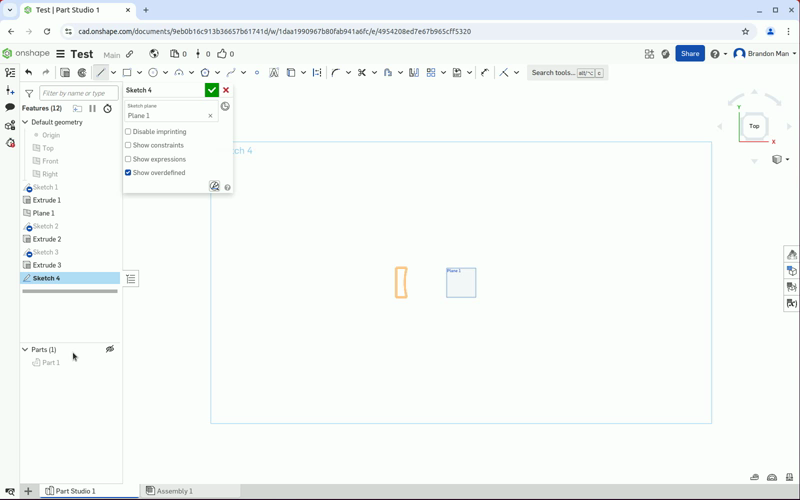
key_down(shift)
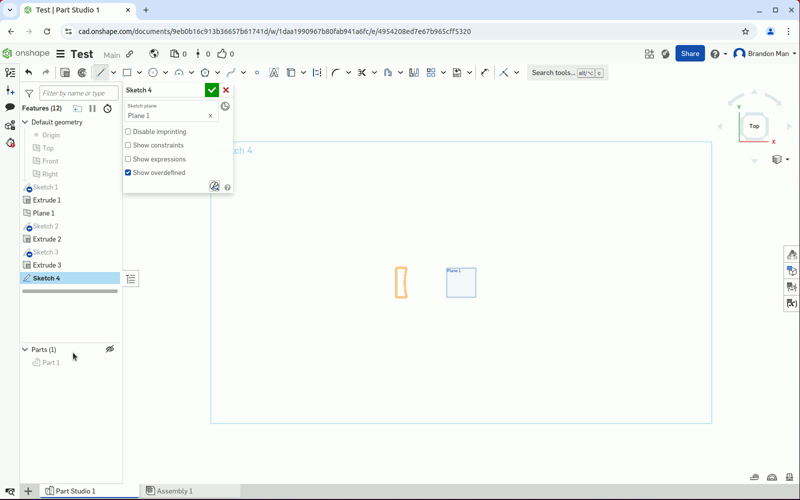
mouse_move(406, 297)
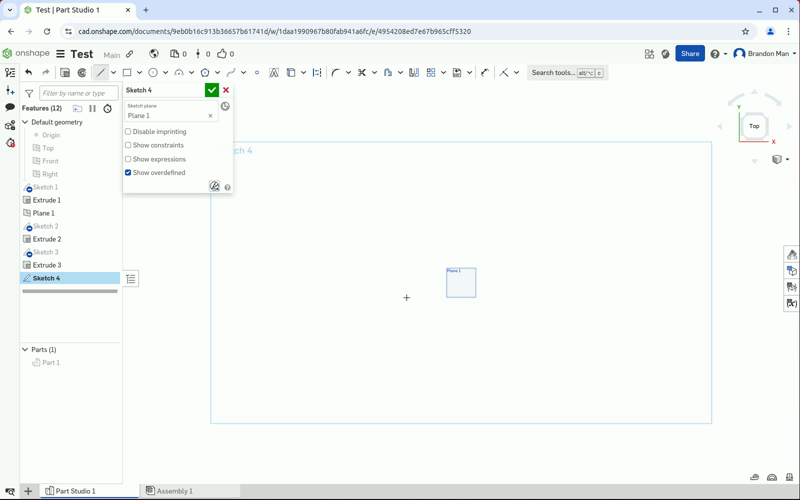
click(406, 297)
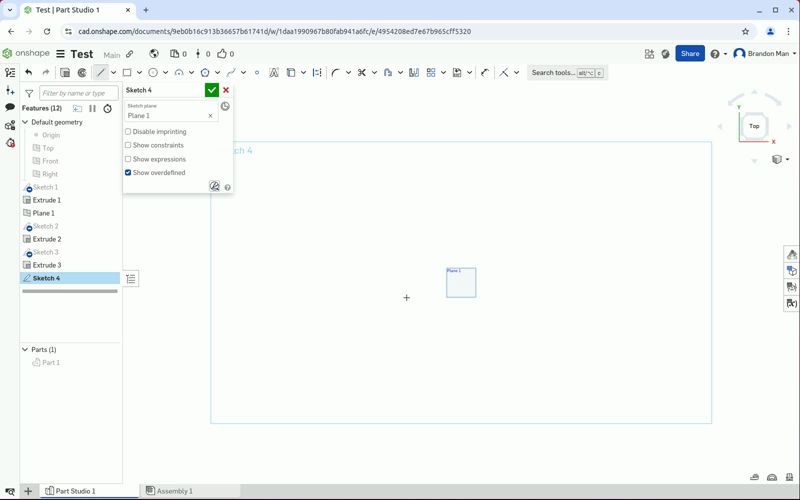
key_up(shift)
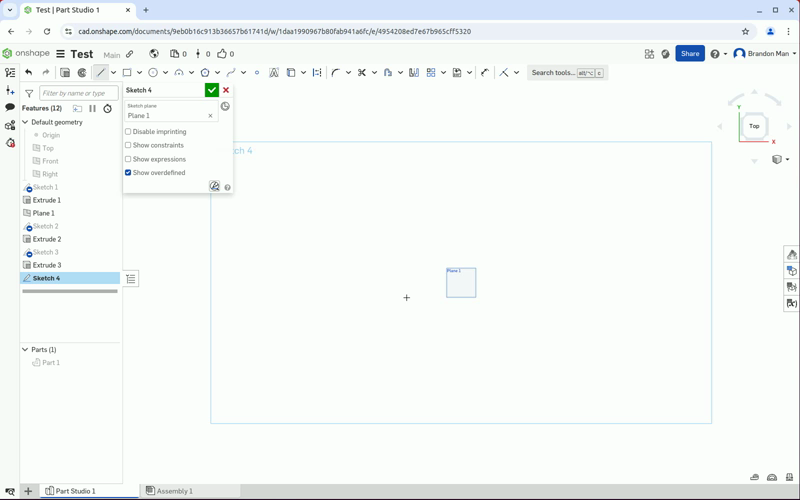
key_down(shift)
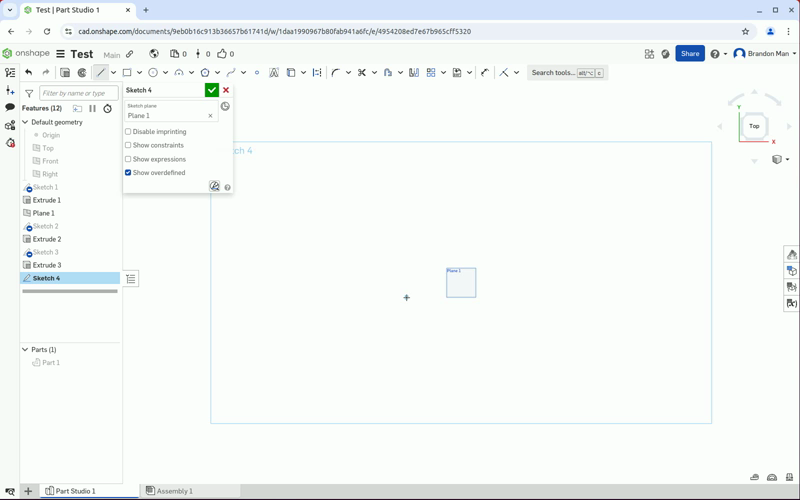
mouse_move(514, 297)
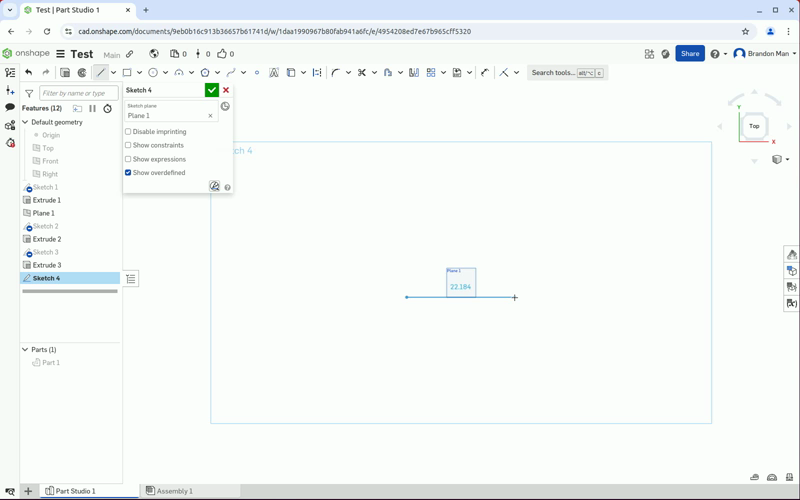
click(514, 297)
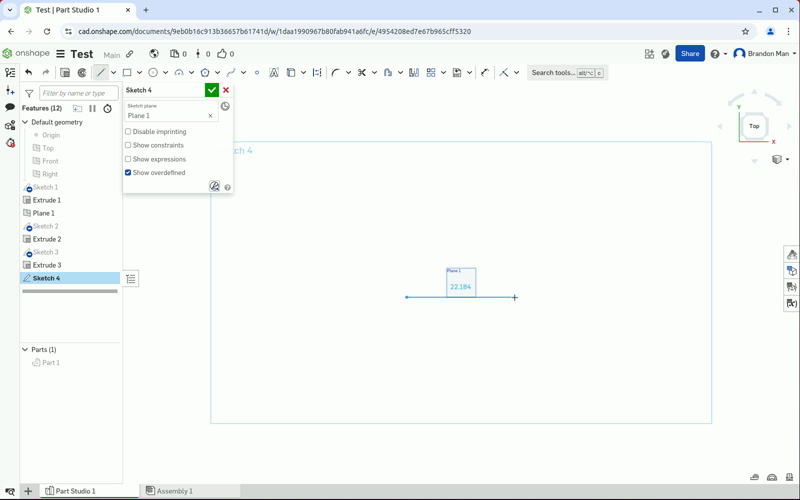
key_up(shift)
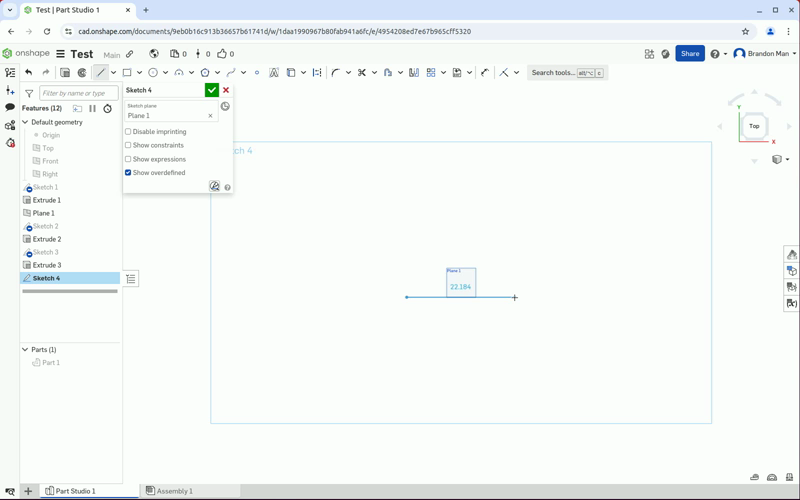
key(esc)
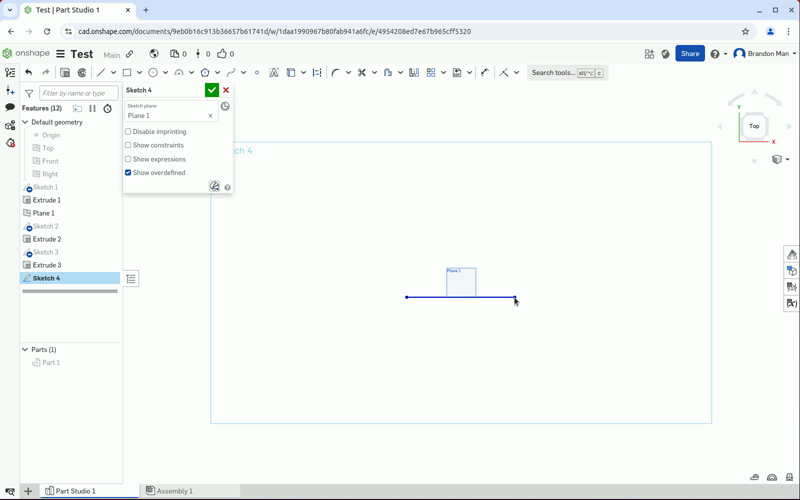
key(a)
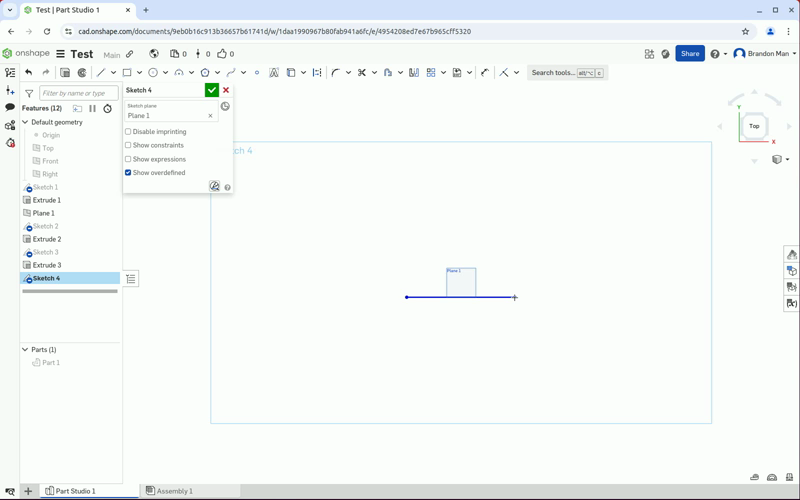
mouse_move(514, 297)
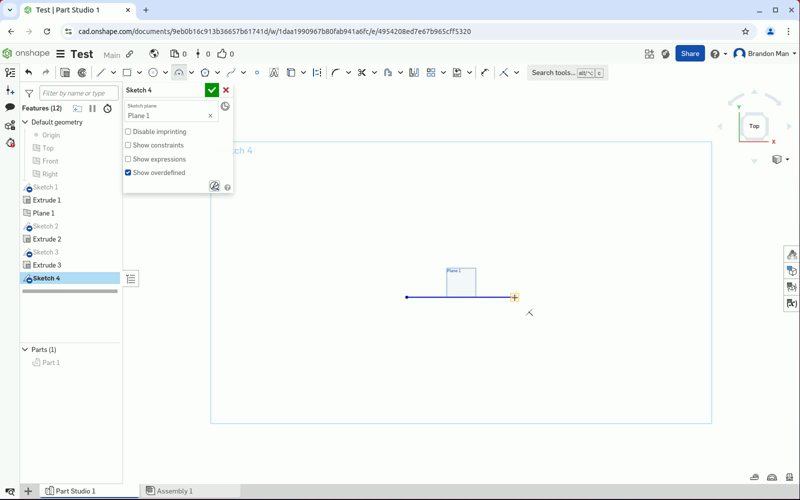
click(514, 297)
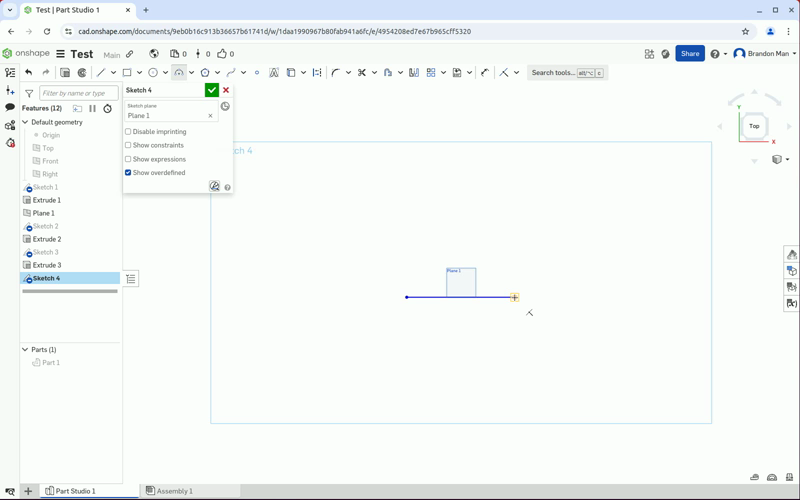
key_down(shift)
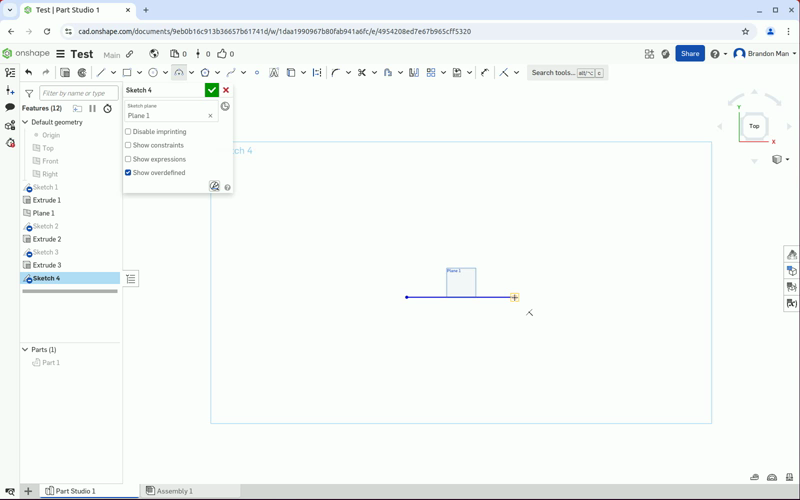
mouse_move(514, 269)
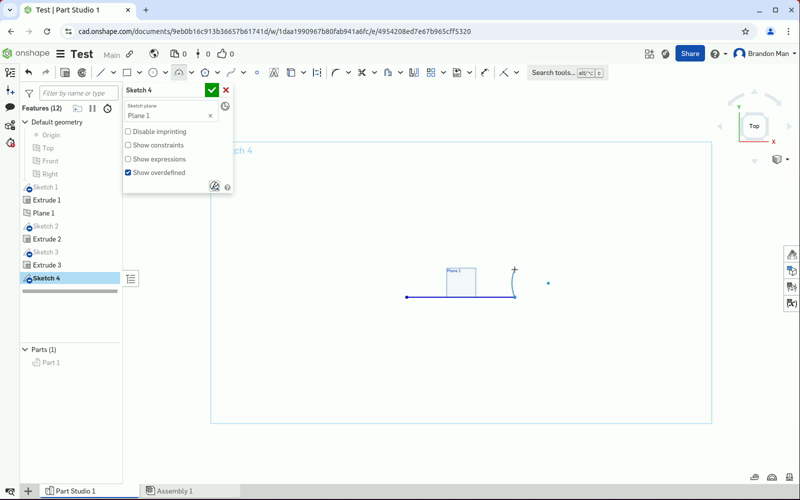
click(514, 269)
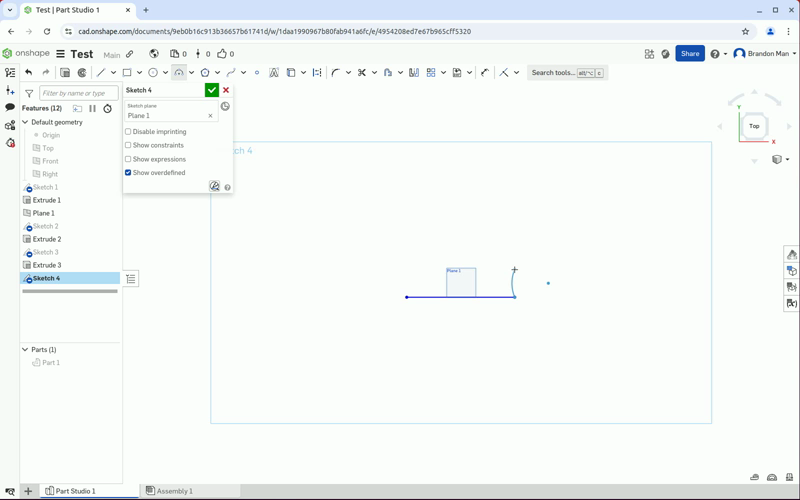
mouse_move(516, 283)
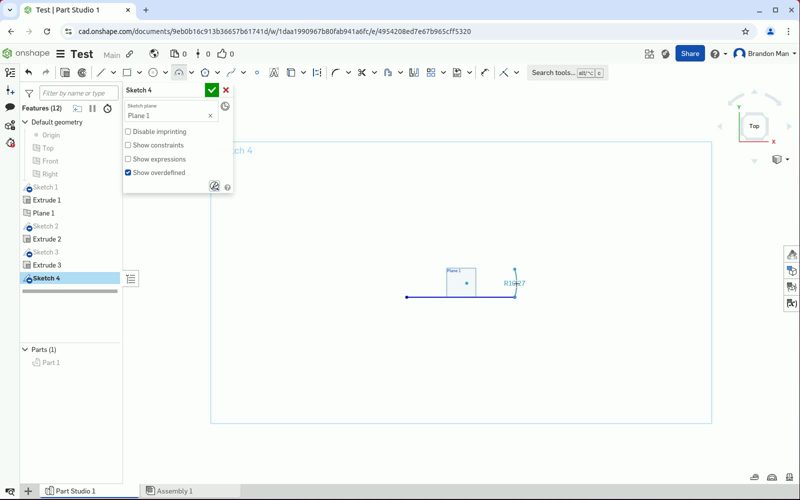
click(516, 283)
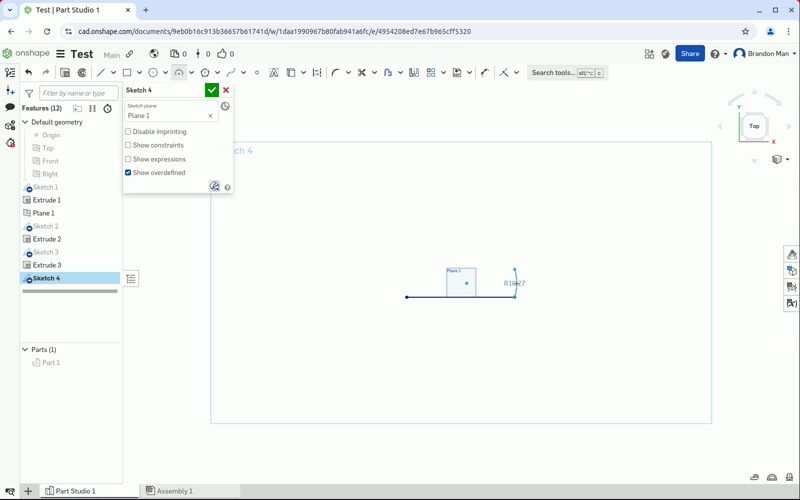
key_up(shift)
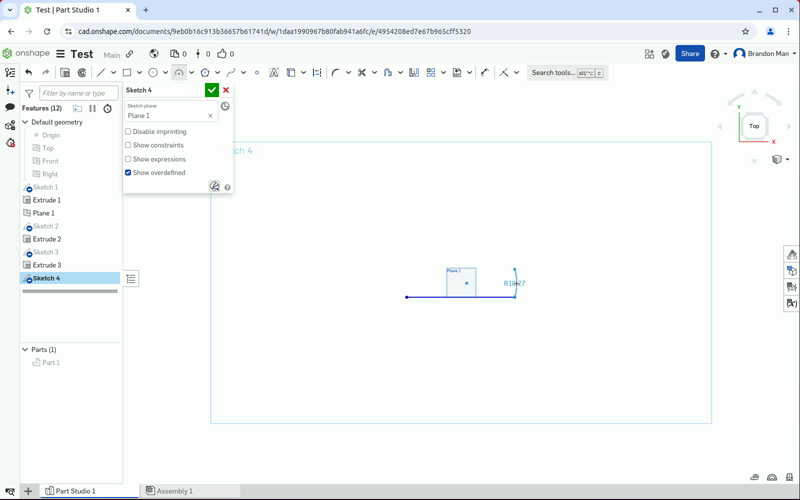
key(esc)
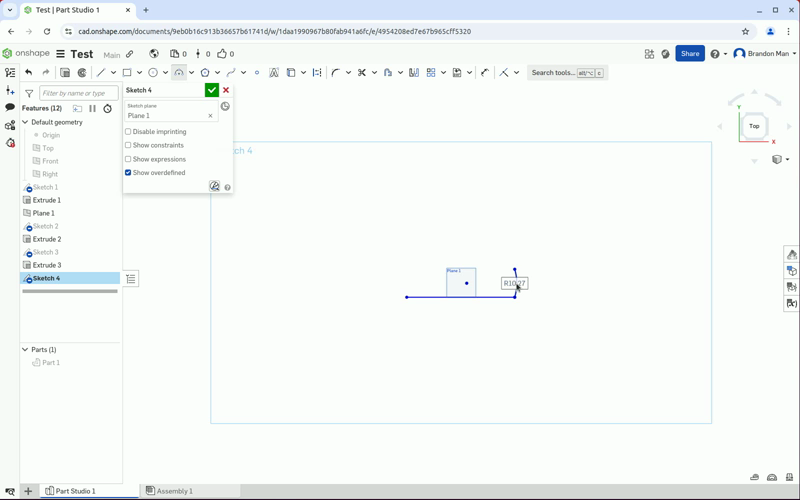
key(l)
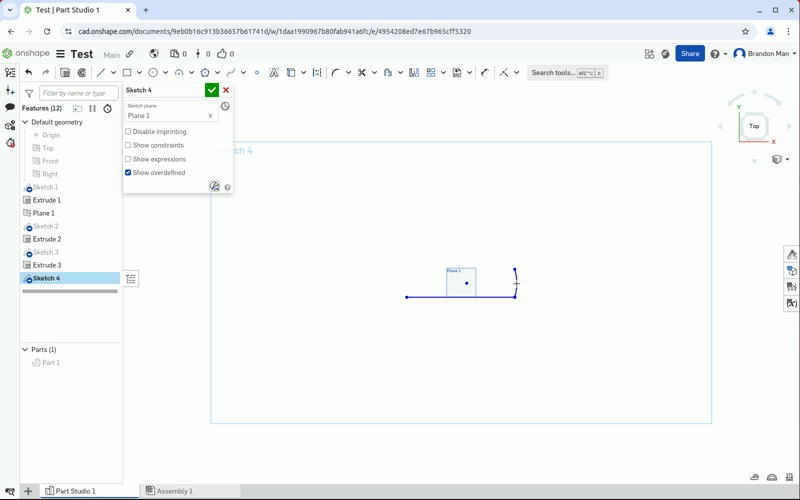
mouse_move(514, 269)
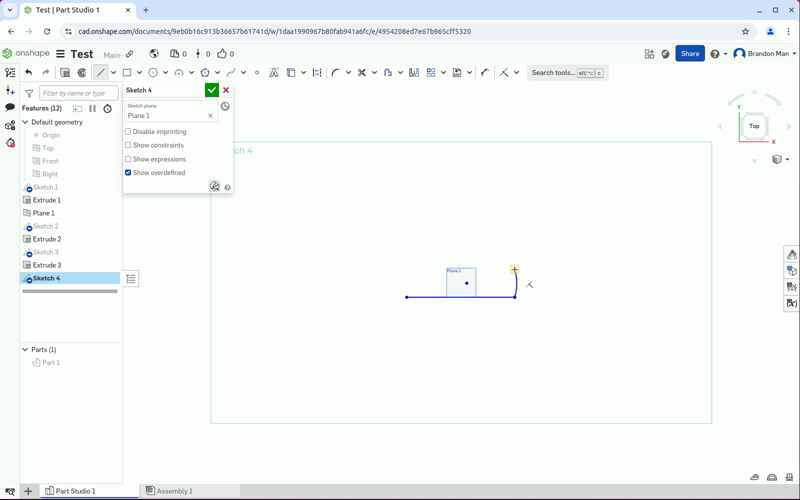
click(514, 269)
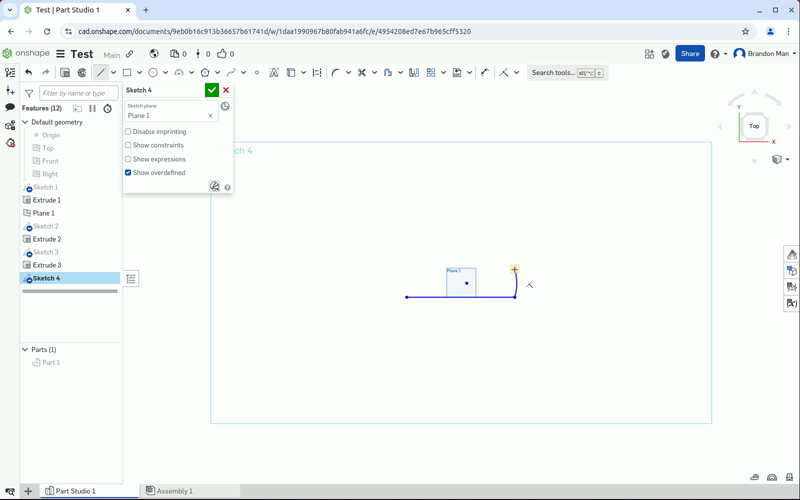
key_down(shift)
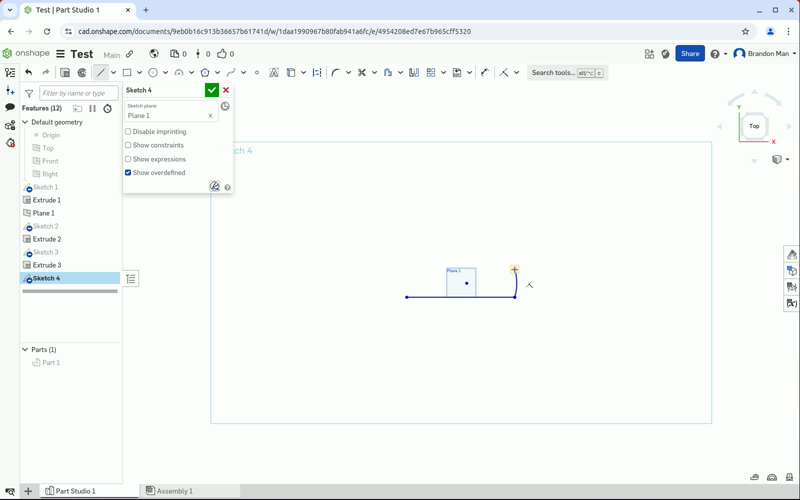
mouse_move(406, 269)
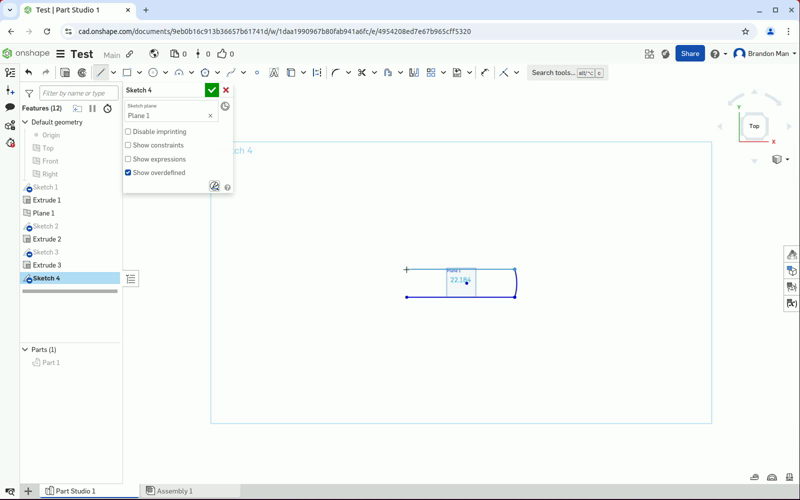
click(406, 269)
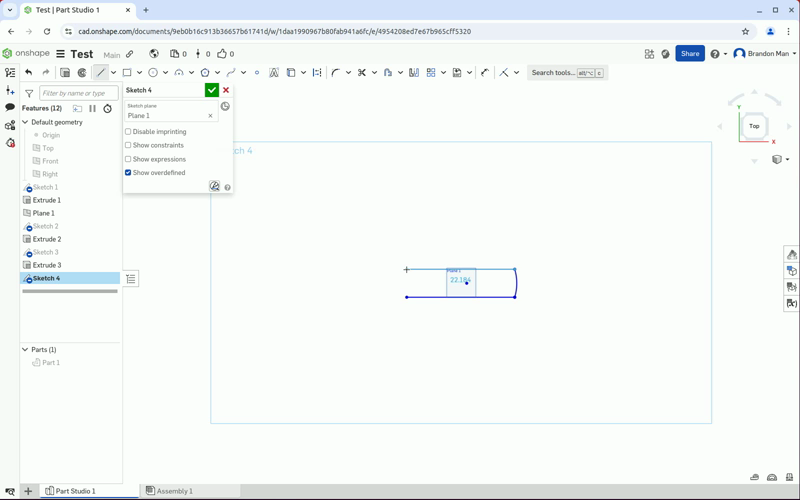
key_up(shift)
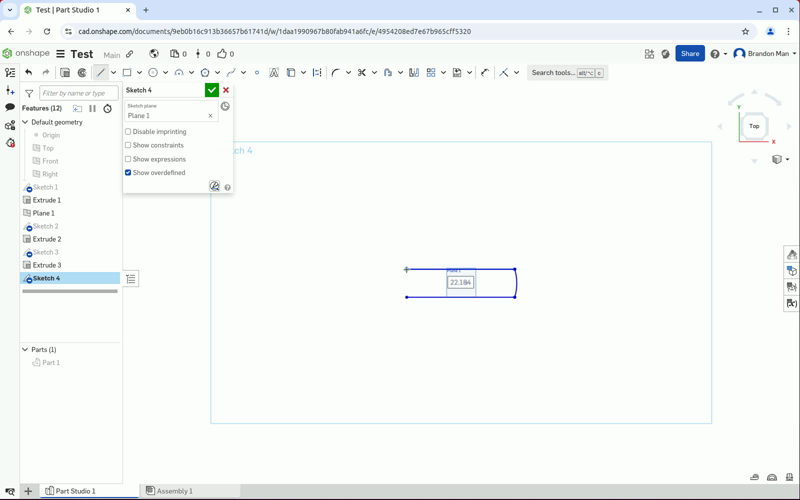
key(esc)
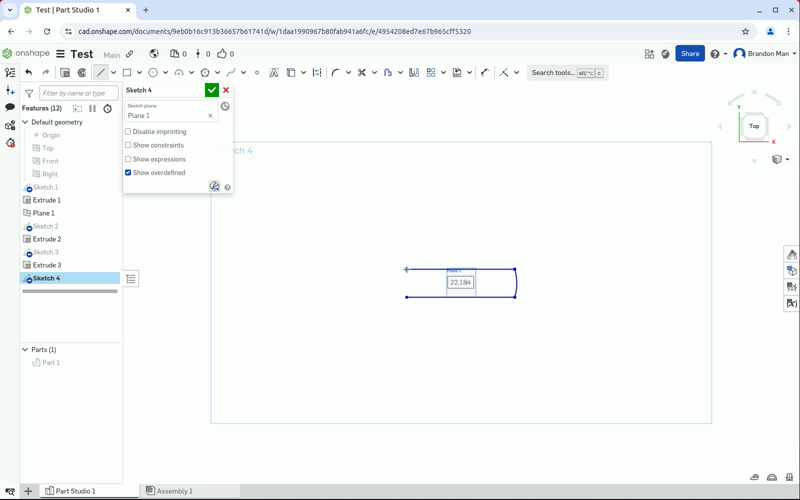
key(a)
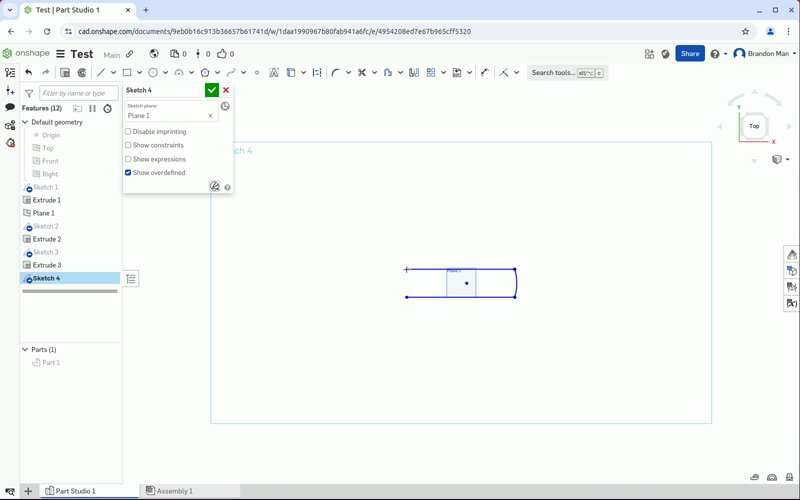
mouse_move(406, 269)
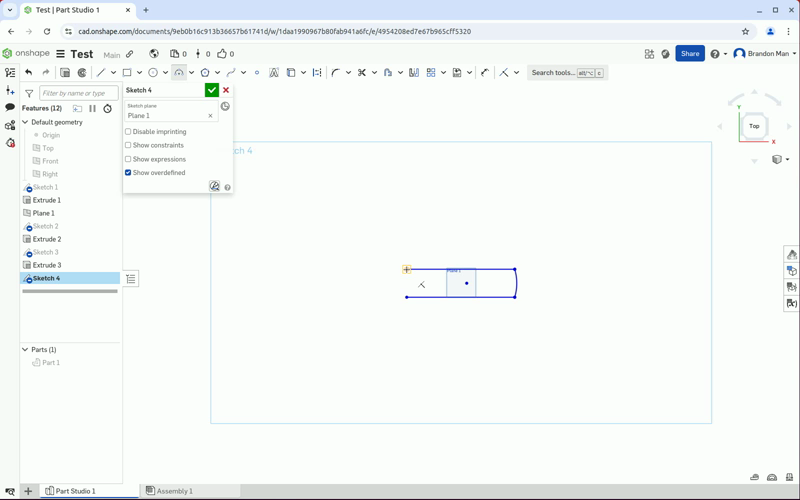
click(406, 269)
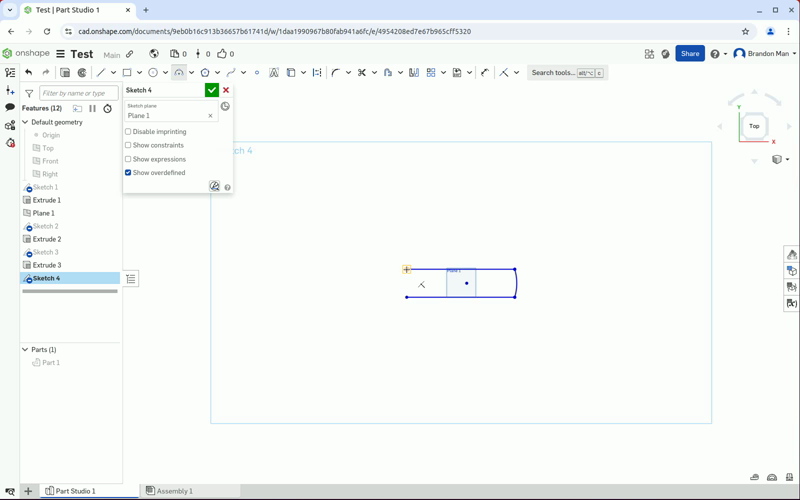
mouse_move(406, 297)
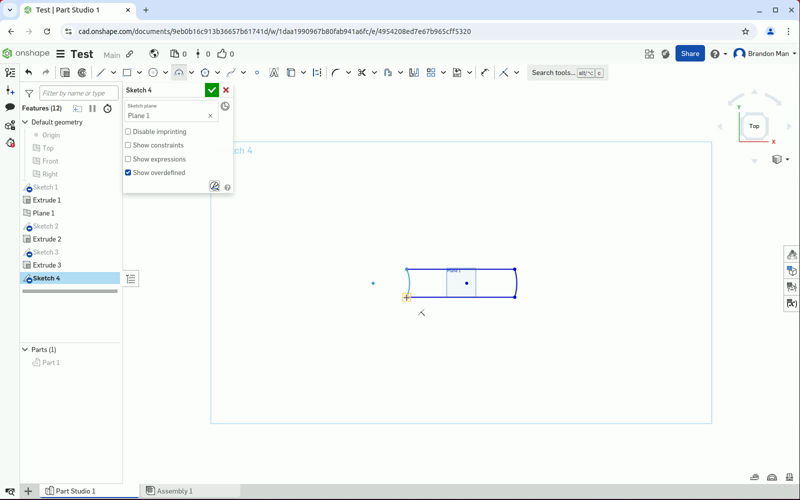
click(406, 297)
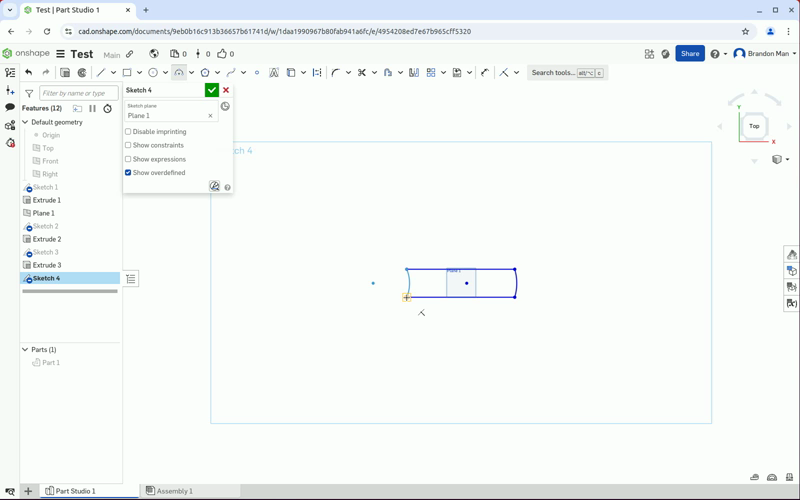
key_down(shift)
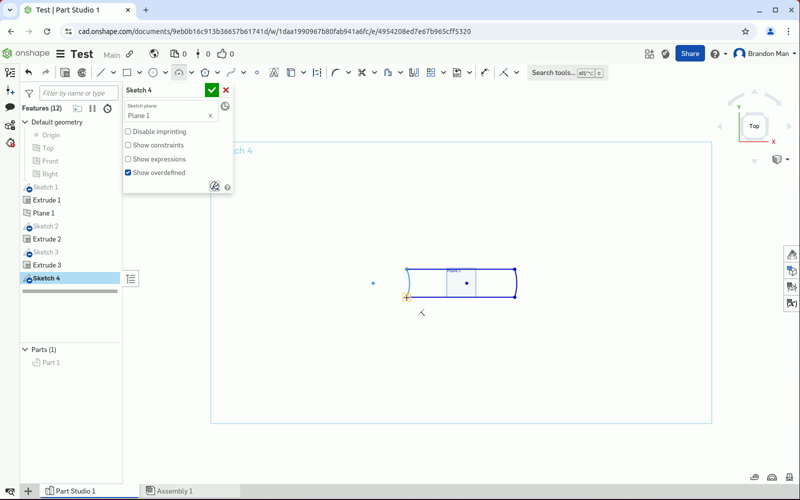
mouse_move(404, 283)
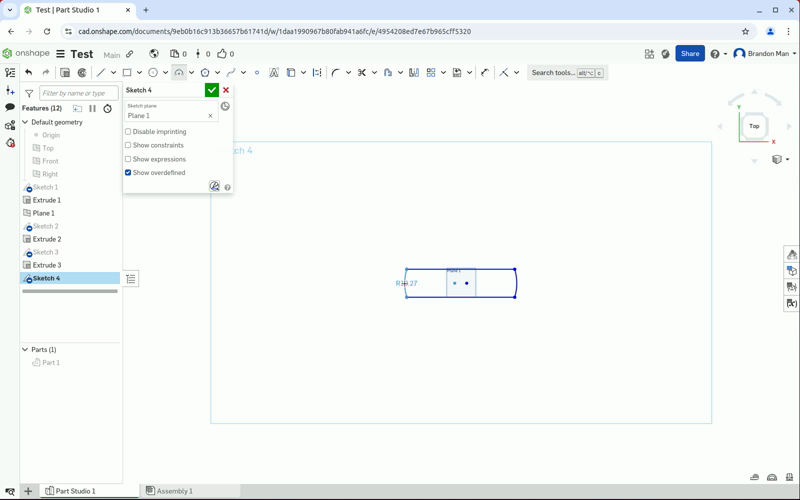
click(404, 283)
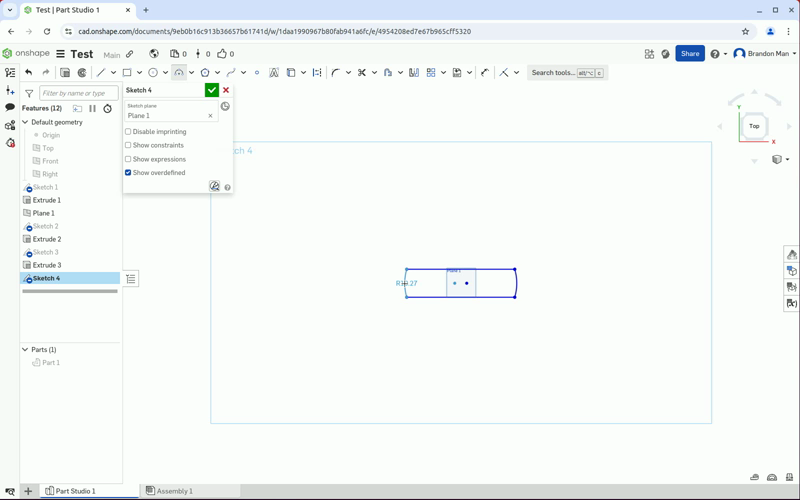
key_up(shift)
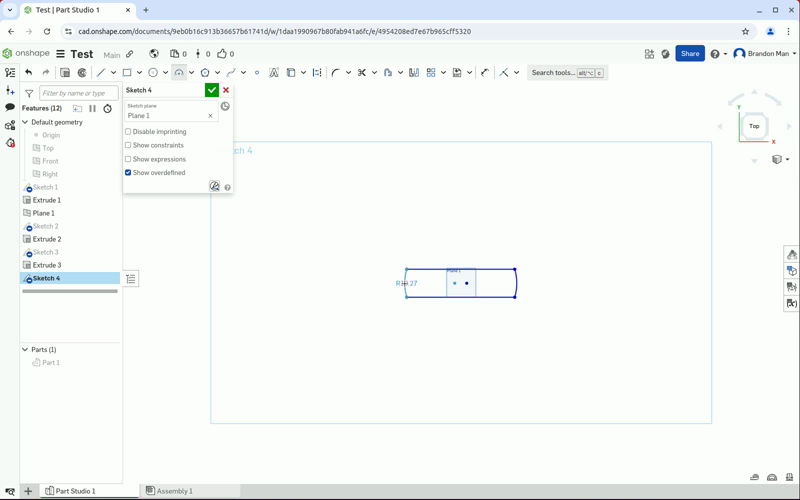
key(esc)
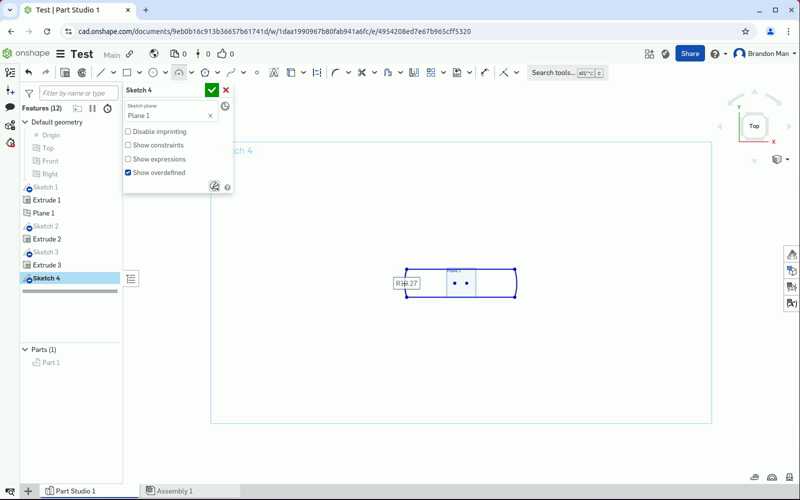
mouse_move(483, 283)
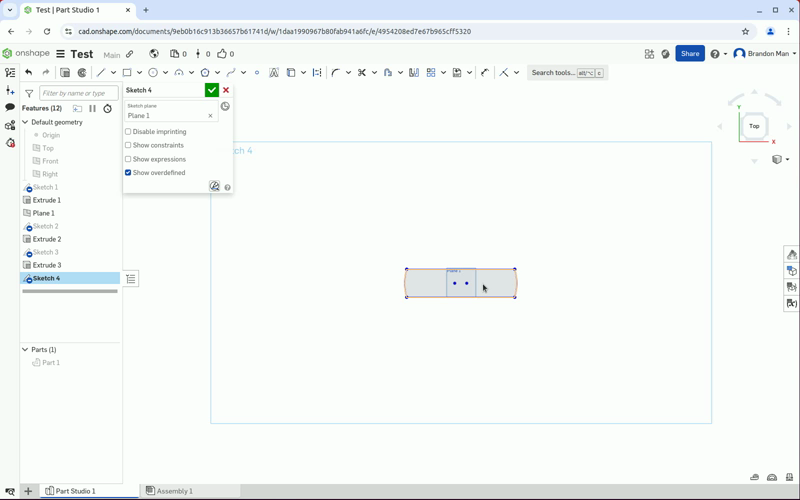
click(483, 283)
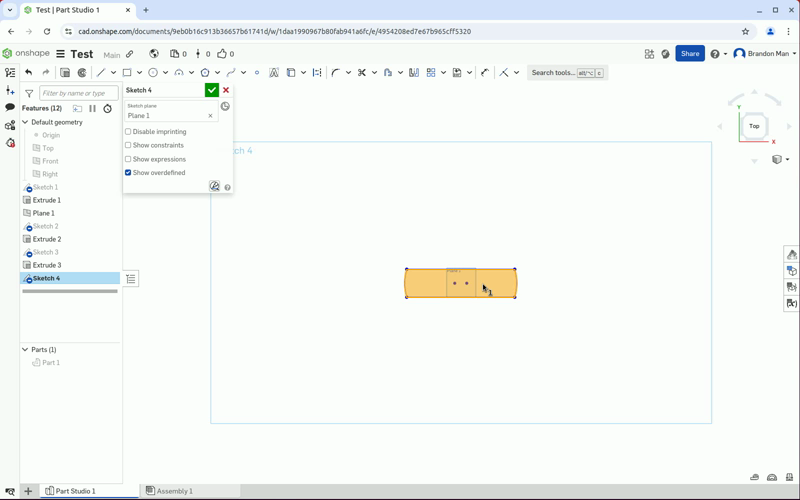
mouse_move(73, 352)
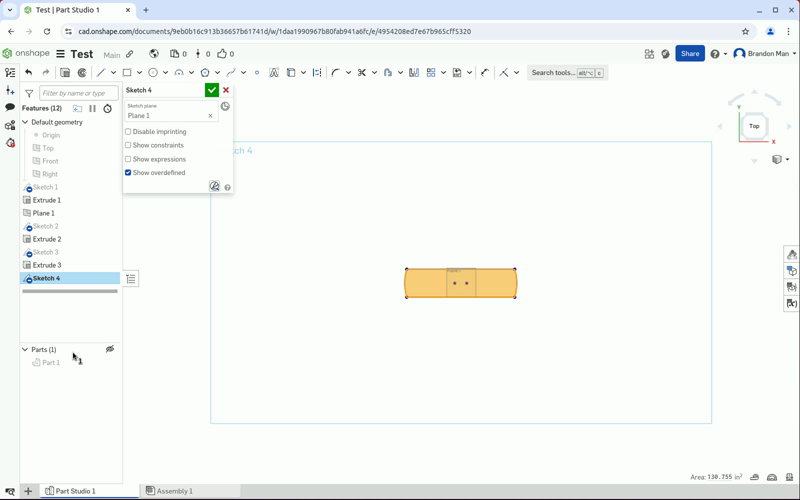
key(shift+y)
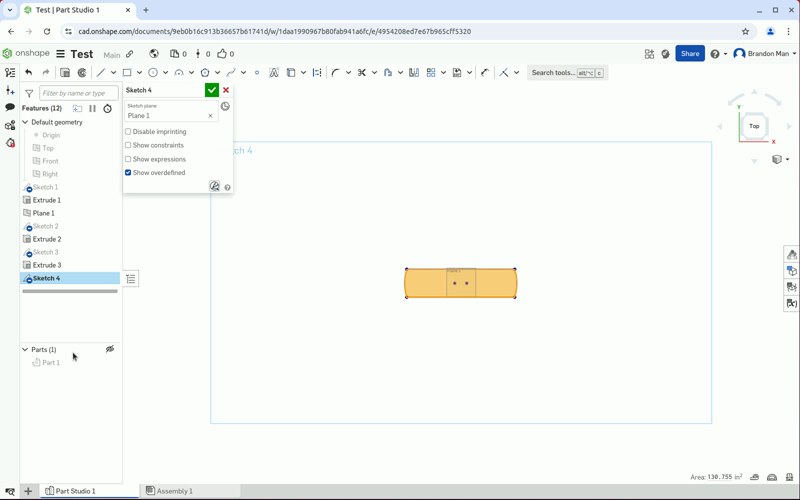
key(shift+e)
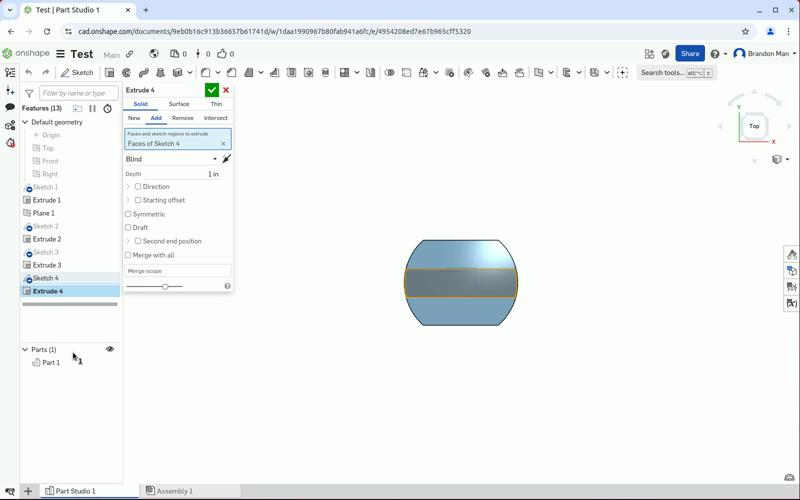
mouse_move(143, 106)
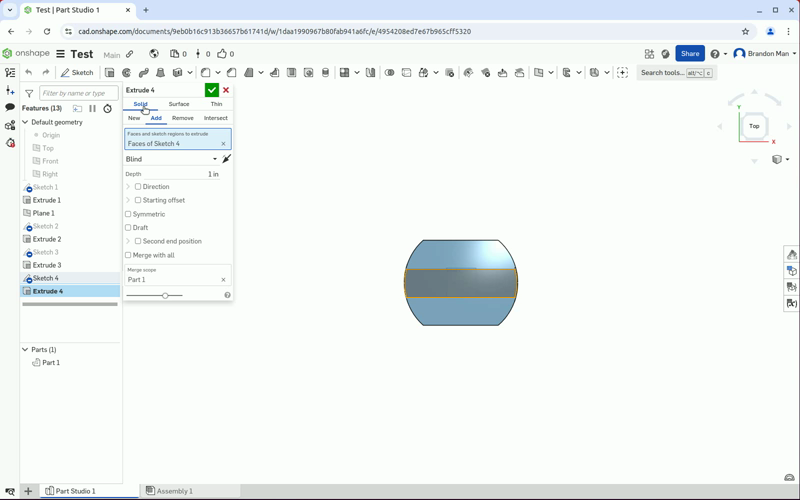
click(143, 106)
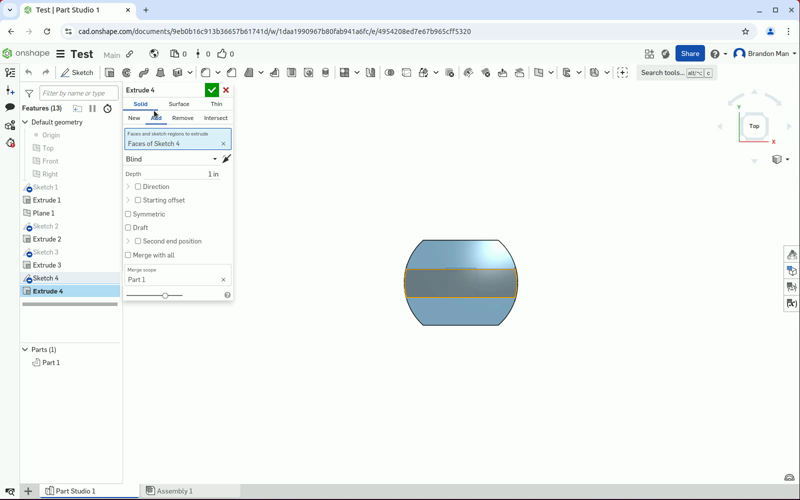
mouse_move(186, 120)
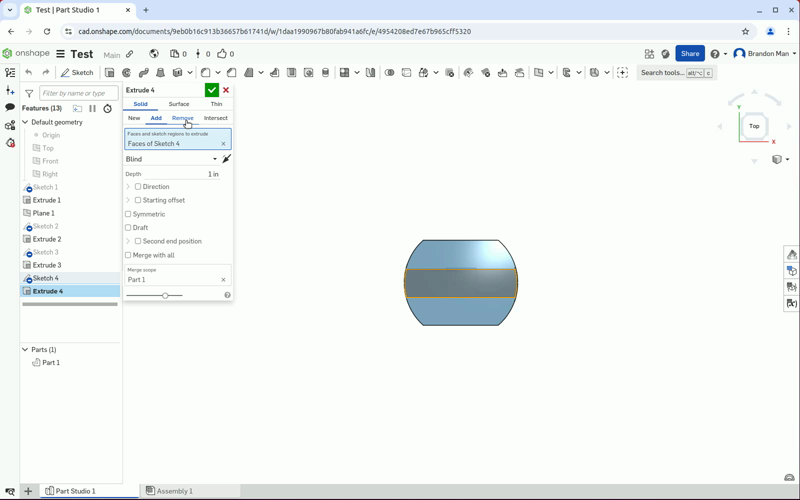
click(186, 120)
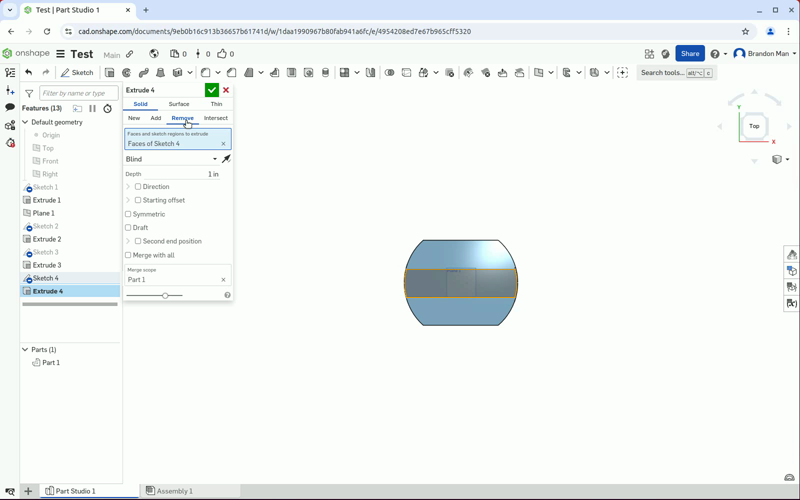
key(tab, 4)
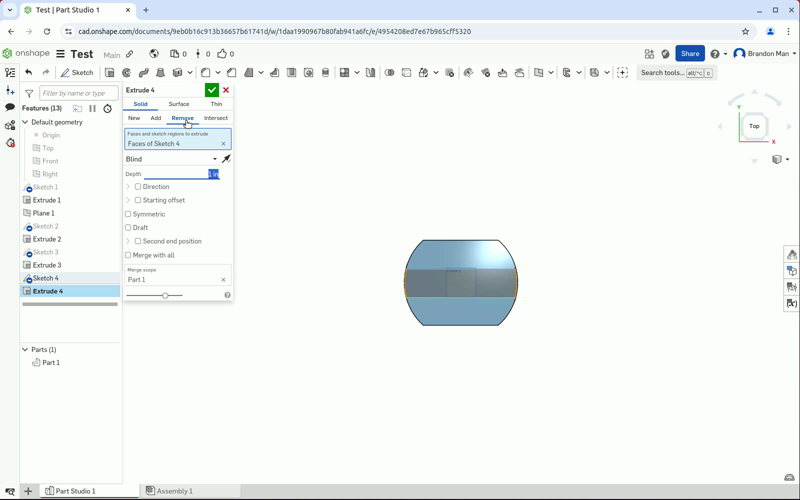
text(14.443)
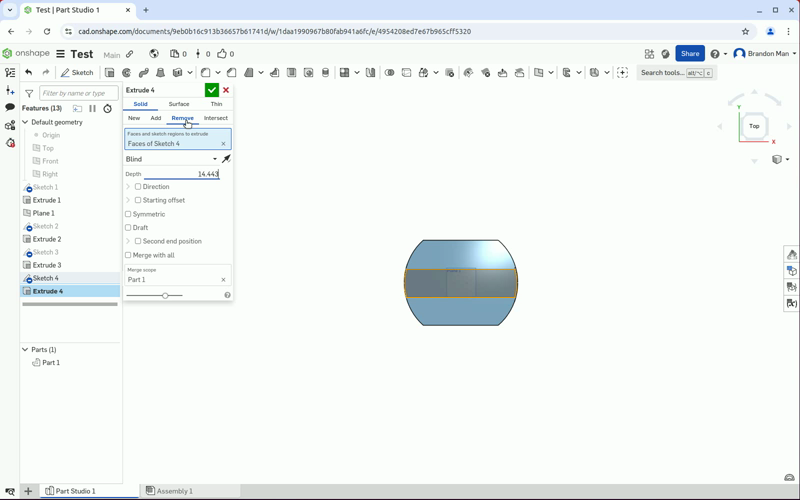
key(tab, 6)
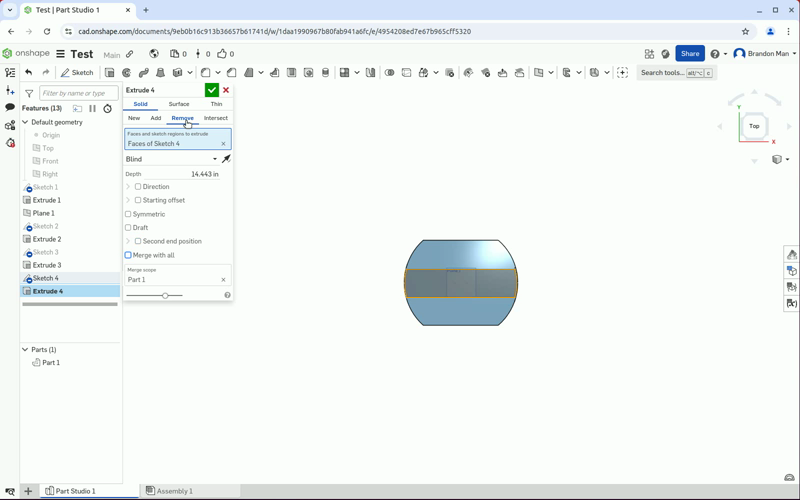
key(space)
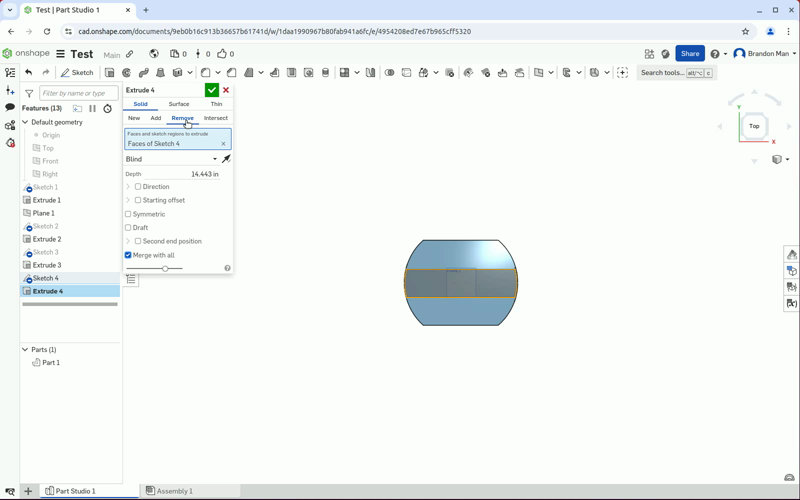
key(enter)
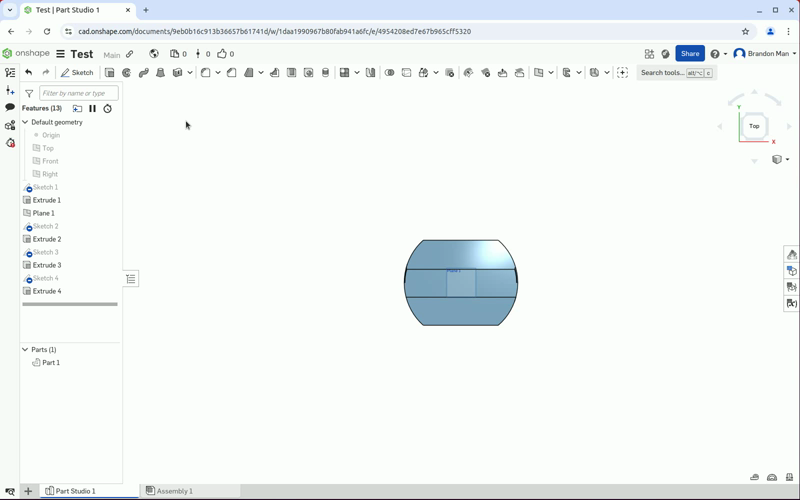
key(shift+h)
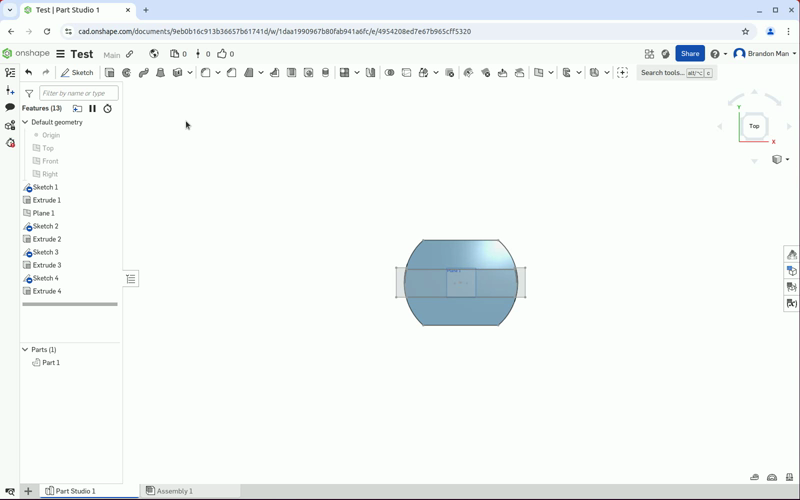
key(shift+h)
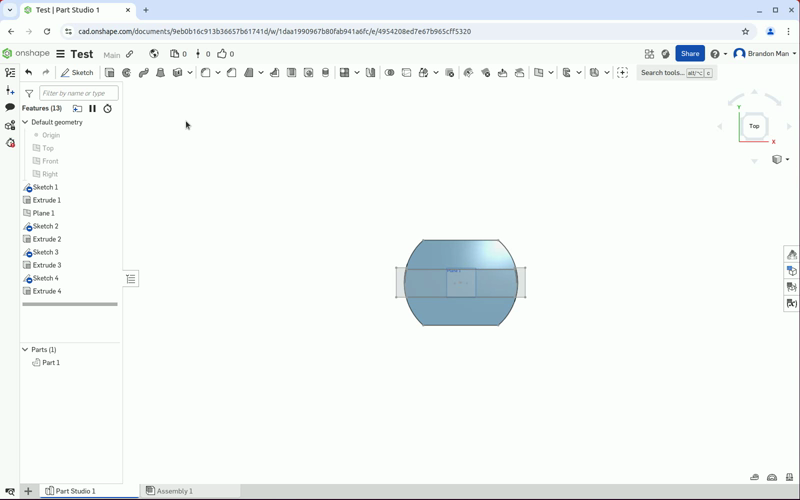
key(shift+7)
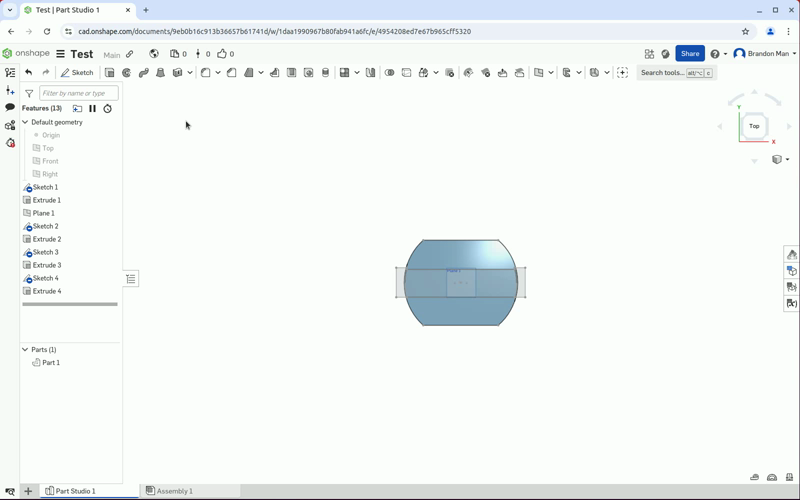
key(up, 3)
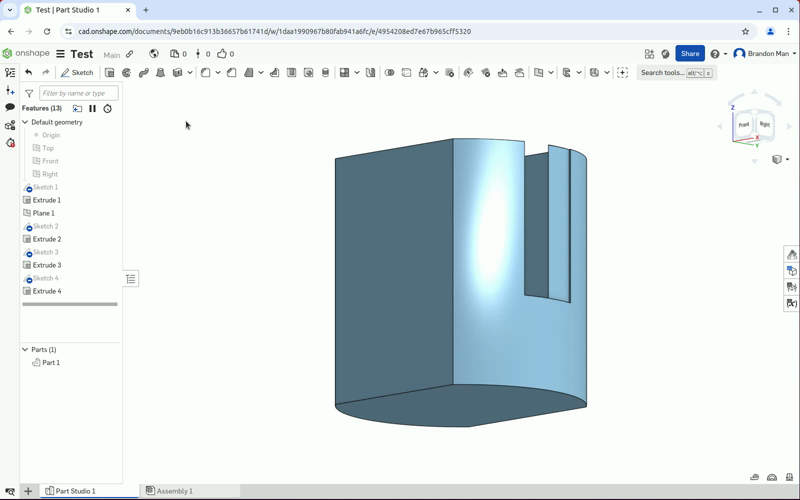
key(left, 3)
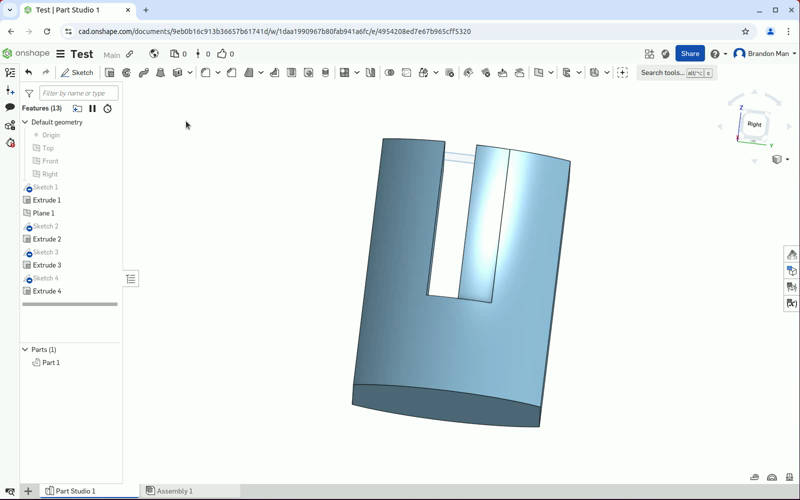
key(right, 3)
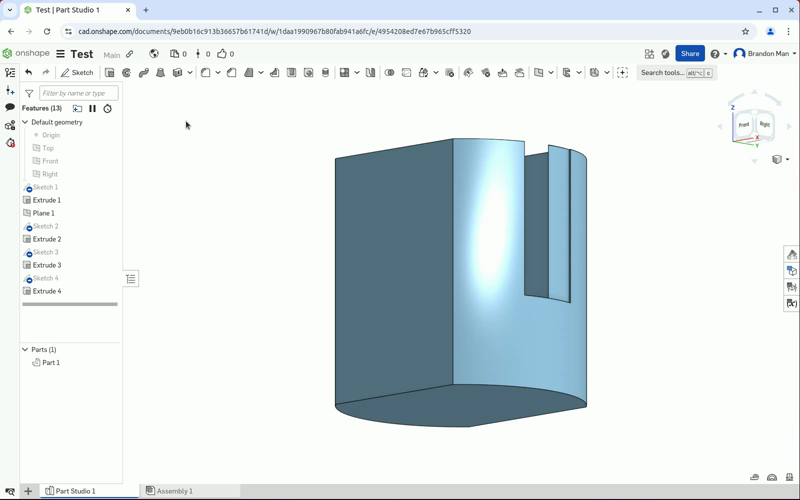
key(down, 3)
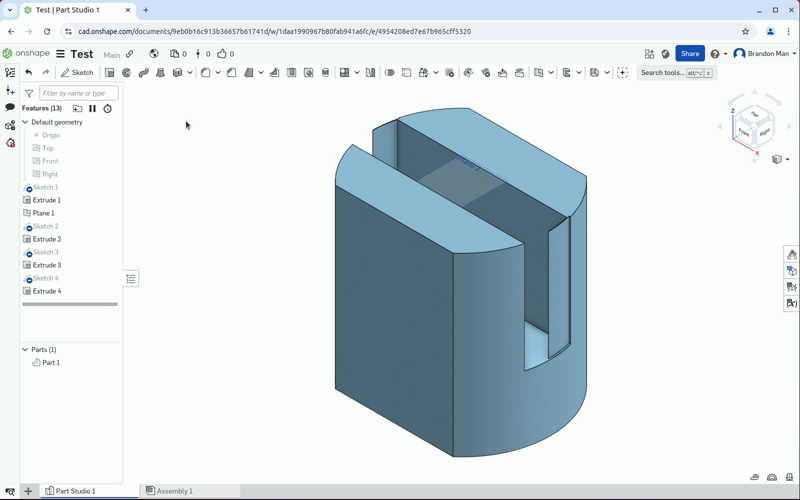
mouse_move(73, 189)
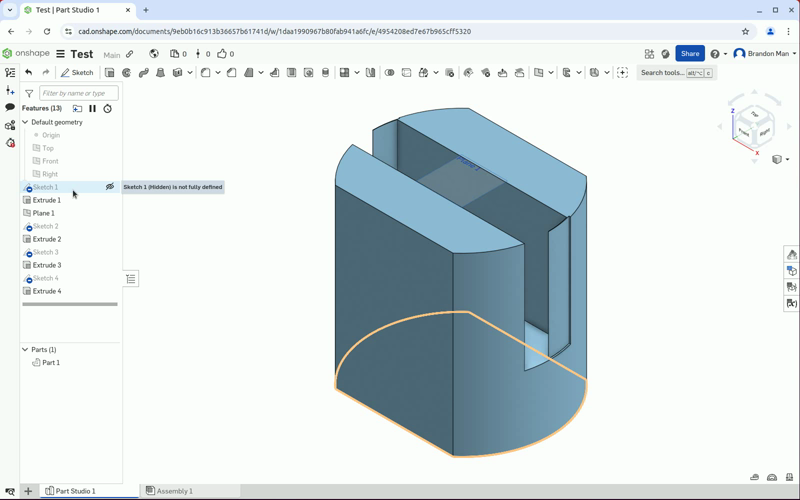
click(73, 189)